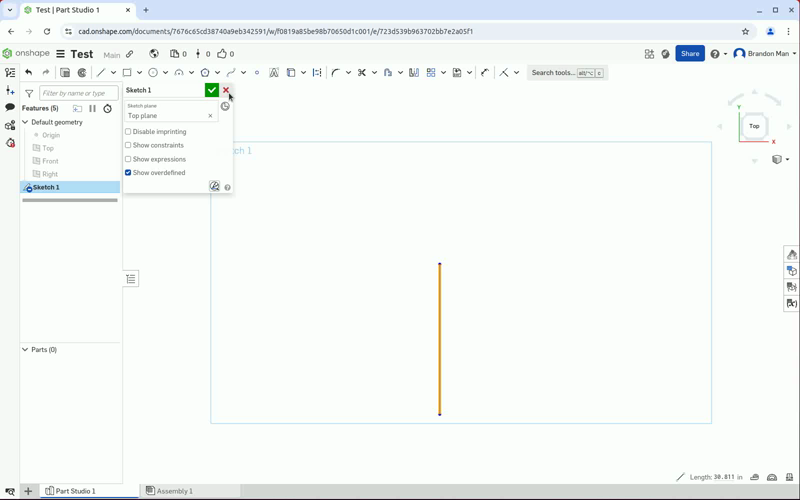
key(shift+h)
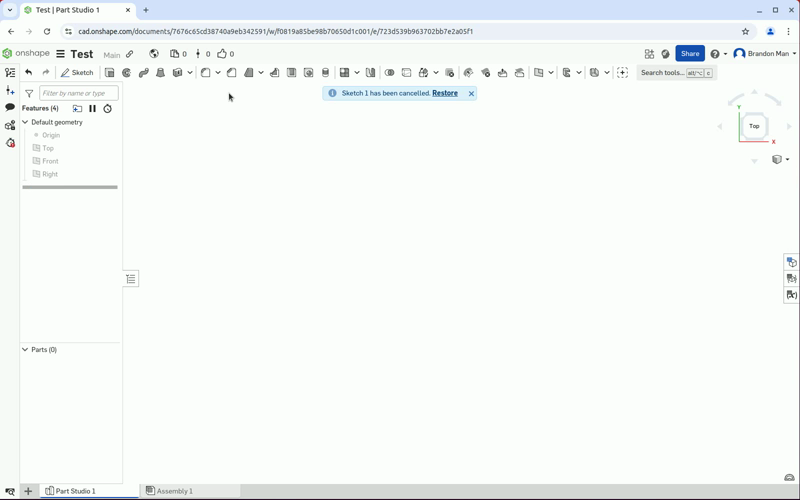
mouse_move(73, 352)
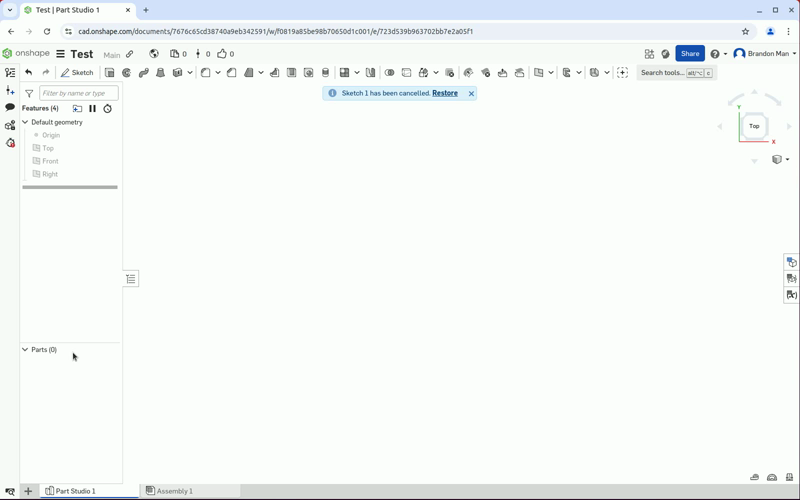
key(y)
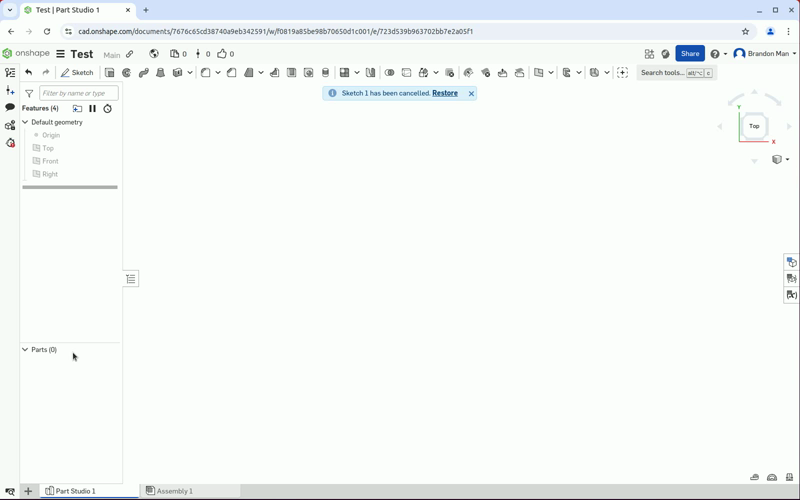
key(shift+p)
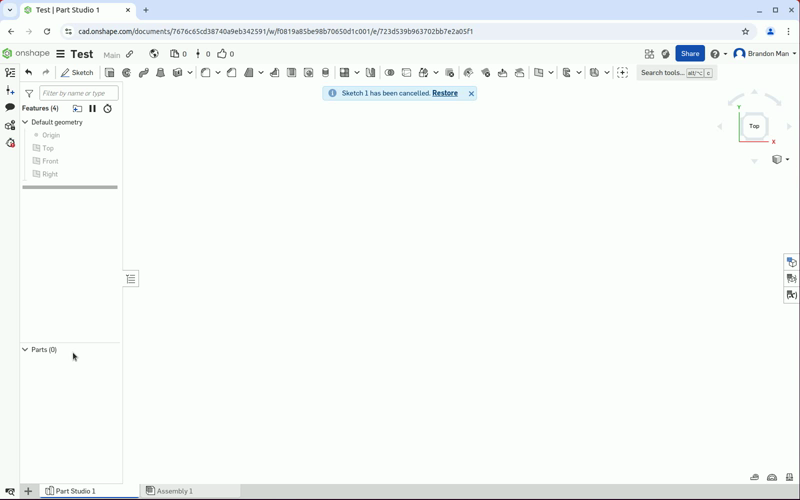
key(space)
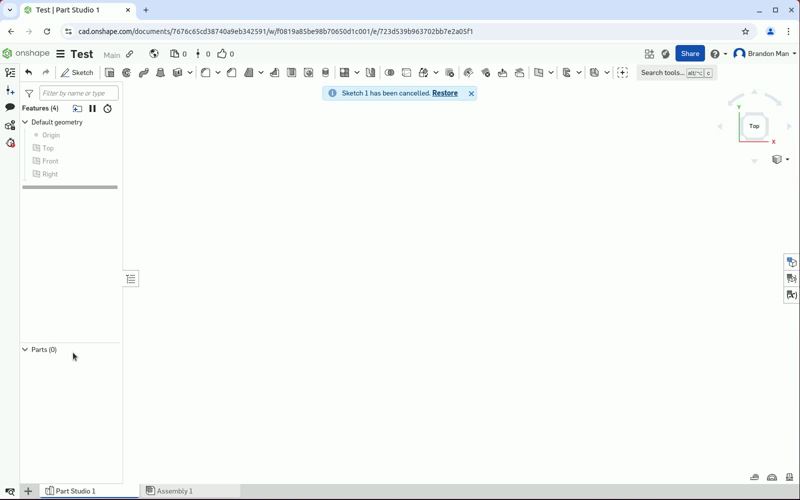
key_down(shift)
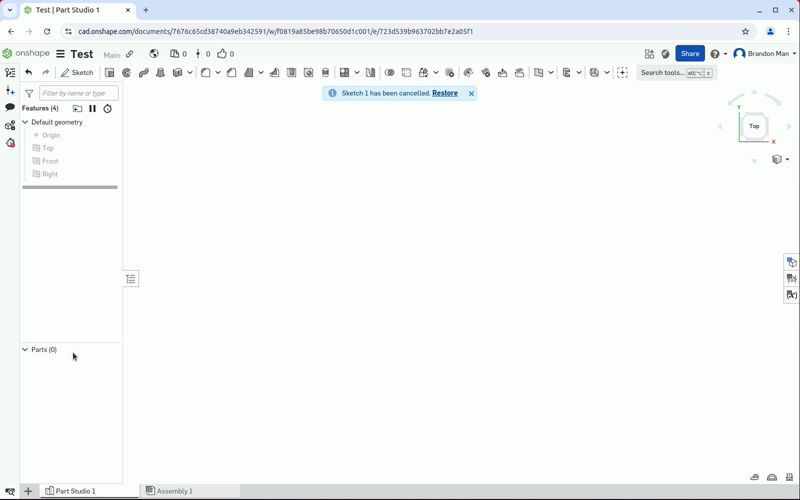
key(up)
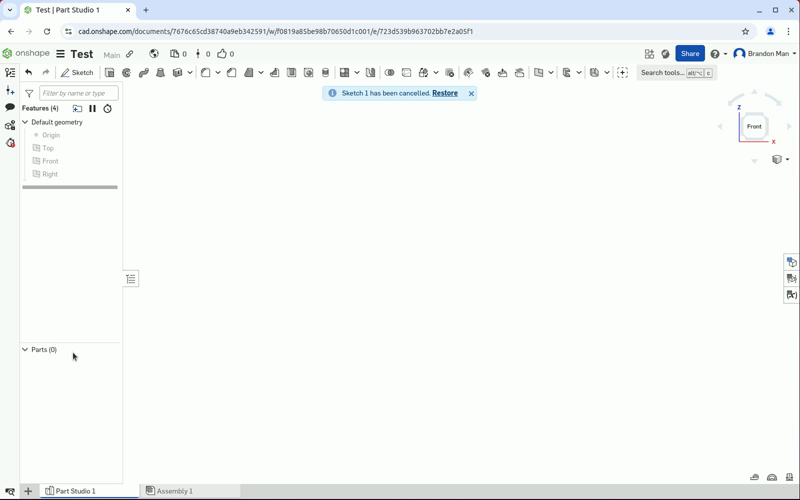
key_up(shift)
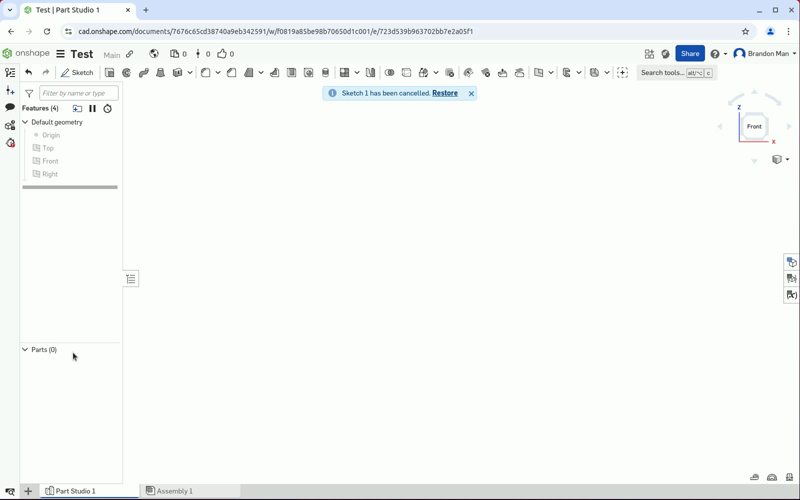
mouse_move(73, 352)
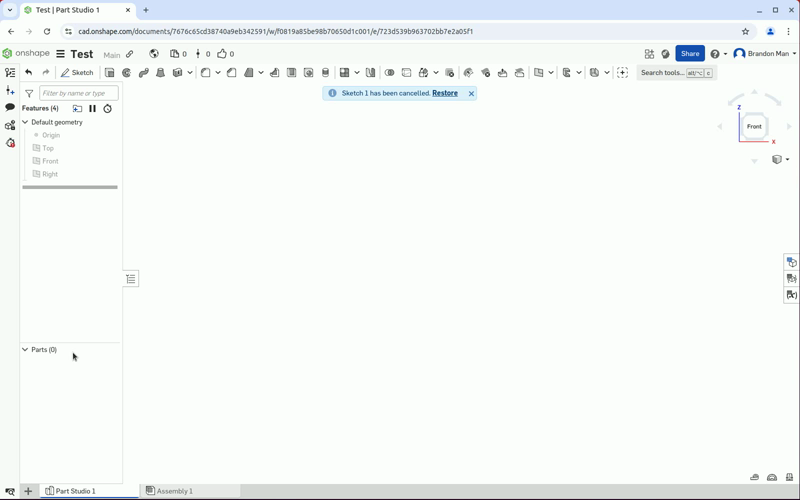
key(shift+y)
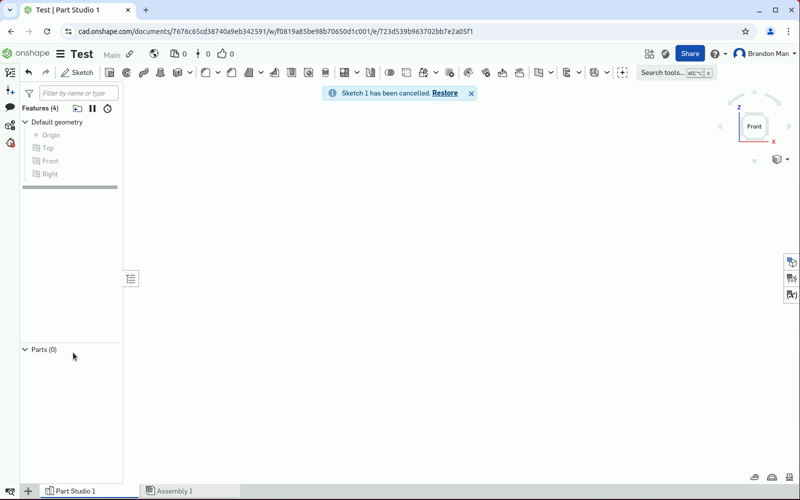
key(shift+s)
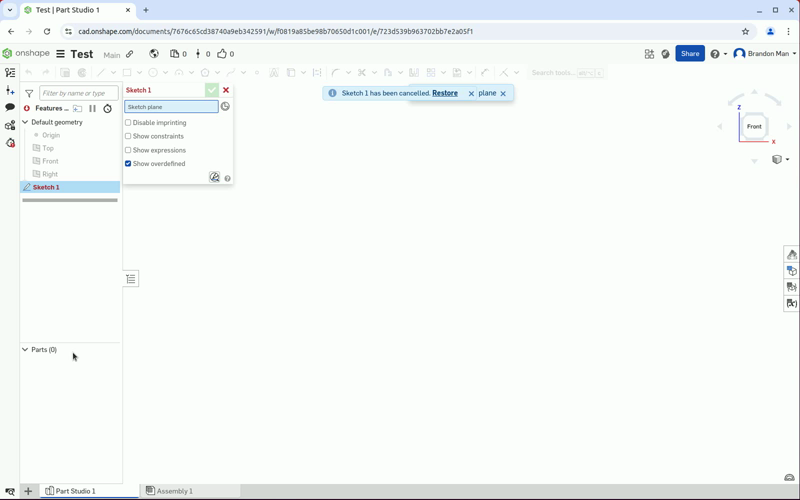
mouse_move(73, 163)
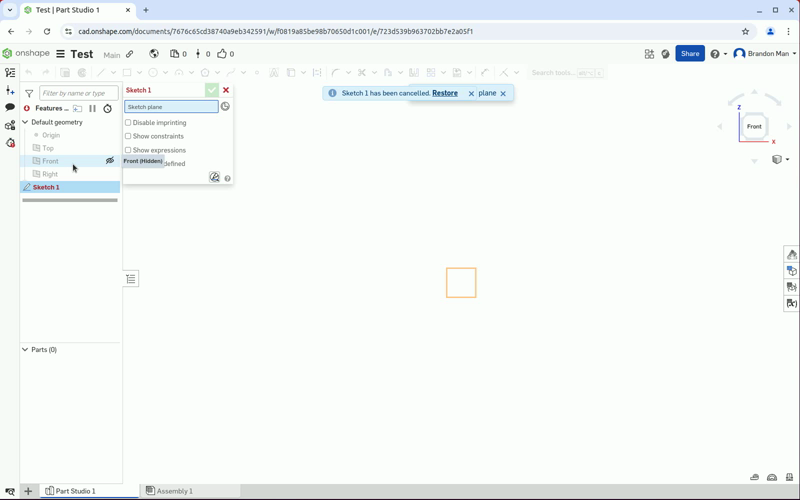
click(73, 163)
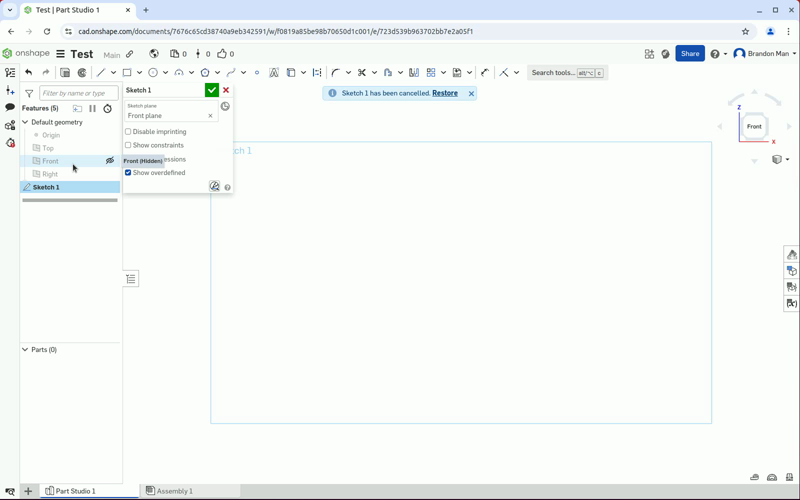
mouse_move(73, 352)
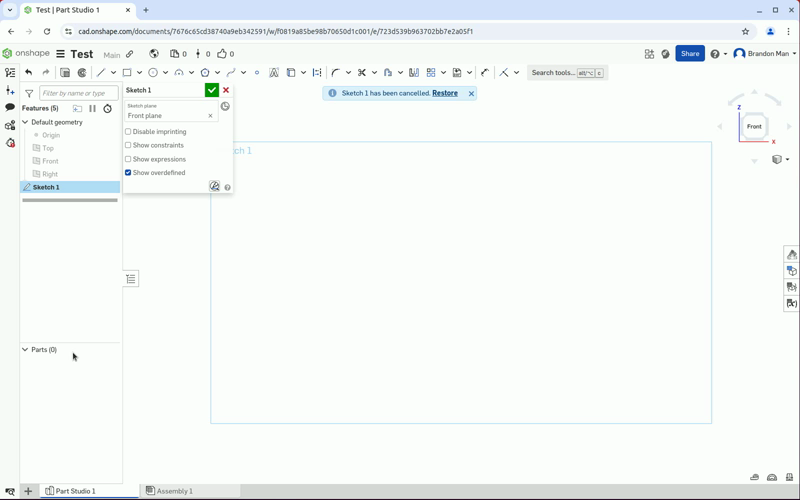
key(y)
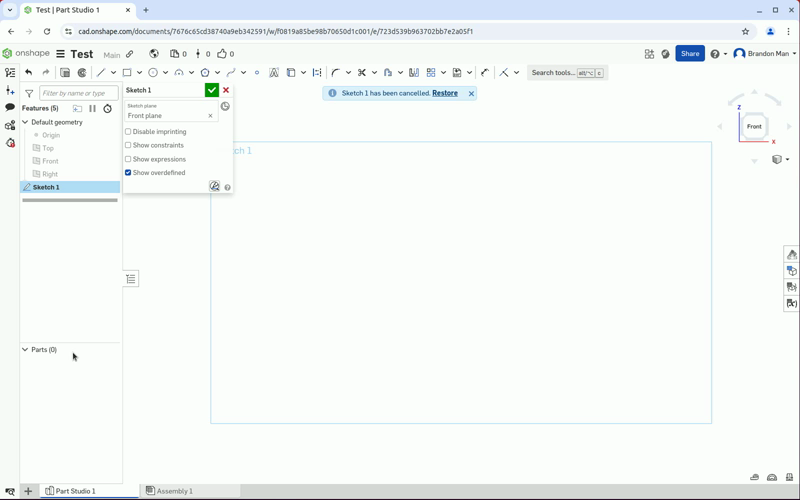
key(c)
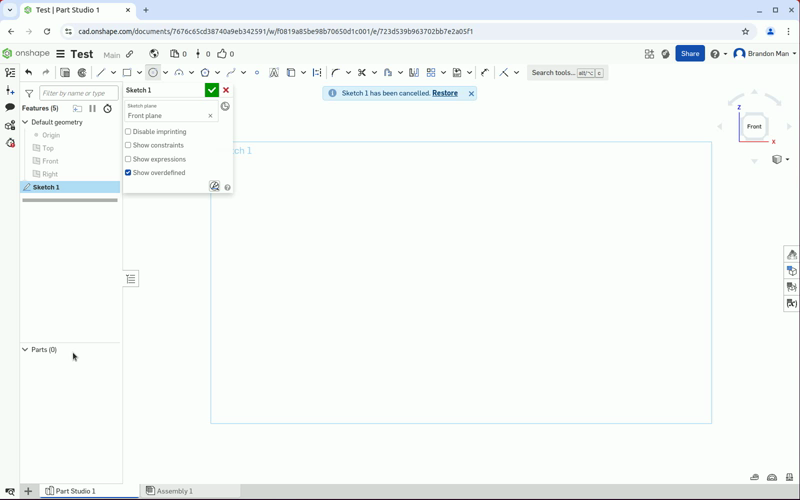
key_down(shift)
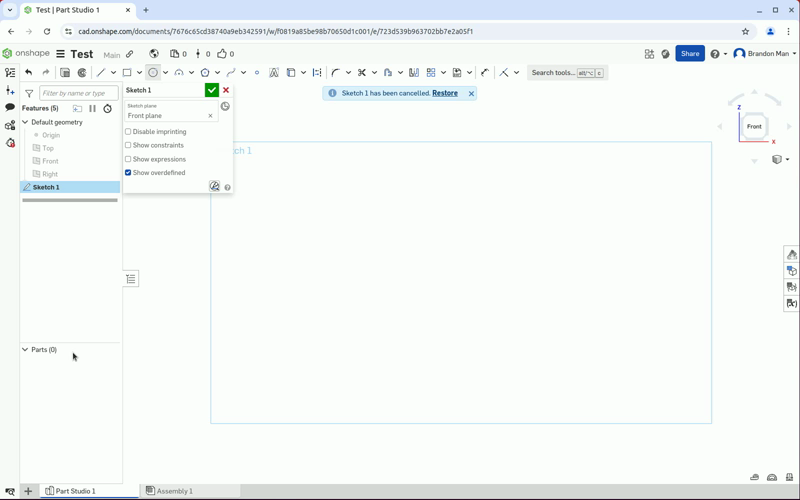
mouse_move(461, 282)
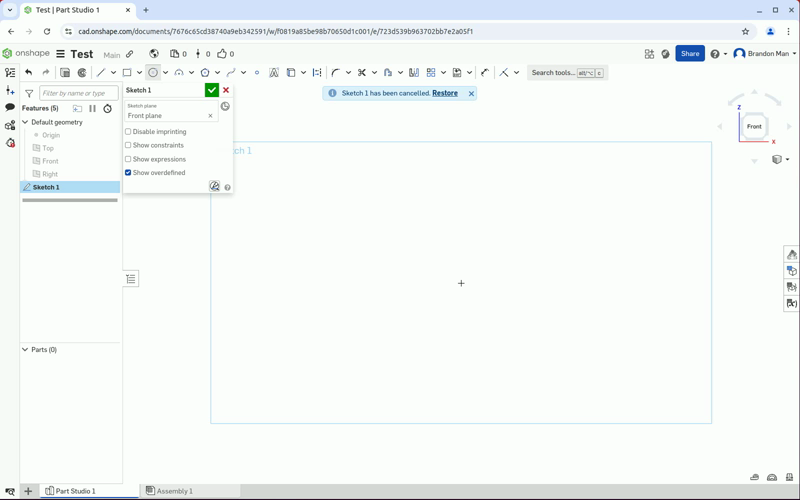
click(461, 282)
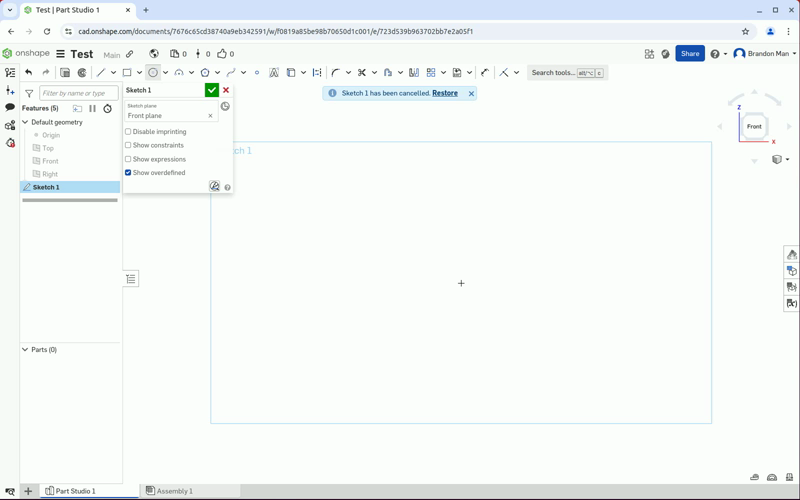
key_up(shift)
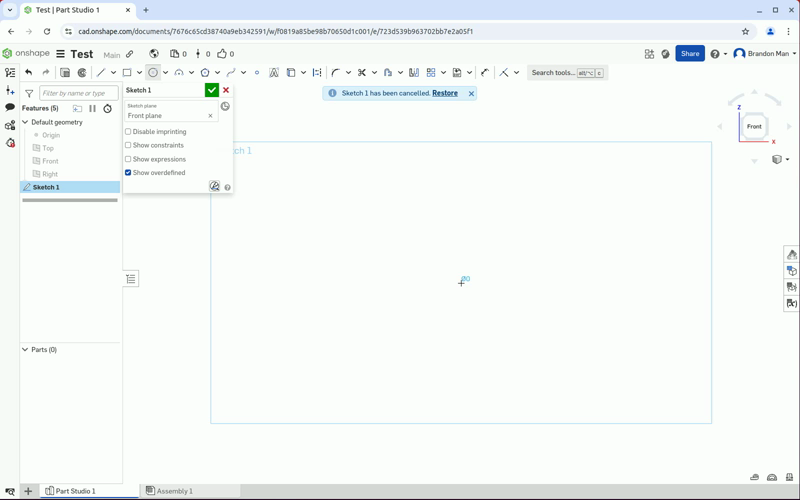
mouse_move(572, 282)
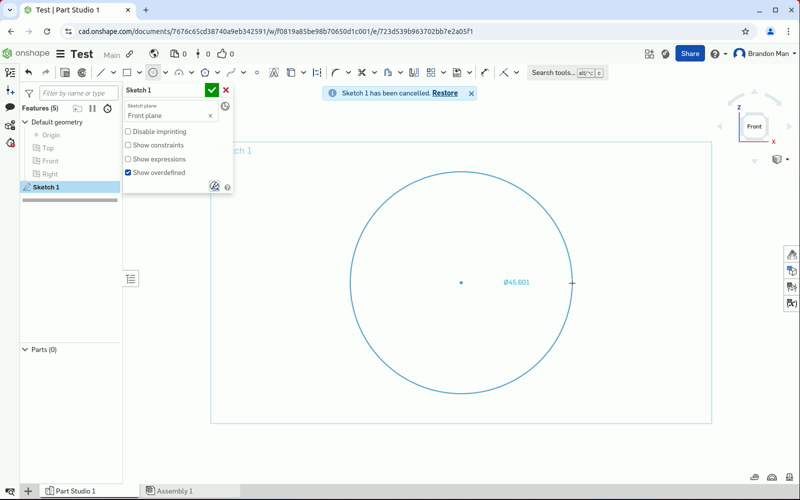
click(572, 282)
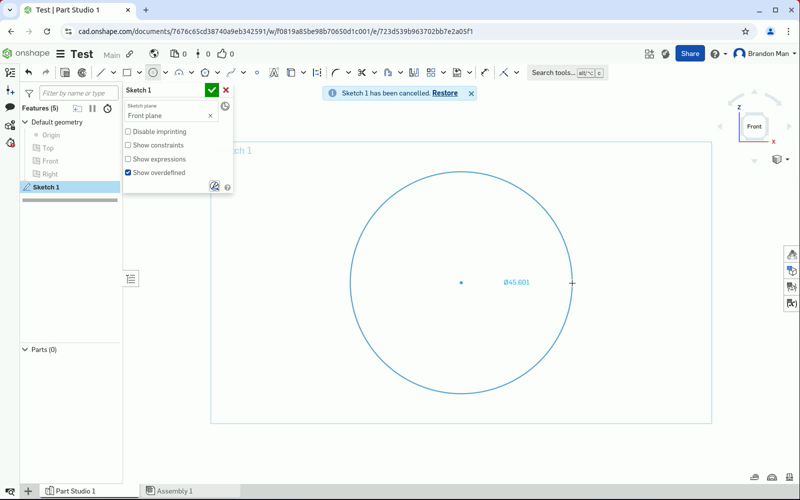
key(esc)
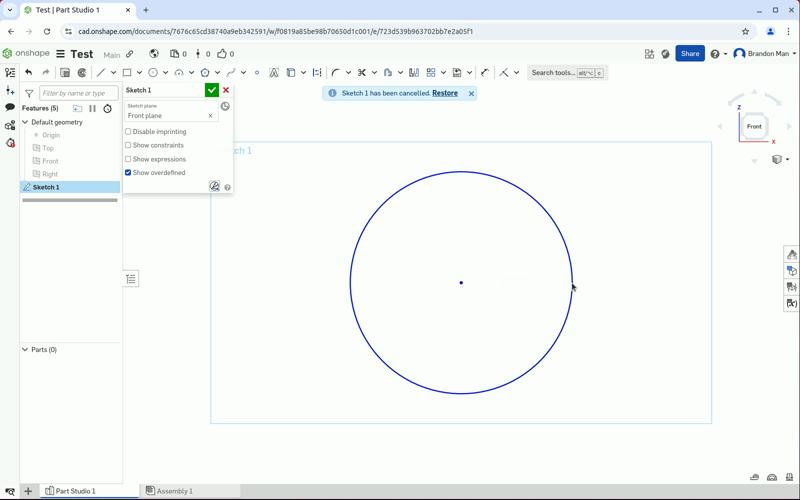
mouse_move(439, 225)
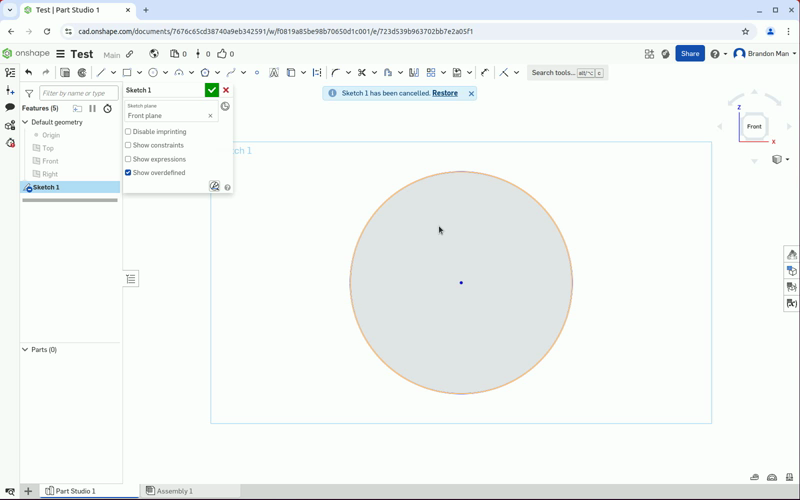
click(439, 225)
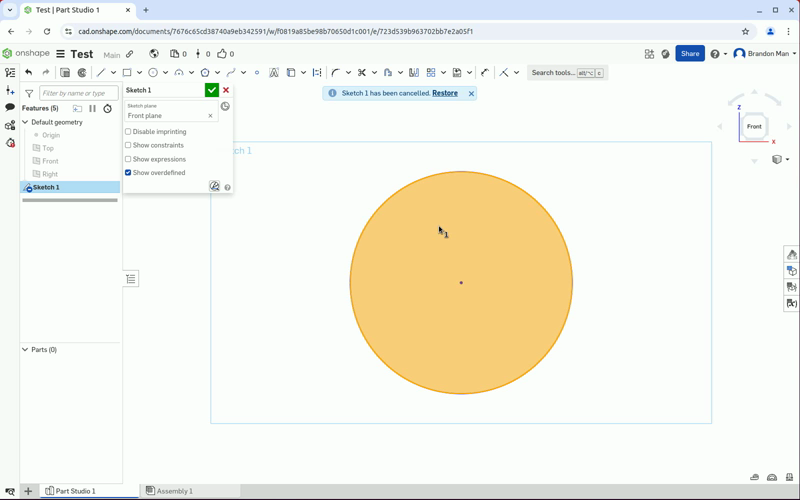
mouse_move(73, 352)
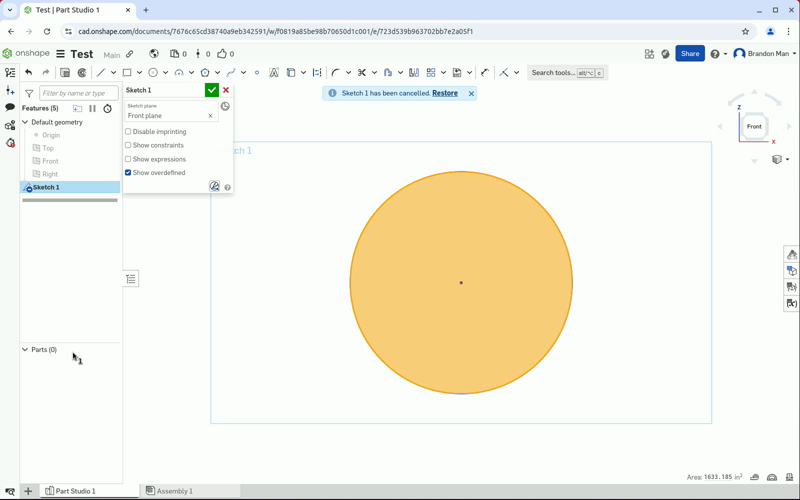
key(shift+y)
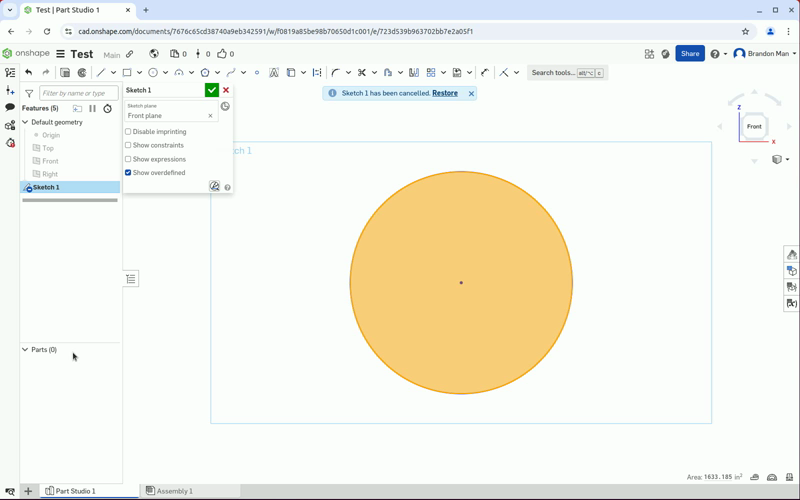
key(shift+e)
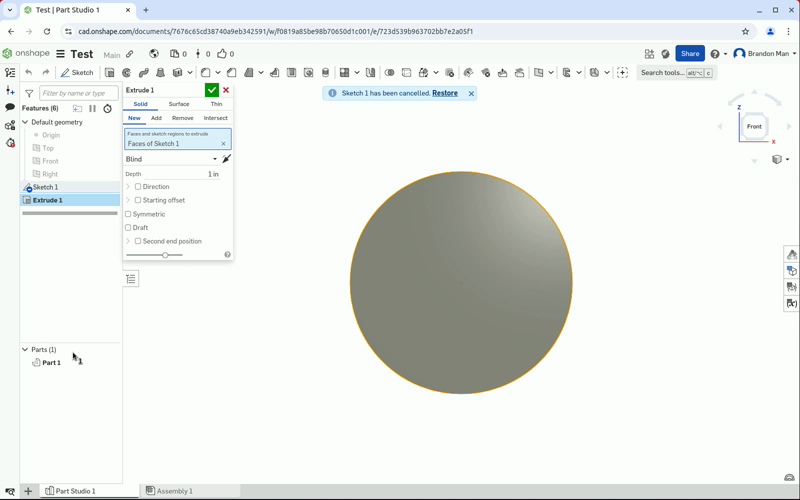
mouse_move(143, 106)
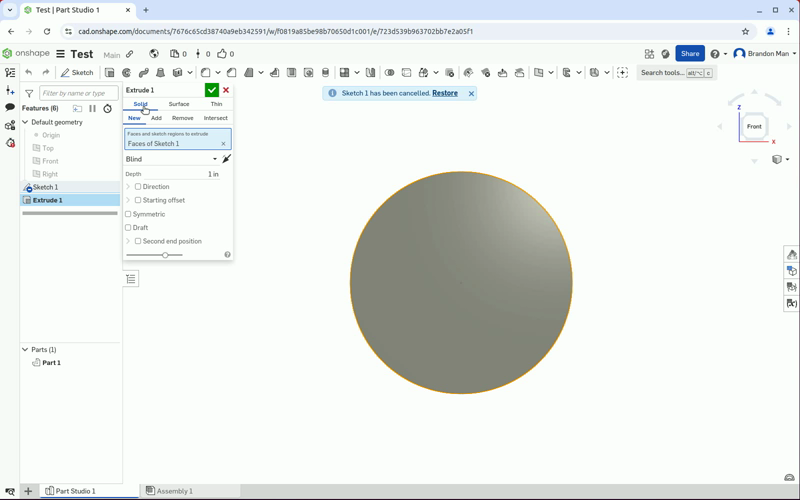
click(143, 106)
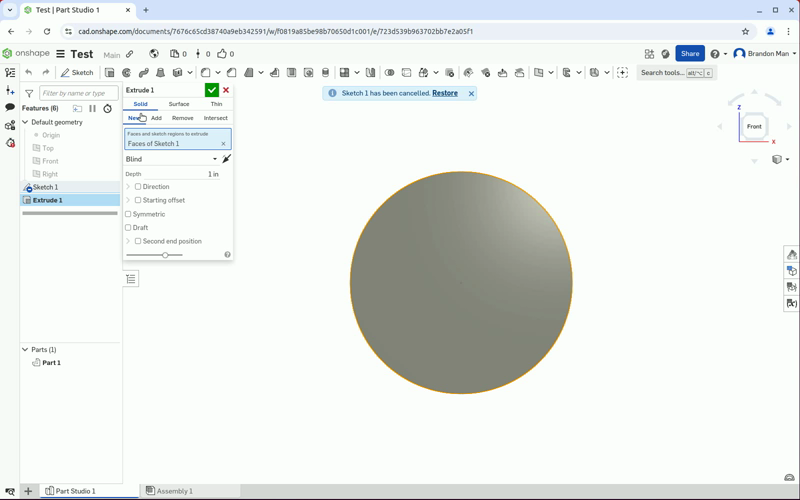
mouse_move(137, 120)
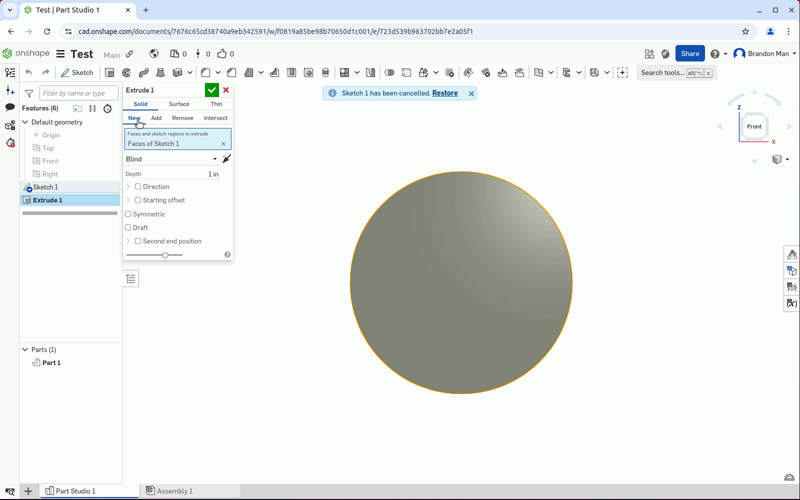
click(137, 120)
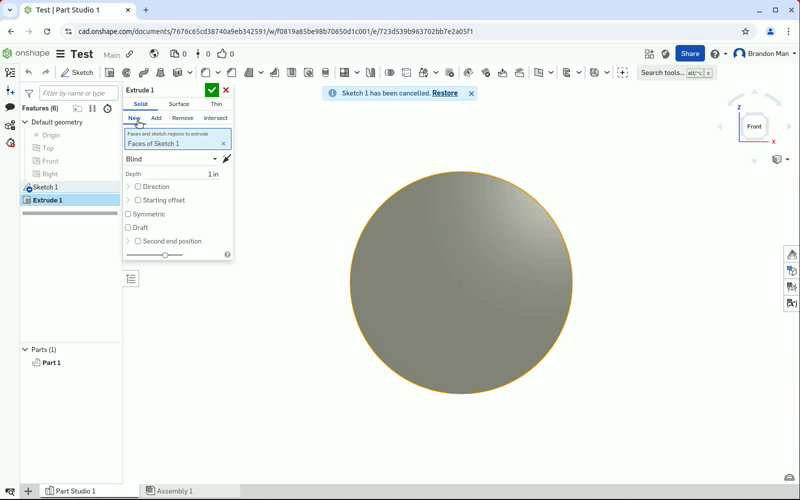
key(tab, 4)
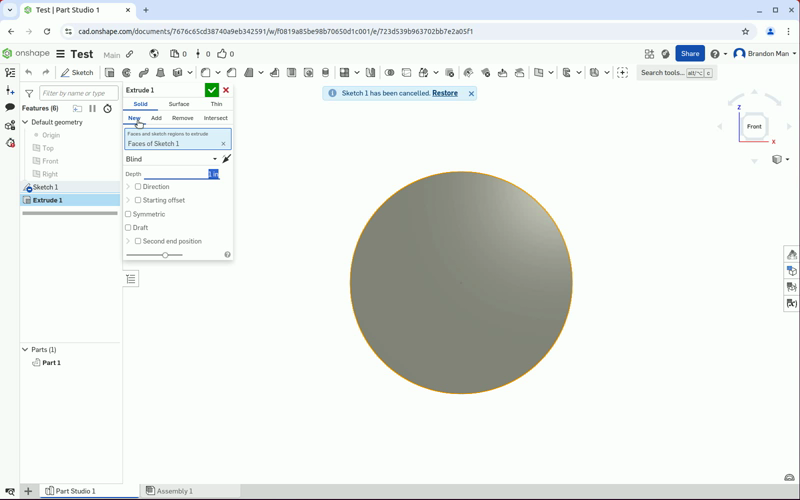
text(7.703)
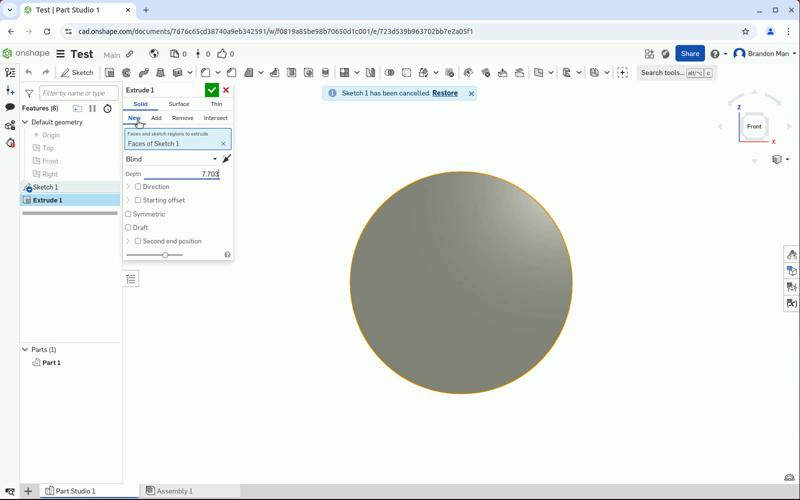
key(enter)
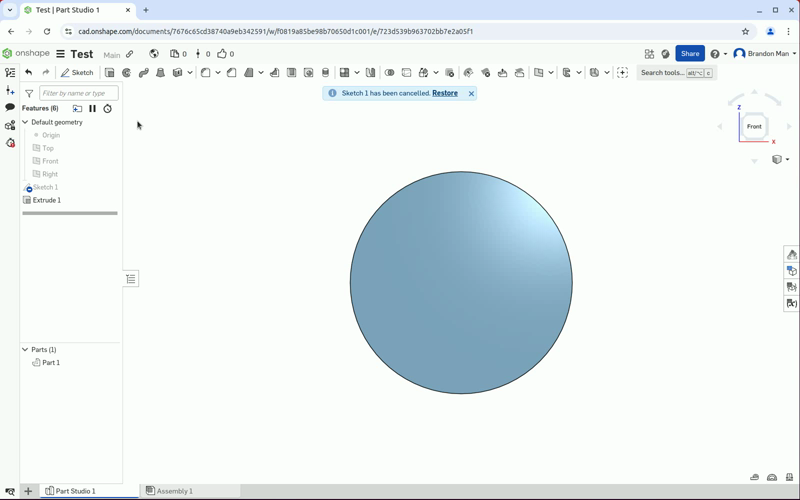
key(shift+h)
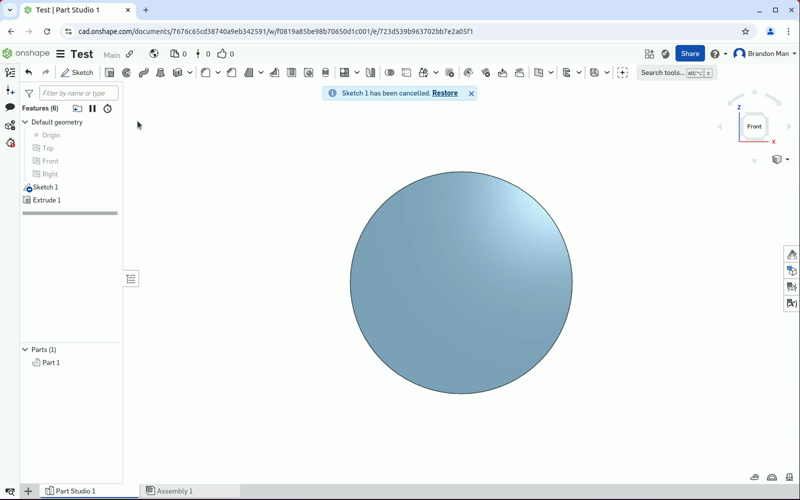
key(shift+h)
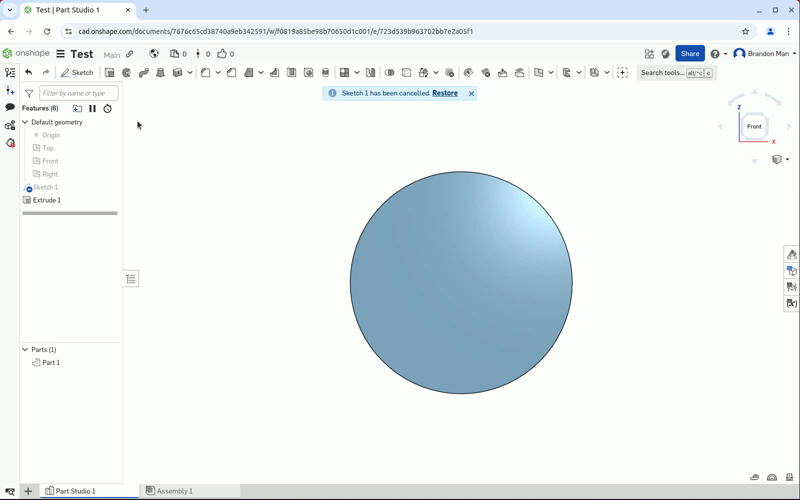
mouse_move(73, 189)
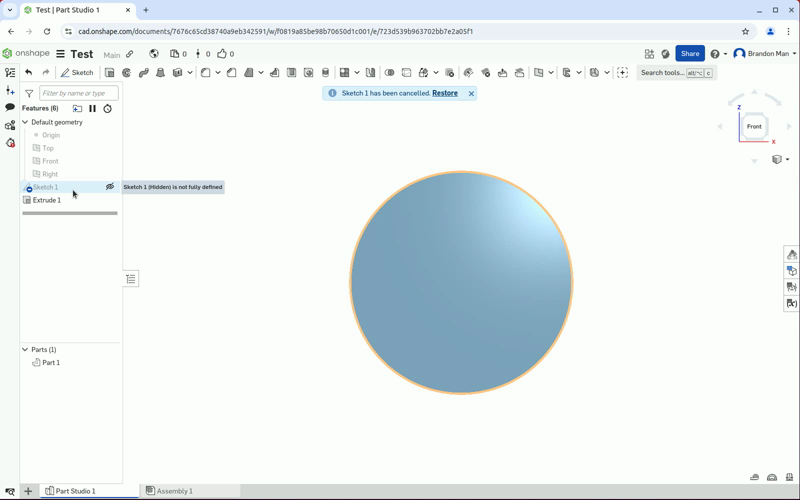
click(73, 189)
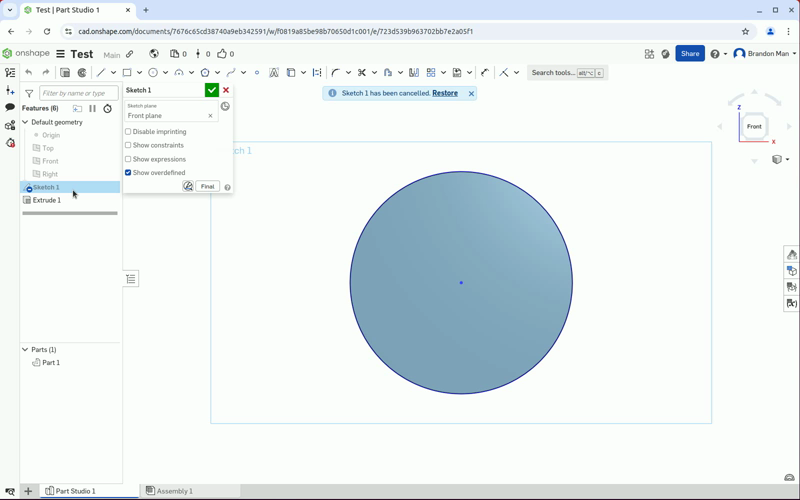
mouse_move(229, 92)
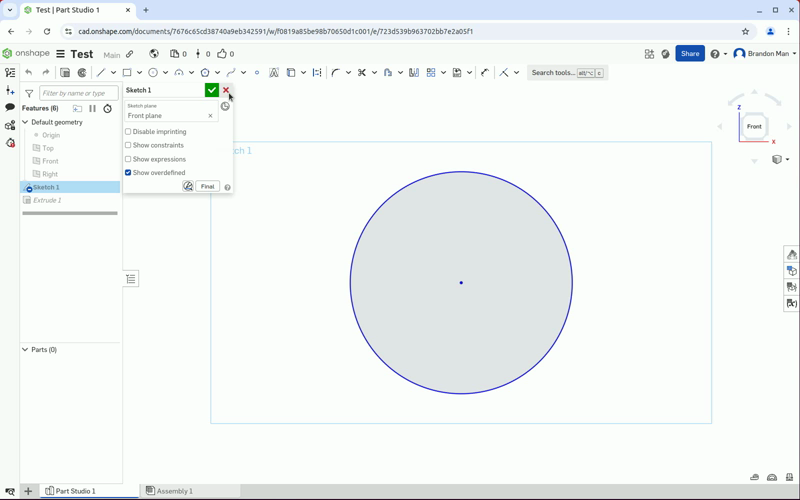
click(229, 92)
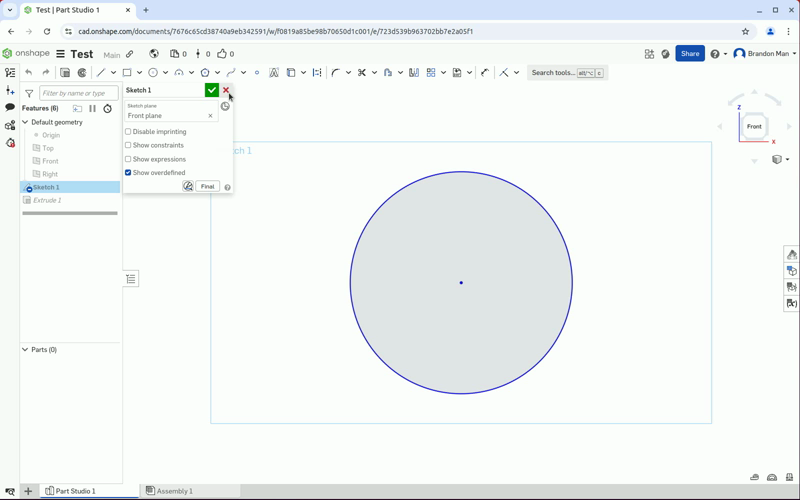
key(shift+s)
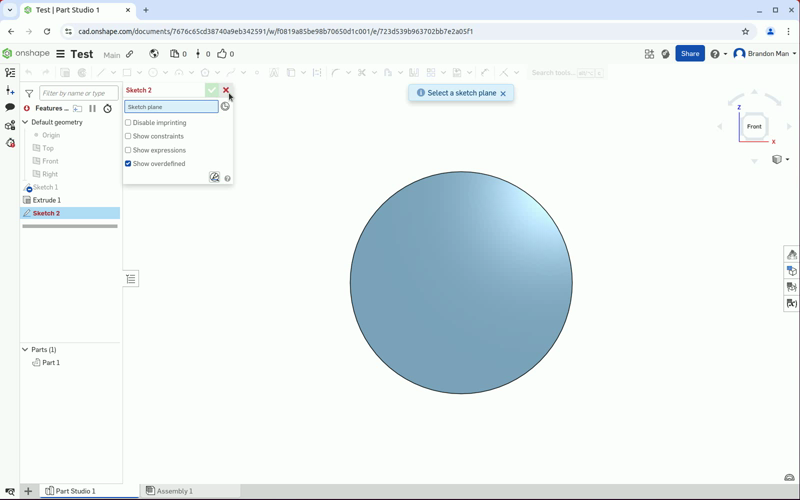
mouse_move(73, 163)
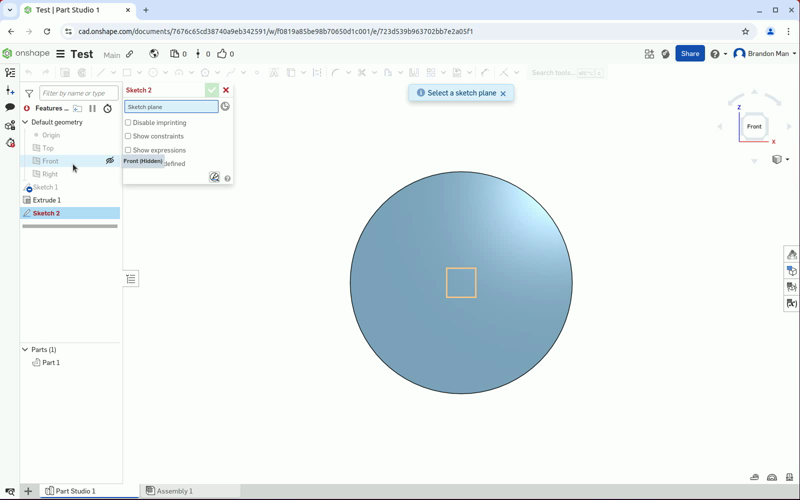
click(73, 163)
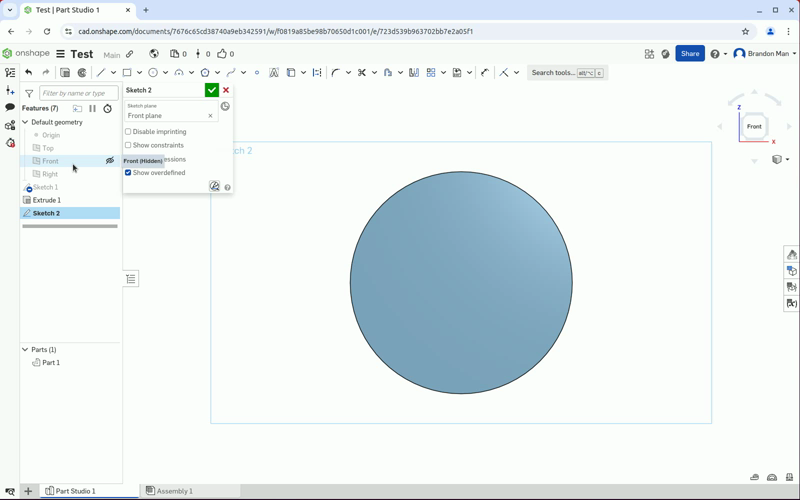
mouse_move(73, 352)
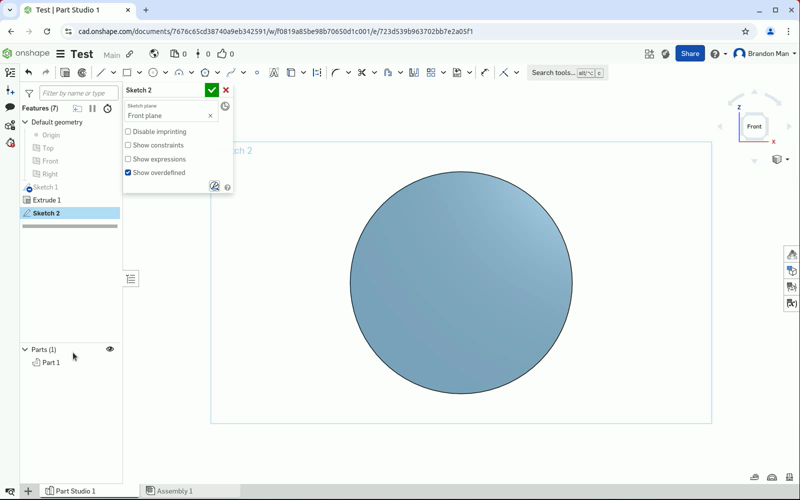
key(y)
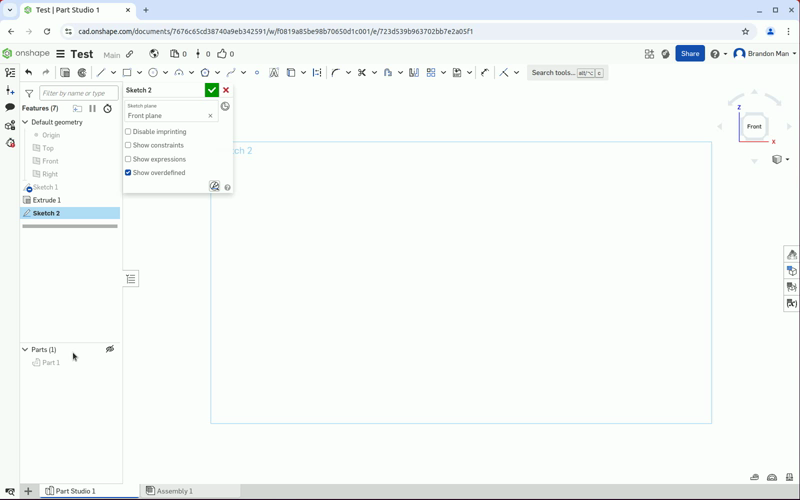
key(c)
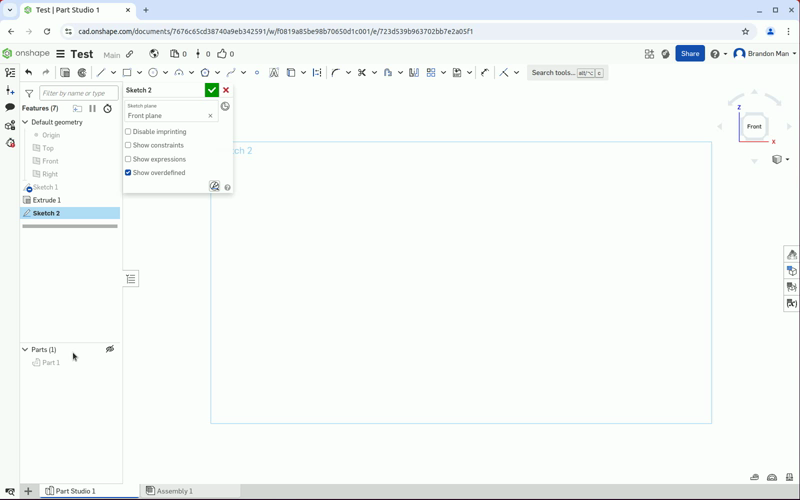
key_down(shift)
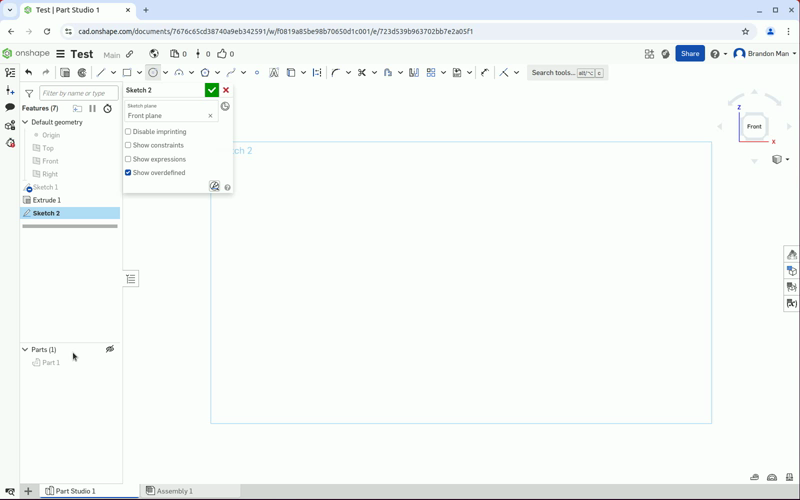
mouse_move(460, 282)
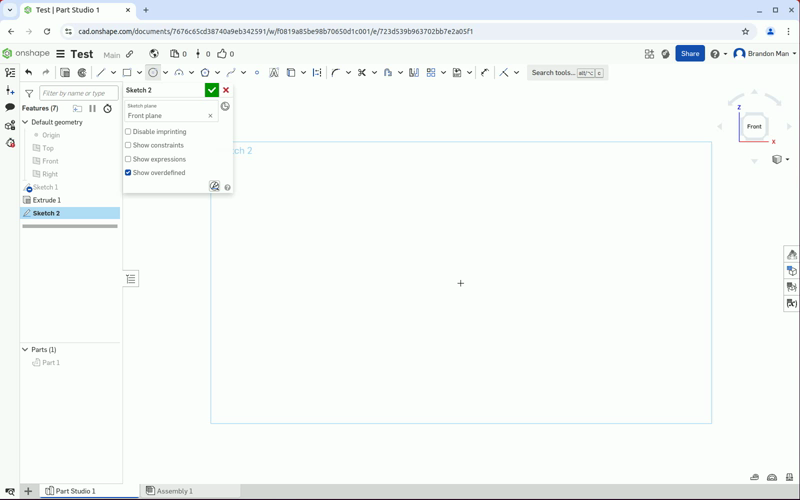
click(460, 282)
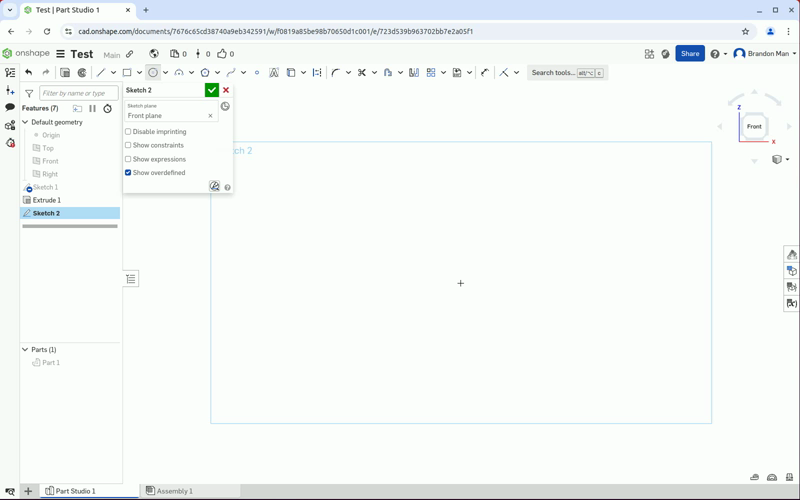
key_up(shift)
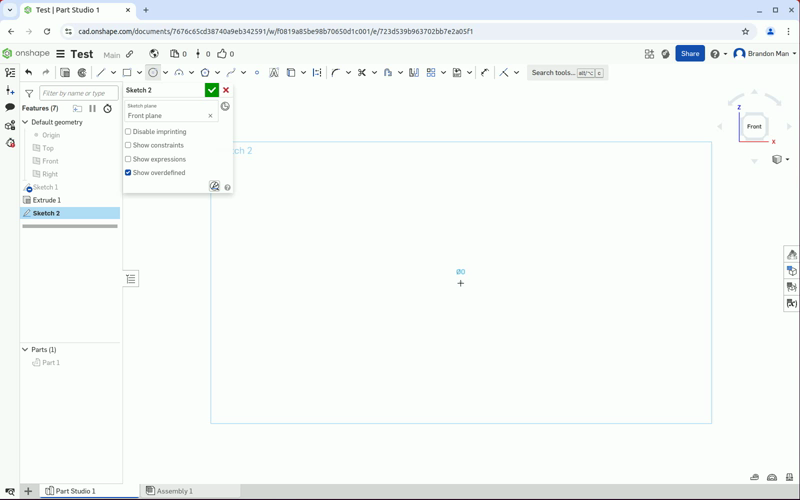
mouse_move(467, 282)
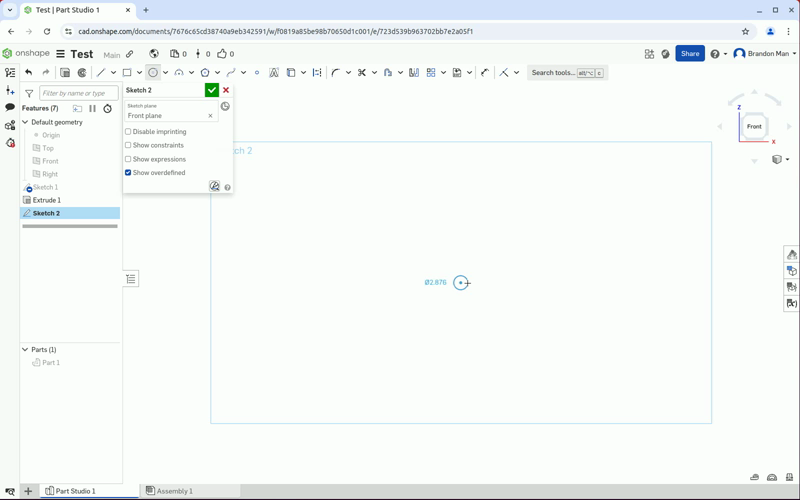
click(467, 282)
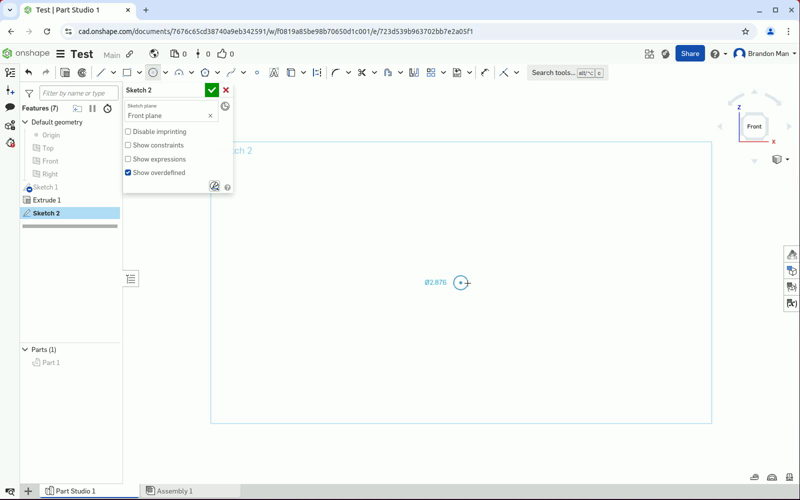
key(esc)
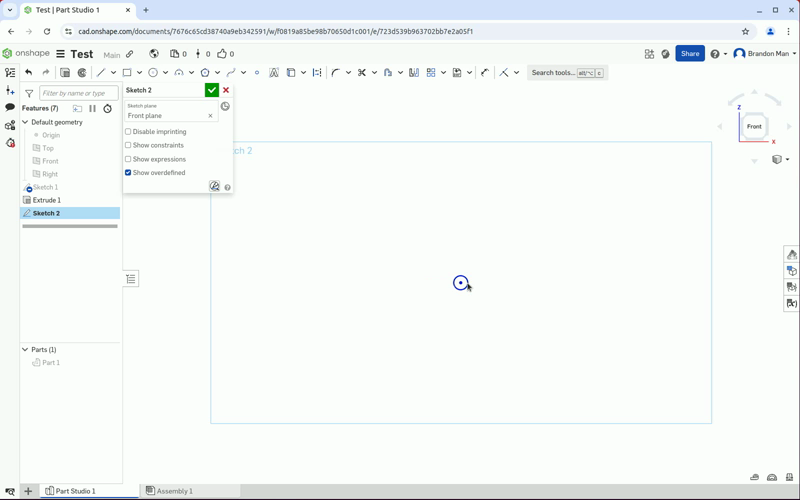
mouse_move(460, 282)
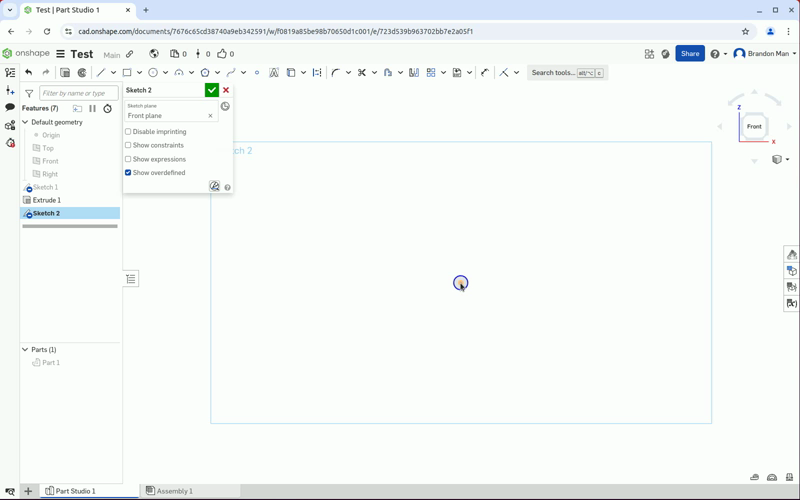
scroll(6)
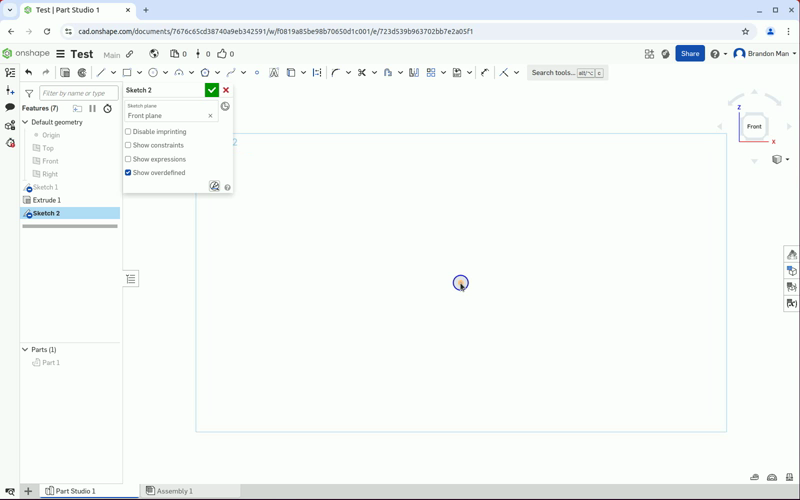
scroll(6)
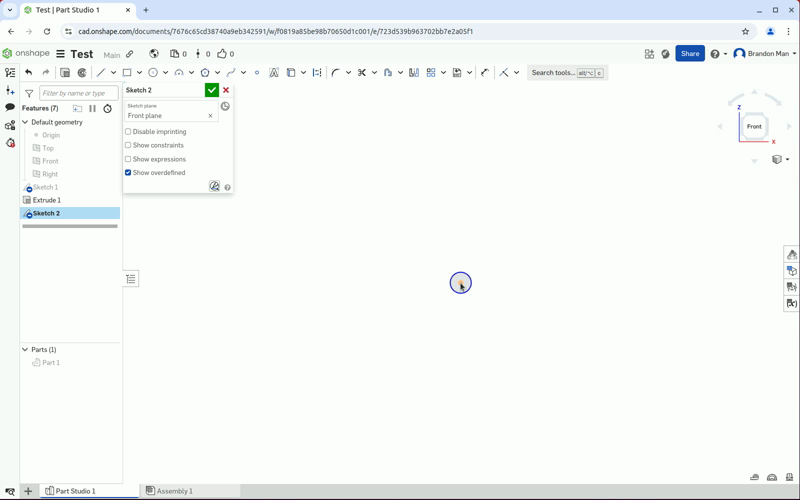
scroll(6)
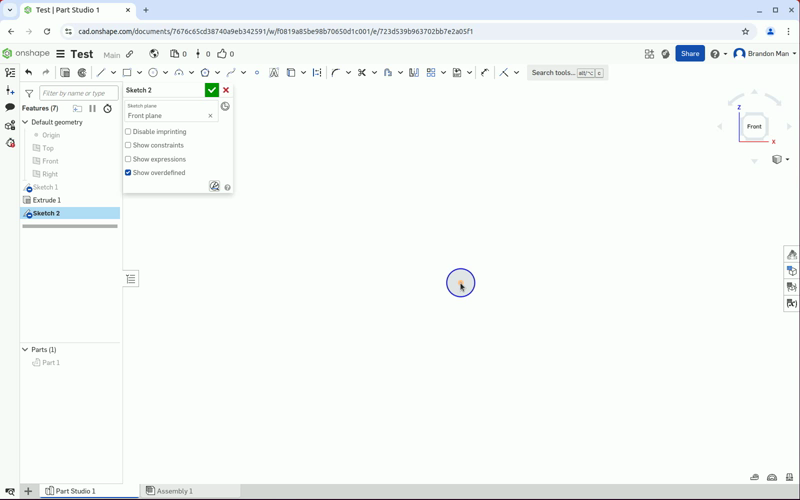
scroll(6)
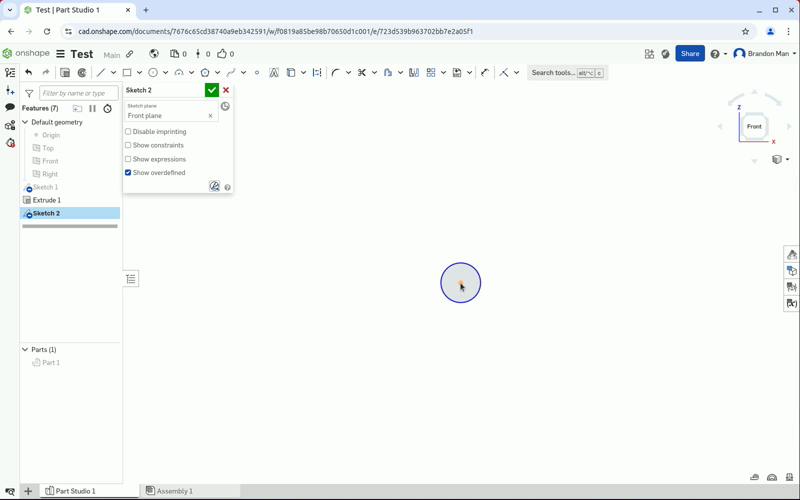
scroll(6)
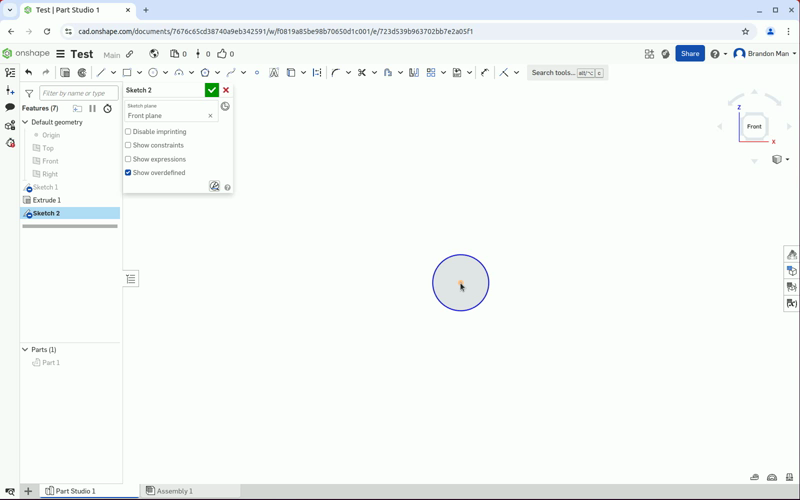
scroll(6)
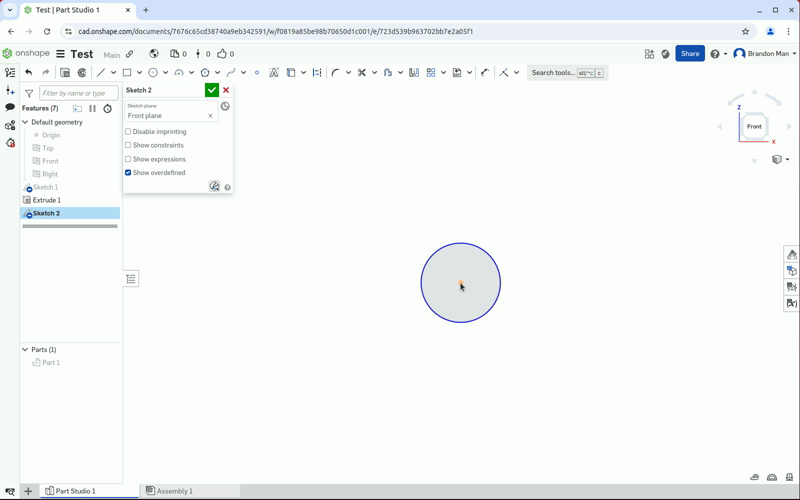
scroll(6)
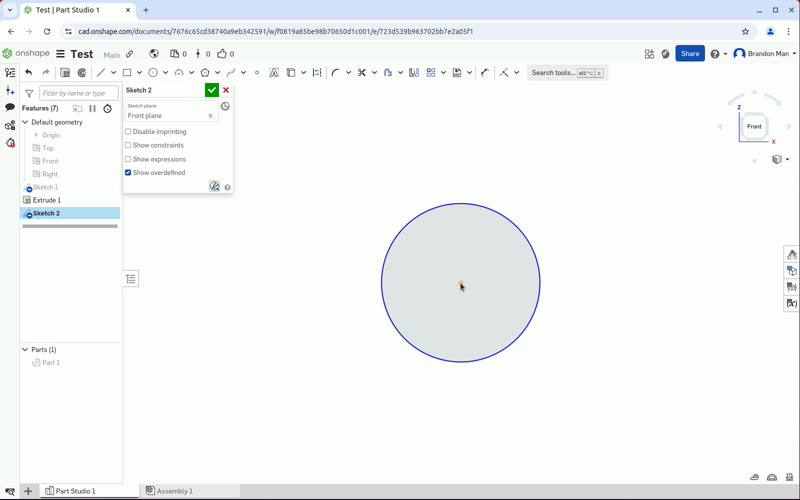
click(460, 282)
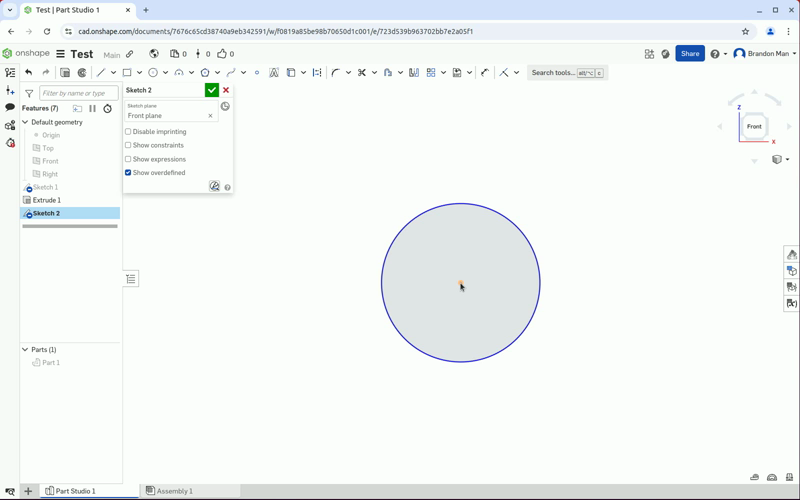
scroll(-6)
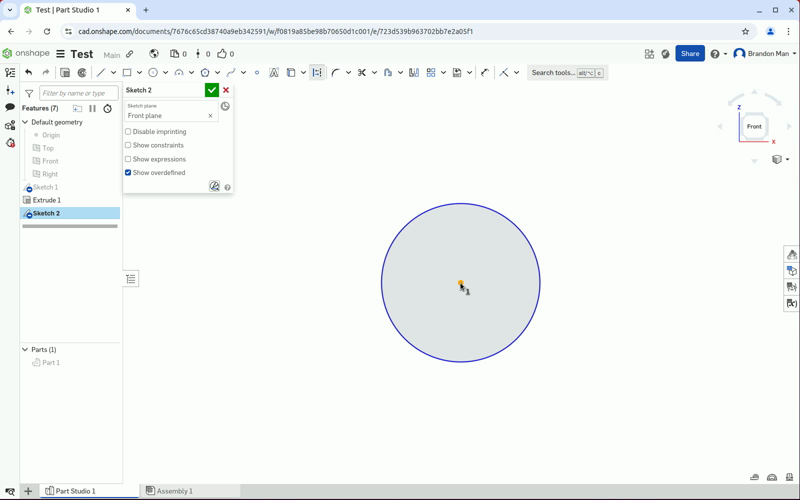
scroll(-6)
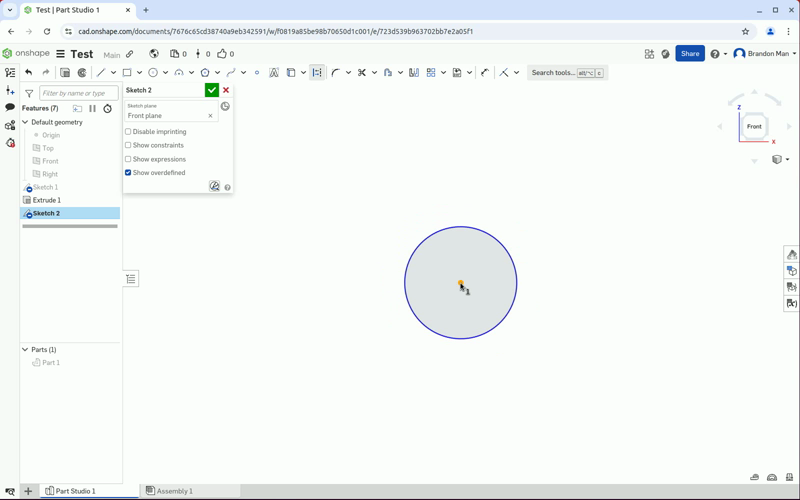
scroll(-6)
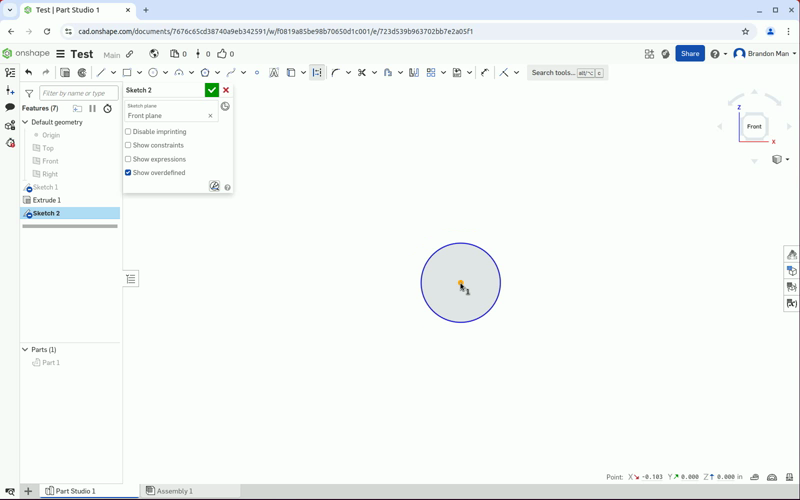
scroll(-6)
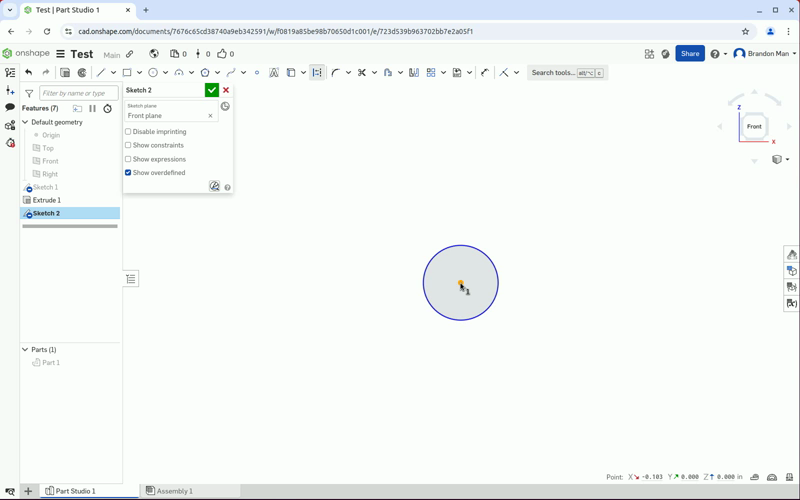
scroll(-6)
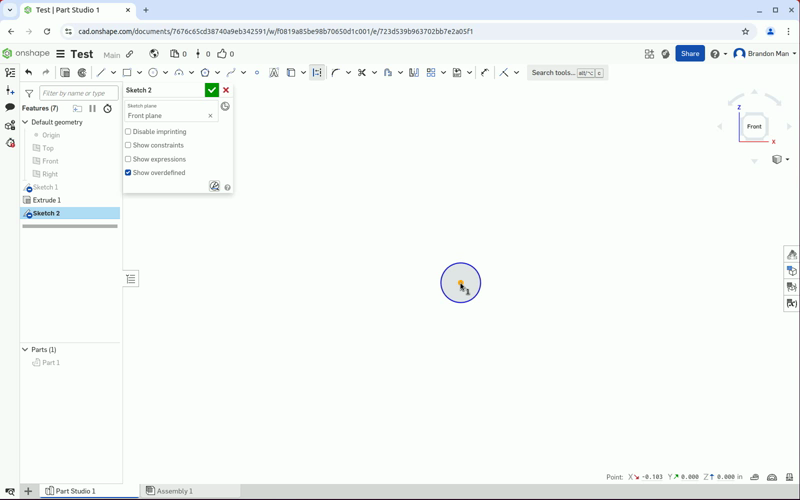
scroll(-6)
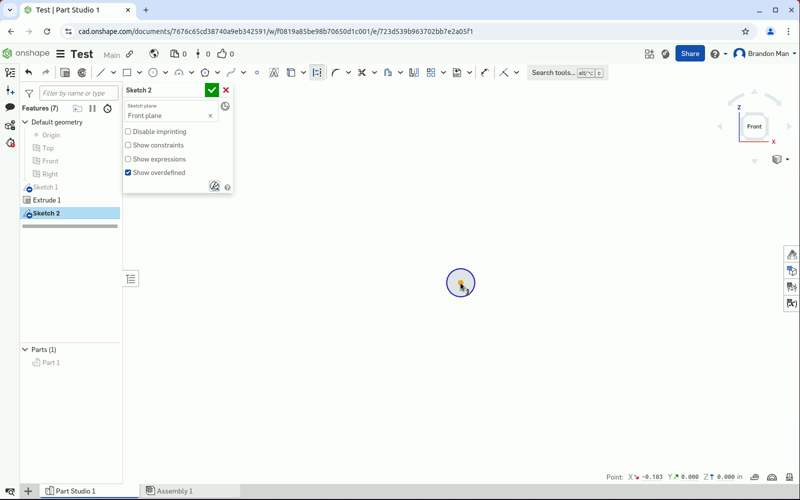
scroll(-6)
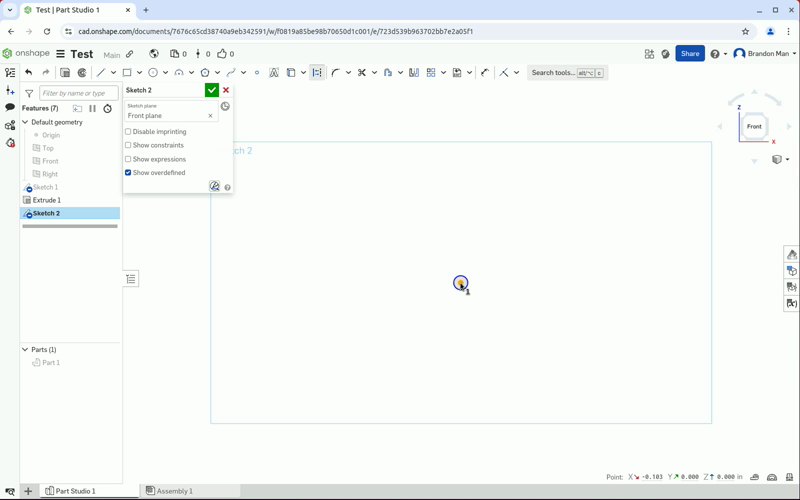
mouse_move(73, 352)
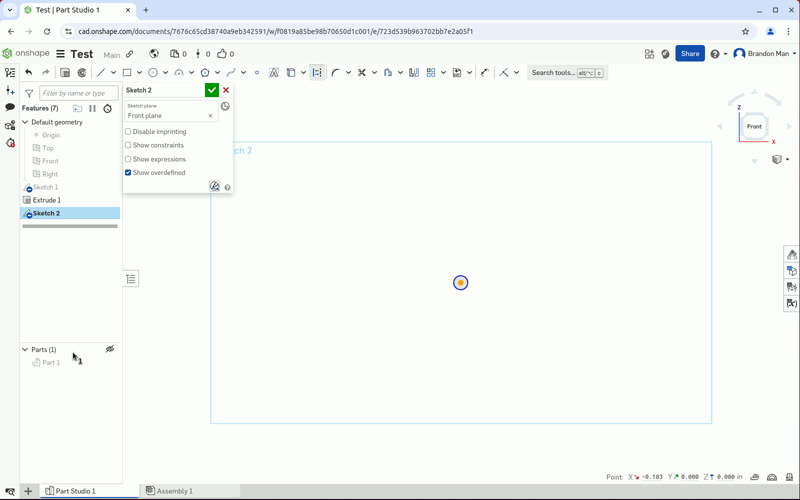
key(shift+y)
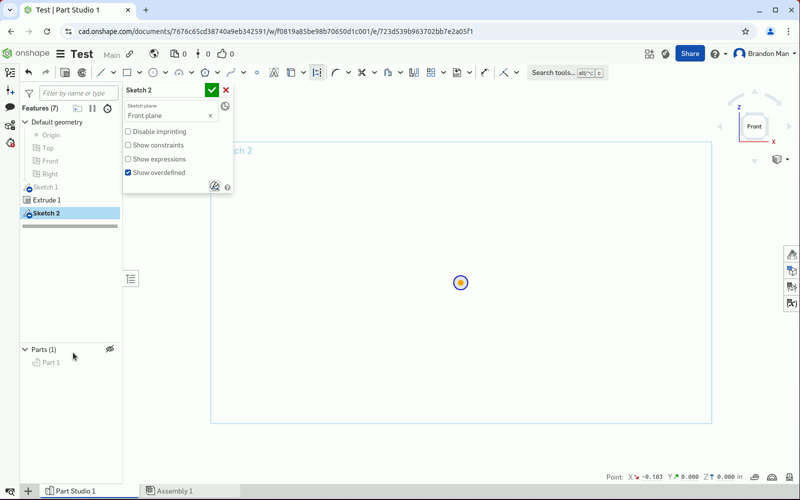
key(shift+e)
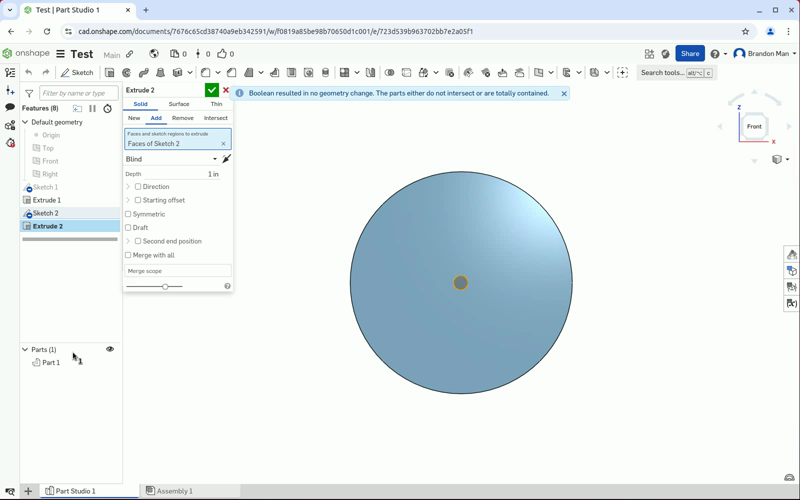
mouse_move(143, 106)
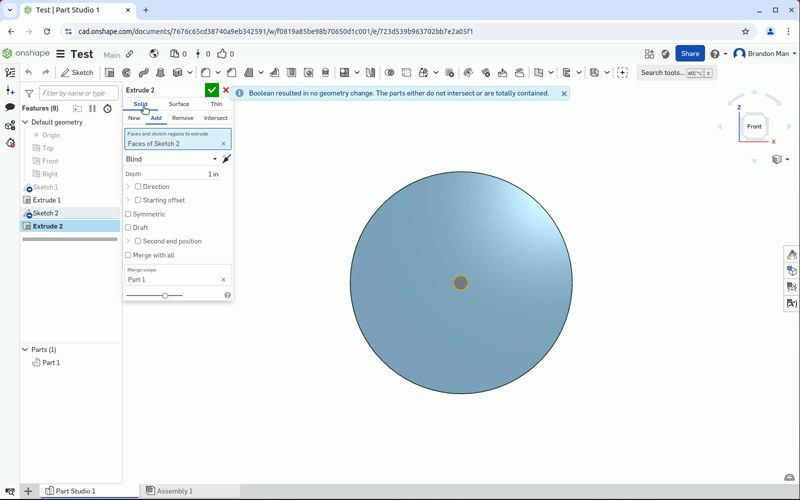
click(143, 106)
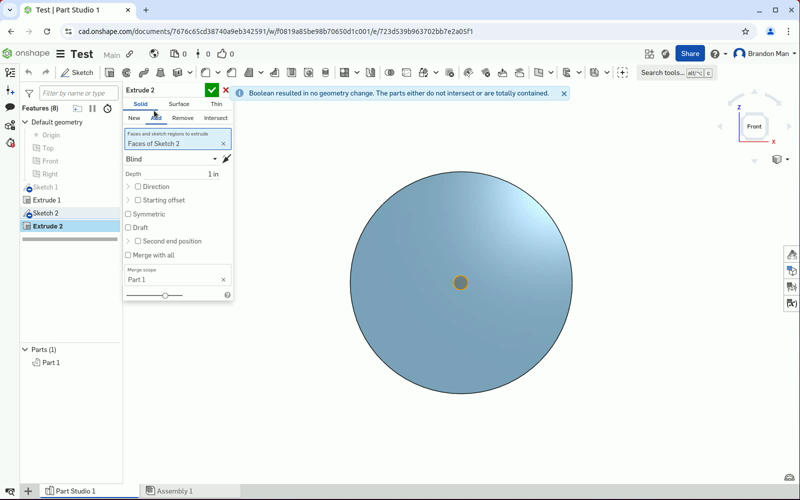
mouse_move(186, 120)
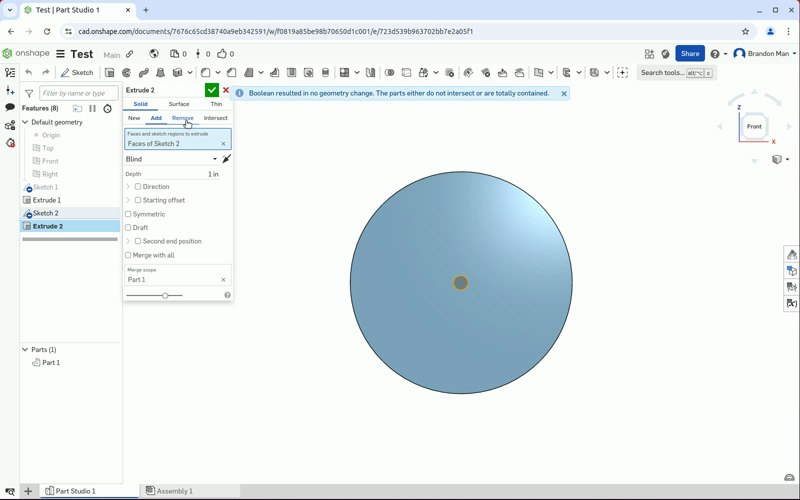
click(186, 120)
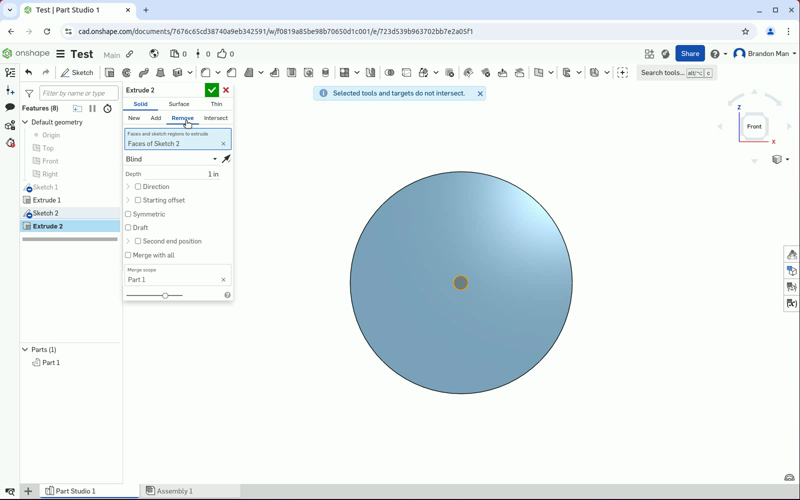
key(tab, 4)
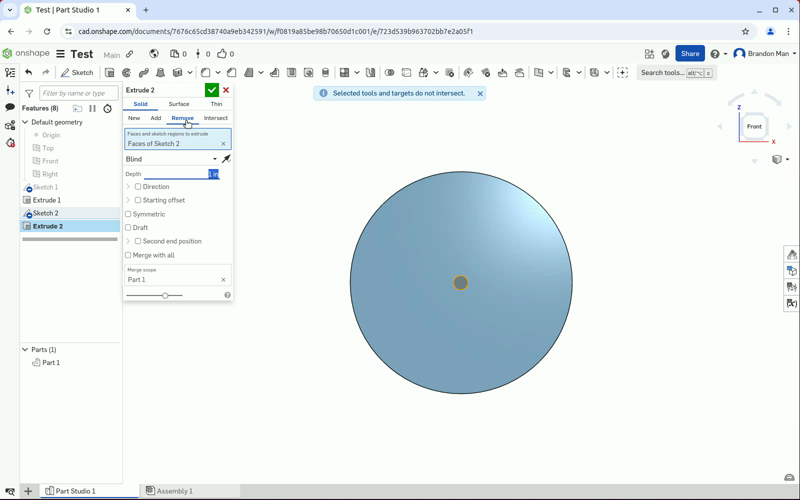
text(-7.703)
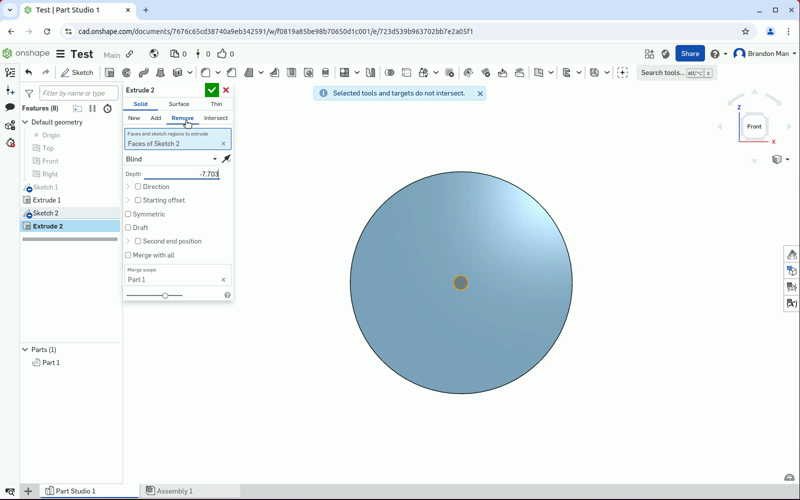
key(tab, 6)
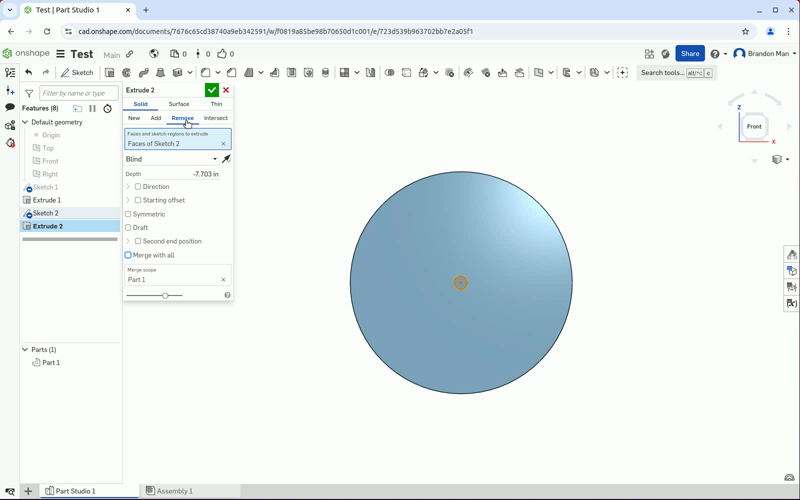
key(space)
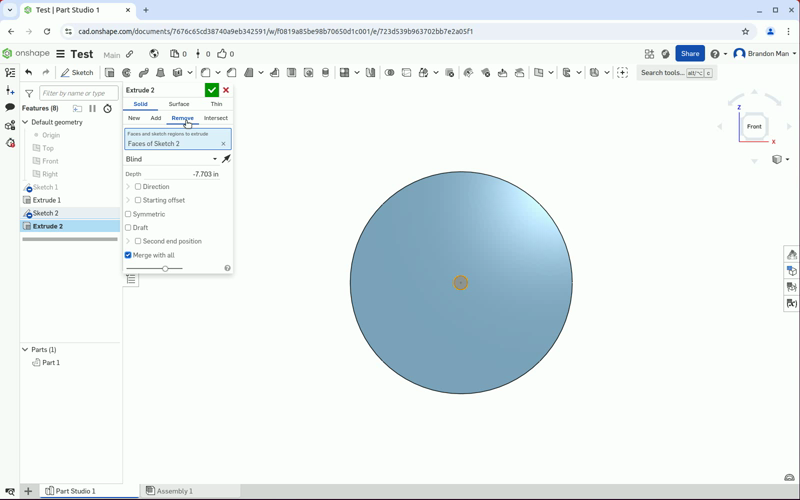
key(enter)
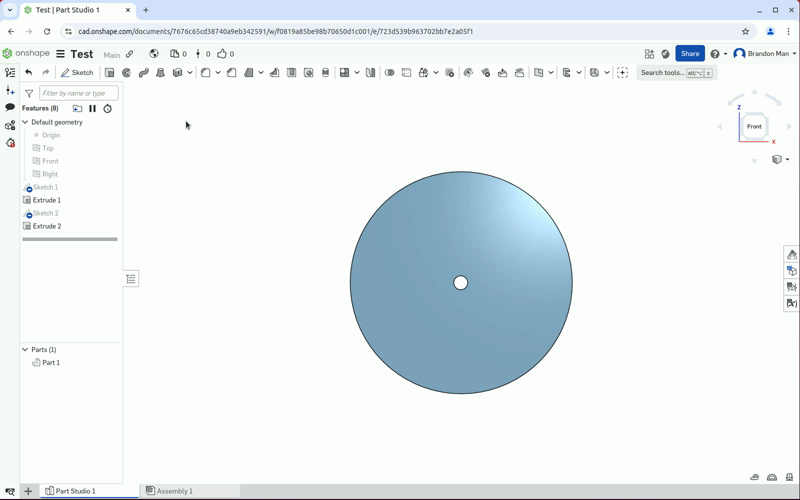
key(shift+h)
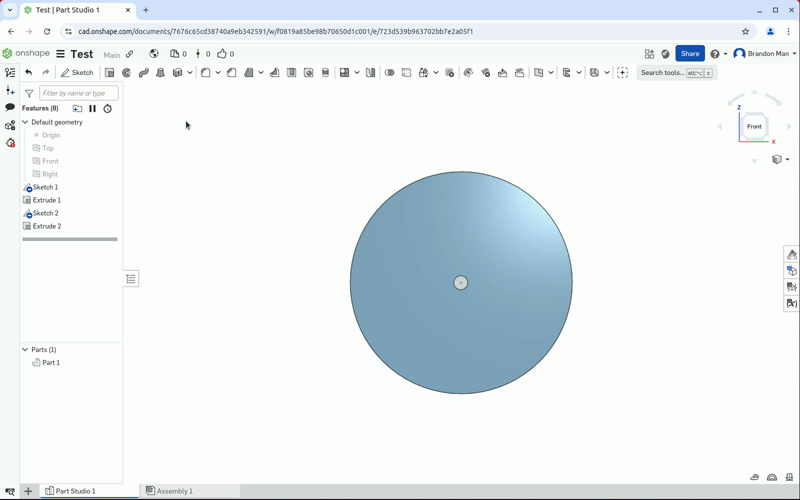
key(shift+h)
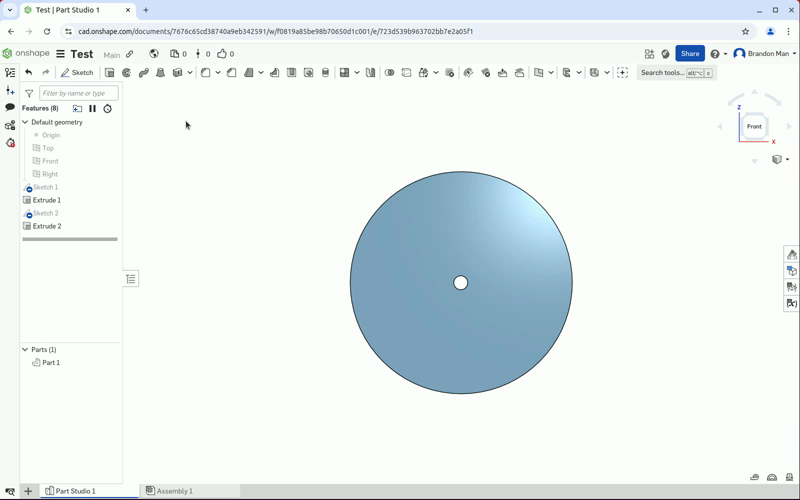
mouse_move(73, 189)
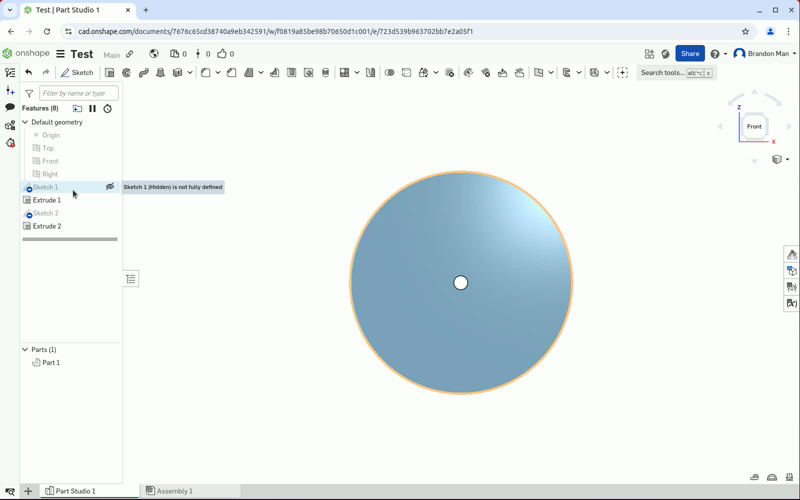
click(73, 189)
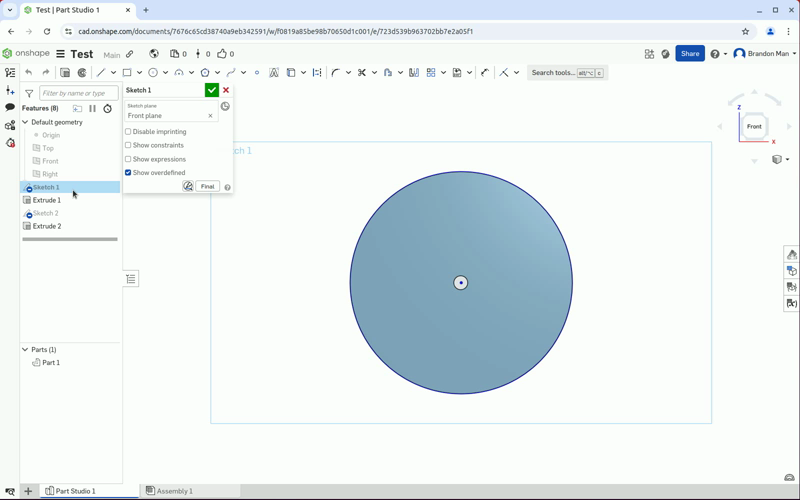
mouse_move(229, 92)
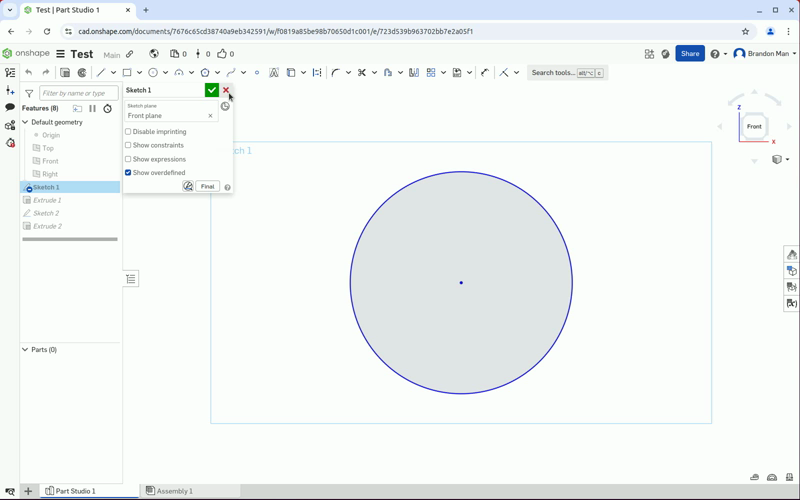
click(229, 92)
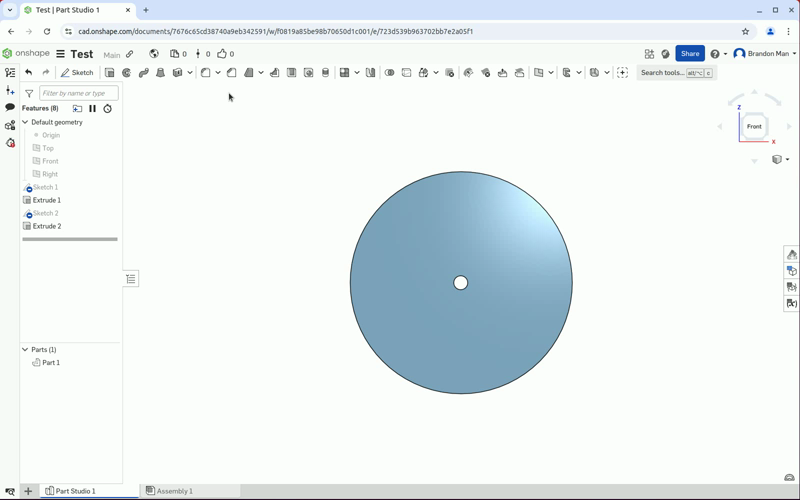
mouse_move(541, 75)
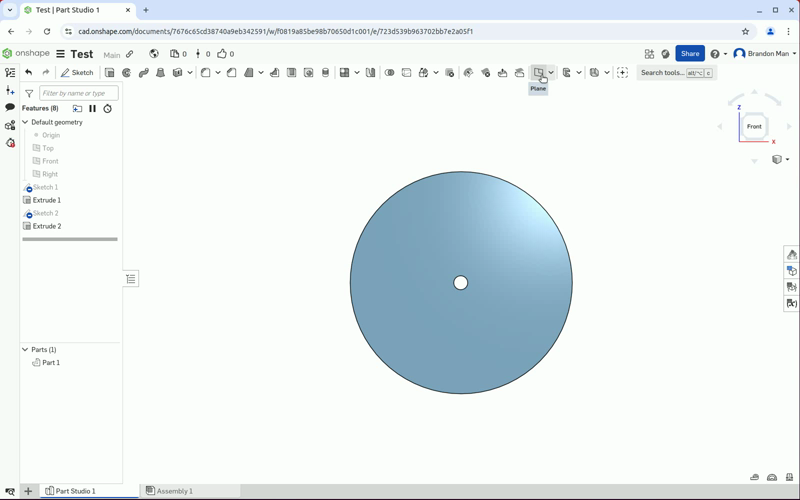
click(541, 75)
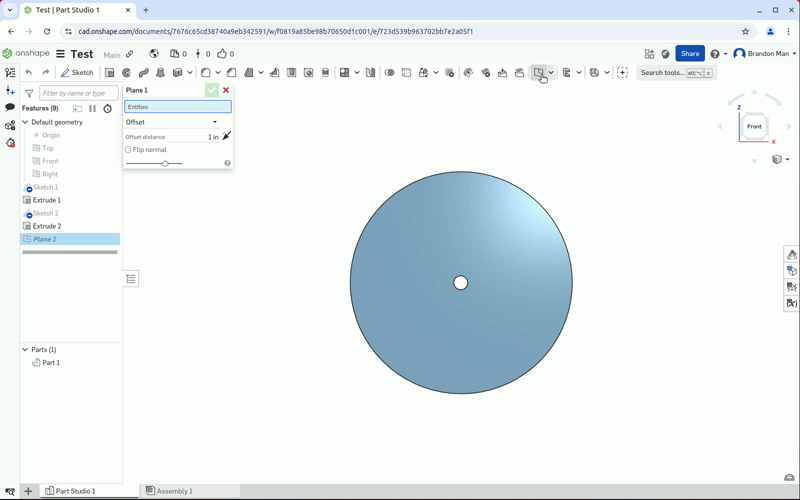
mouse_move(73, 163)
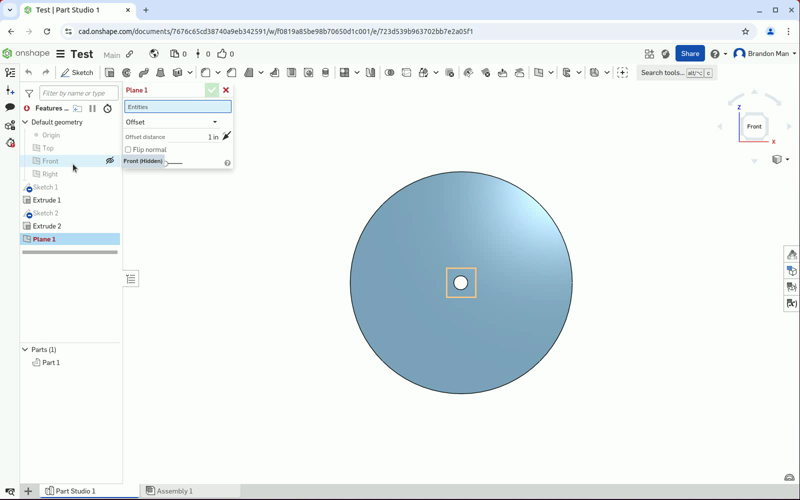
click(73, 163)
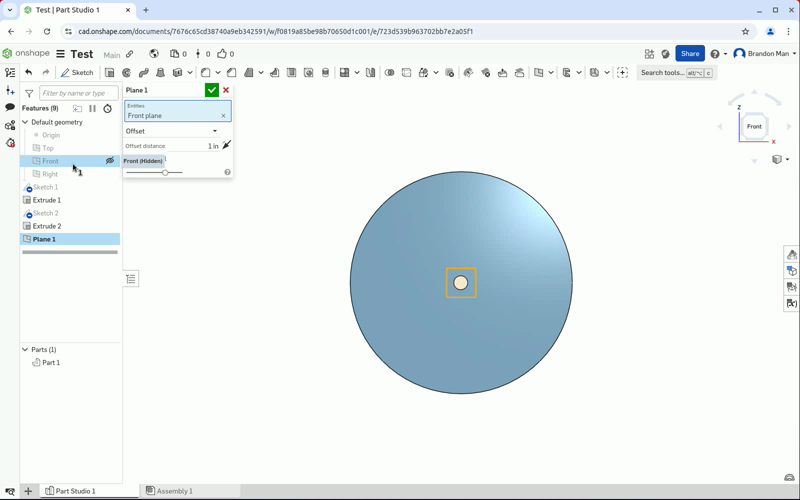
key(tab, 2)
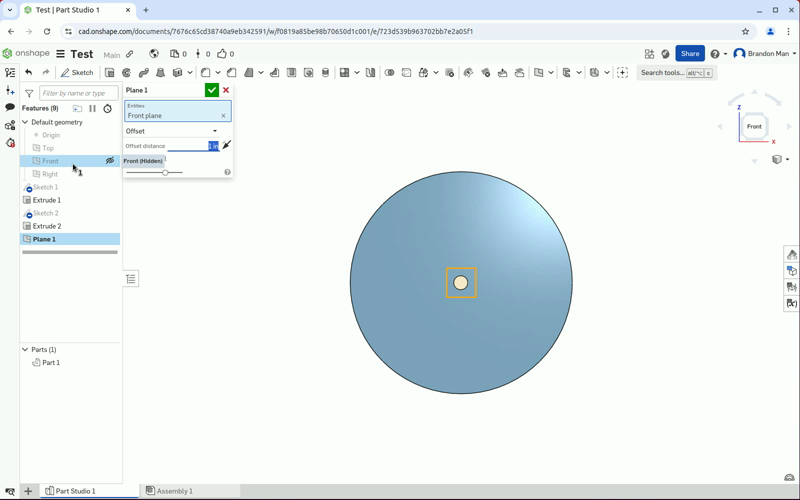
text(7.703)
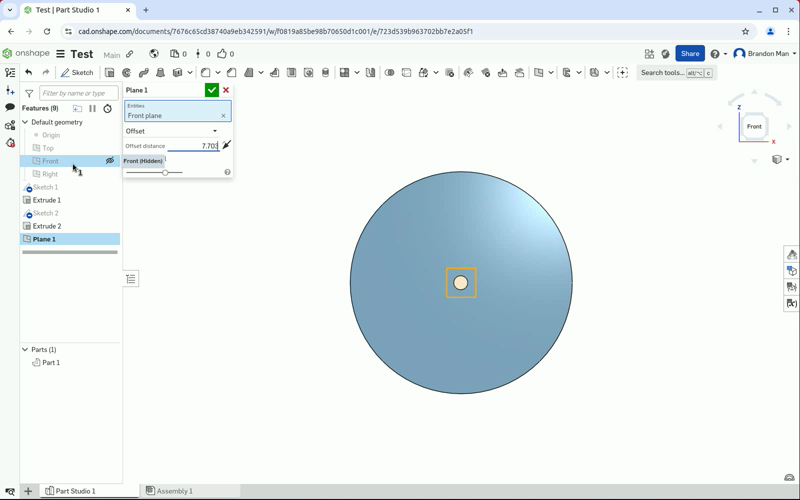
key(enter, 2)
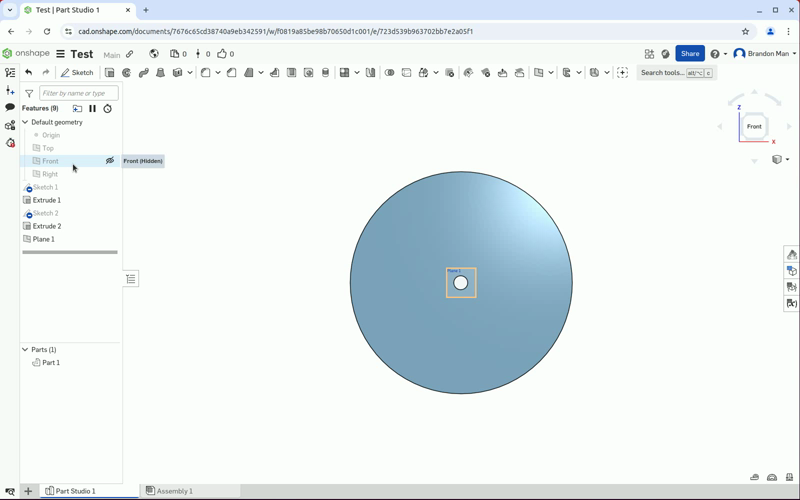
key(shift+s)
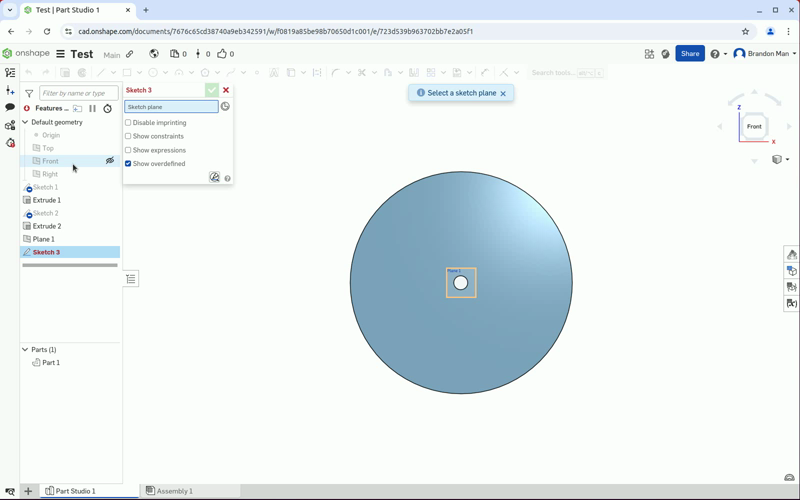
mouse_move(73, 241)
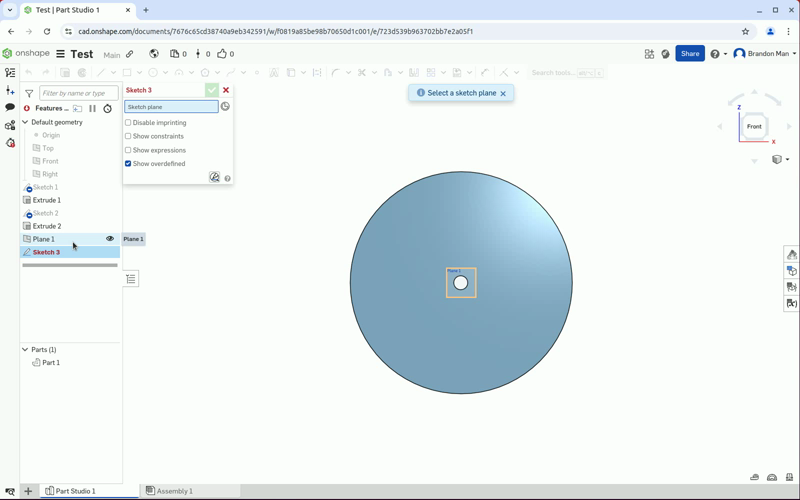
click(73, 241)
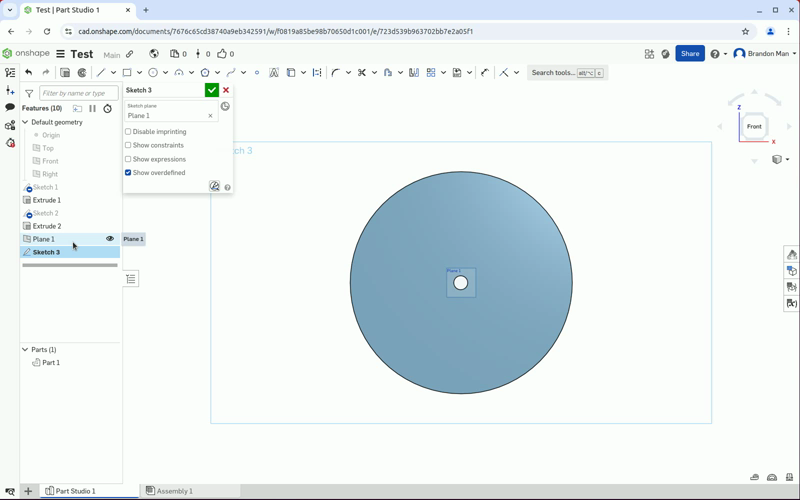
mouse_move(73, 352)
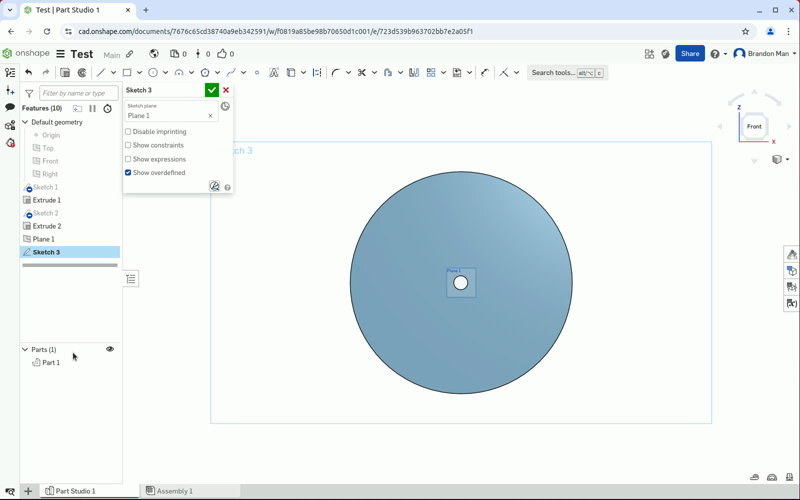
key(y)
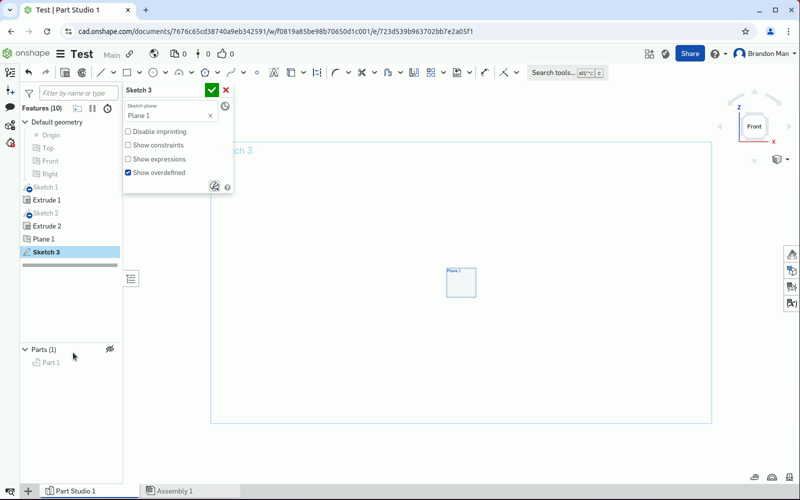
key(c)
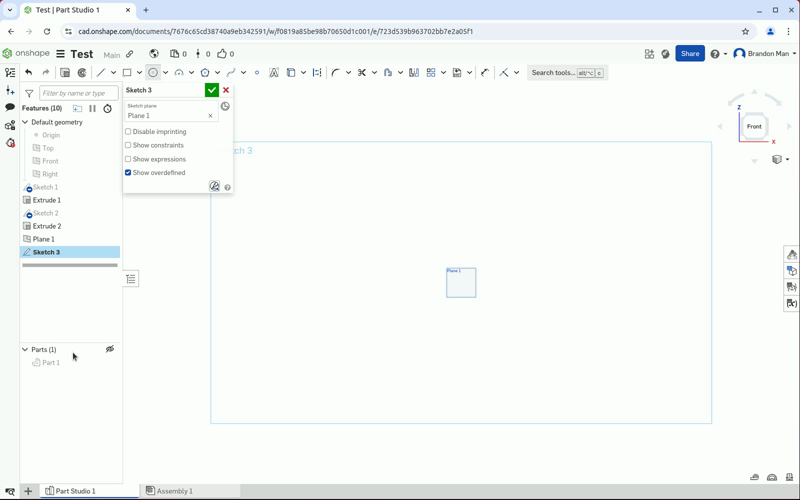
key_down(shift)
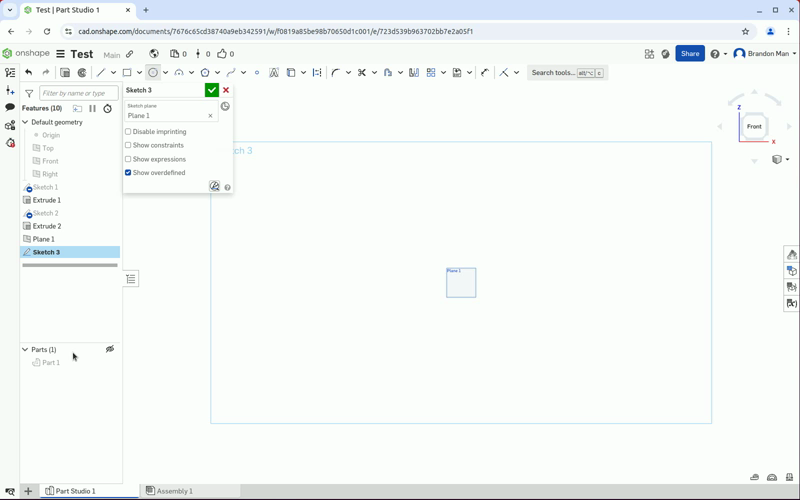
mouse_move(517, 282)
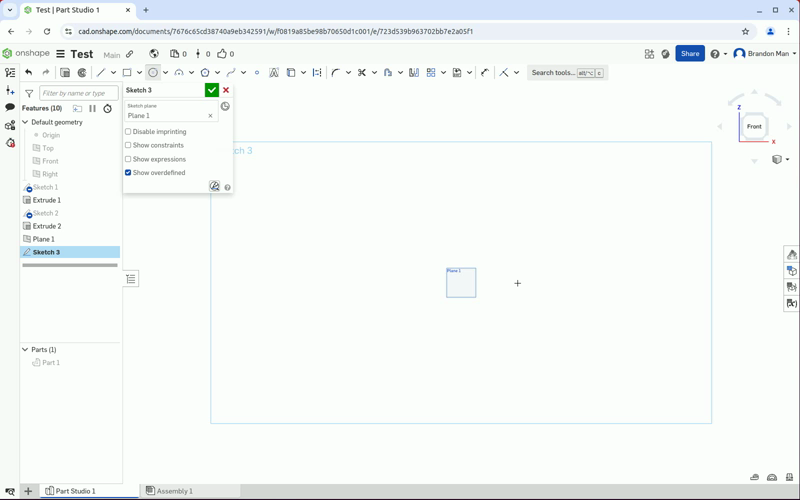
click(517, 282)
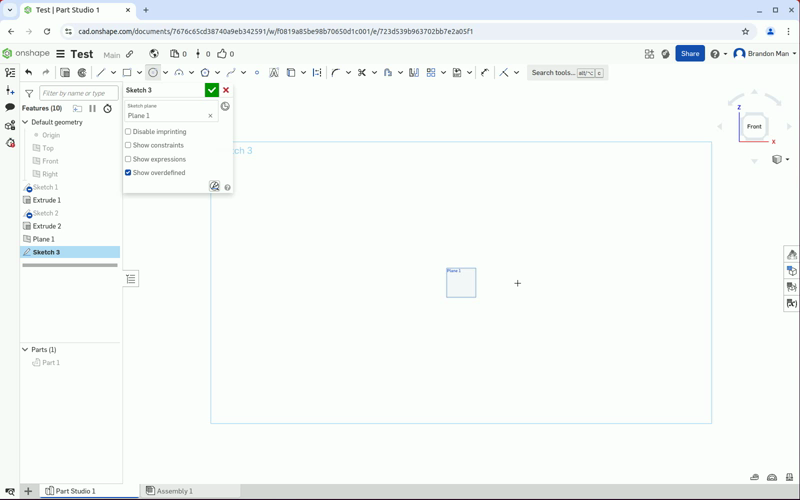
key_up(shift)
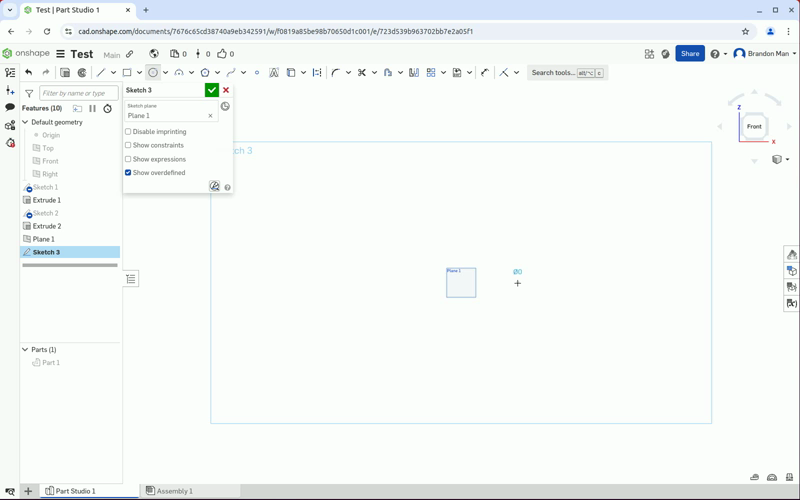
mouse_move(523, 282)
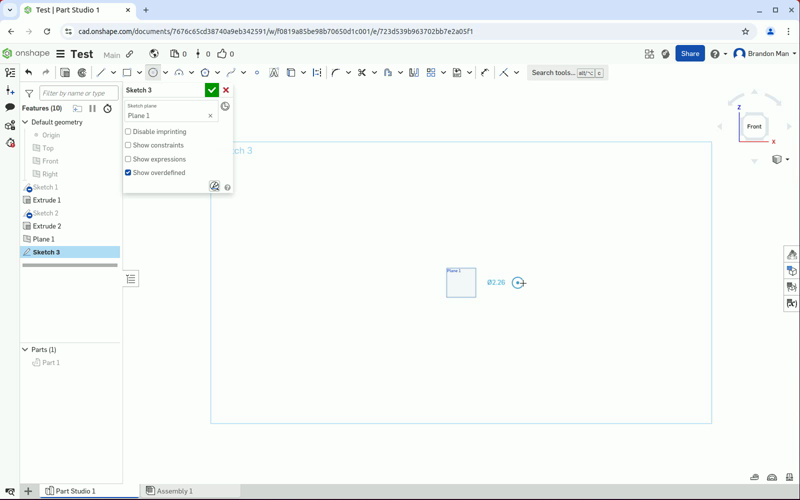
click(523, 282)
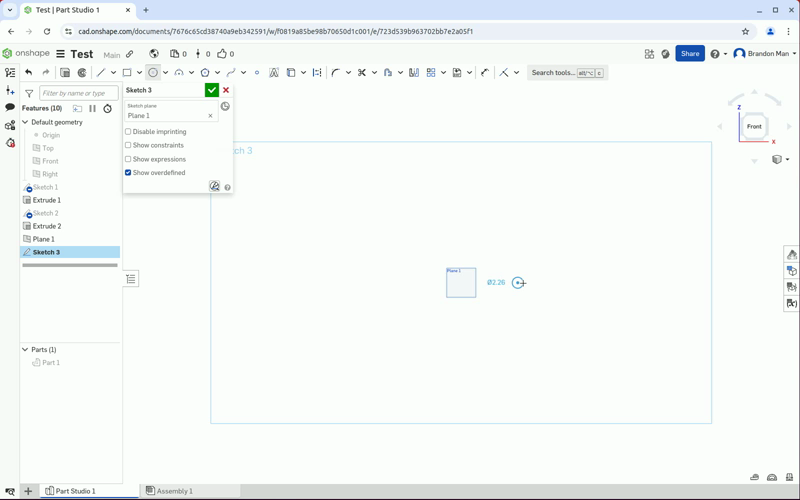
key(esc)
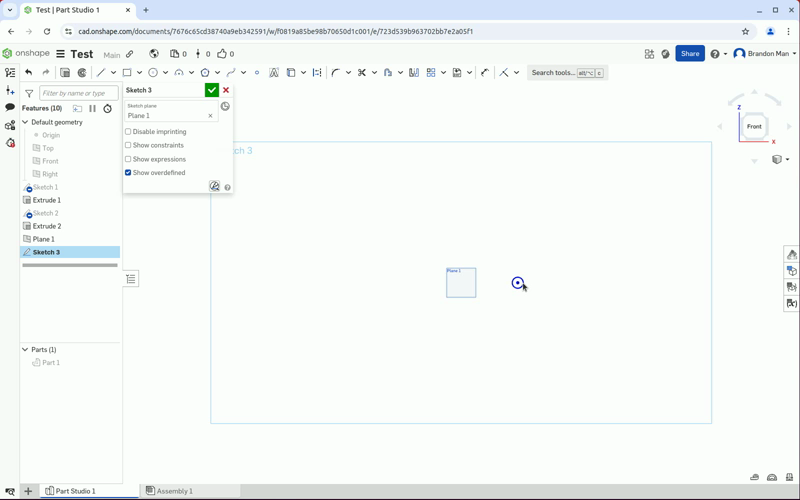
mouse_move(521, 282)
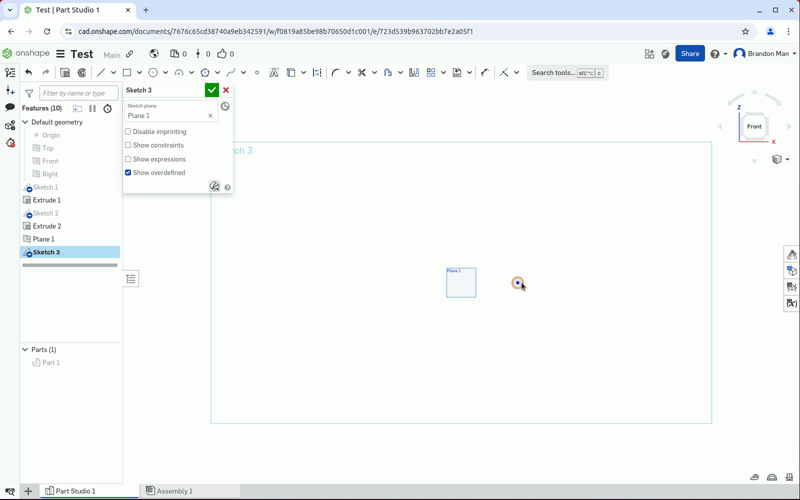
scroll(6)
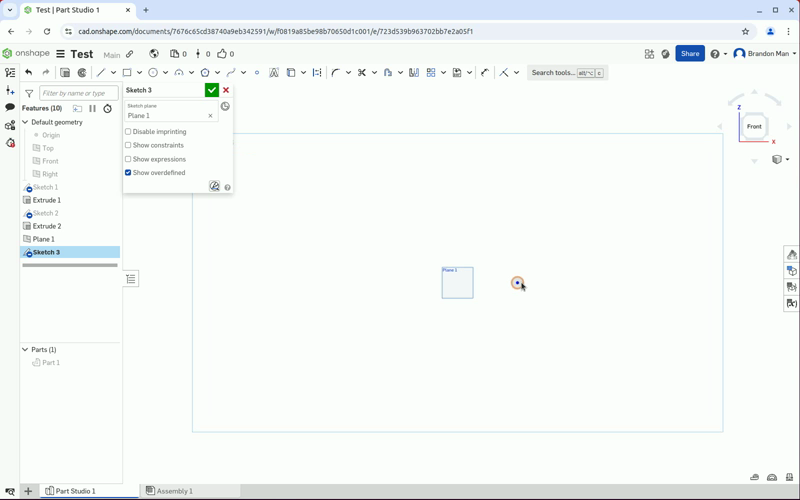
scroll(6)
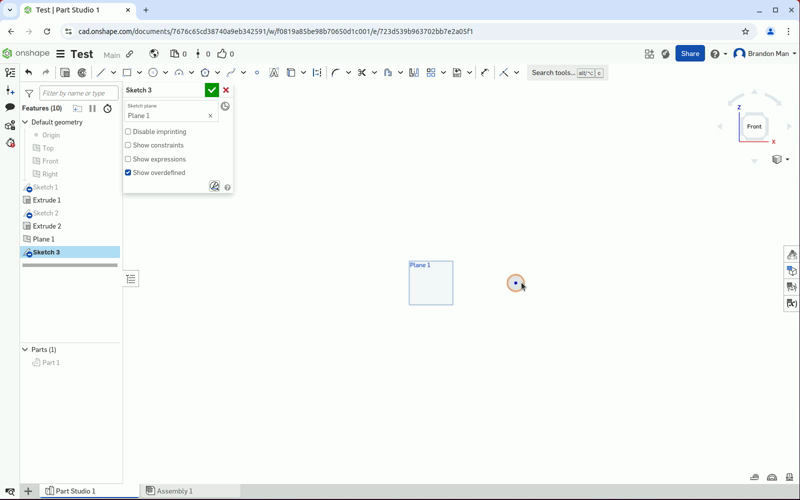
scroll(6)
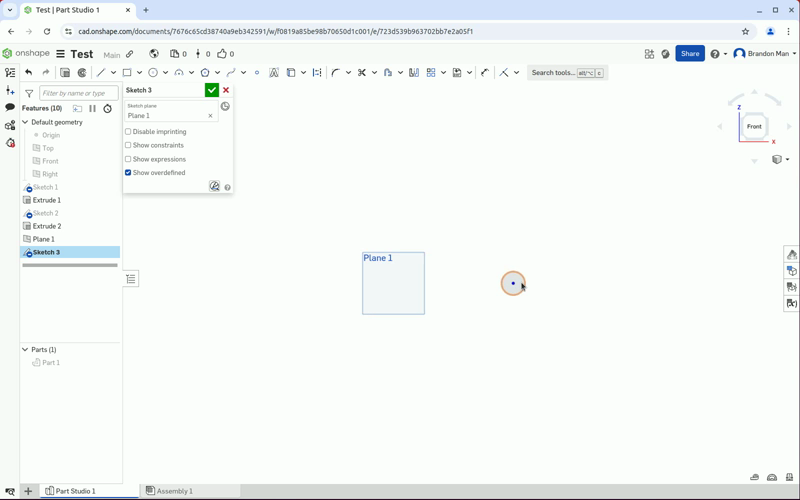
scroll(6)
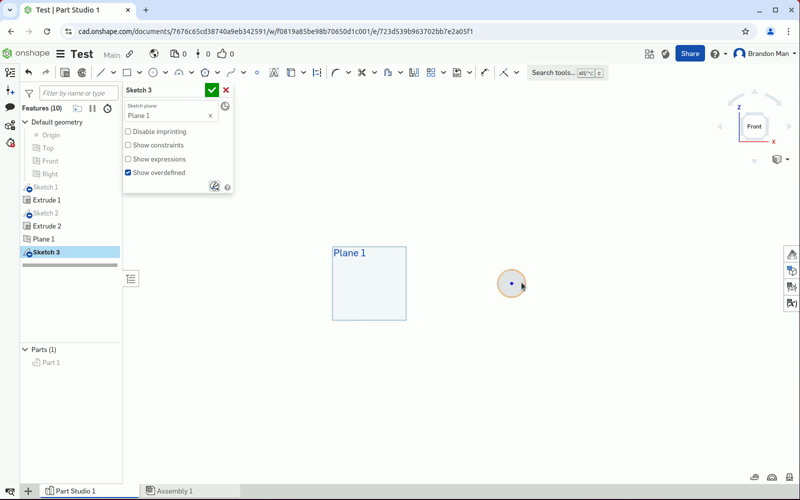
scroll(6)
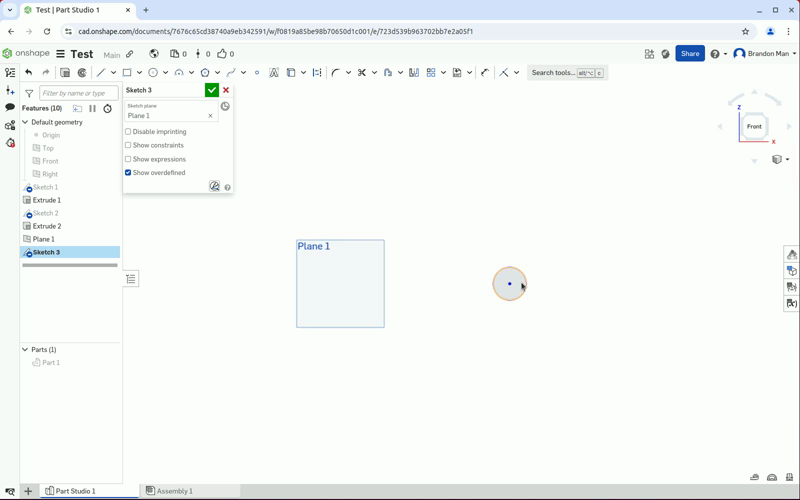
scroll(6)
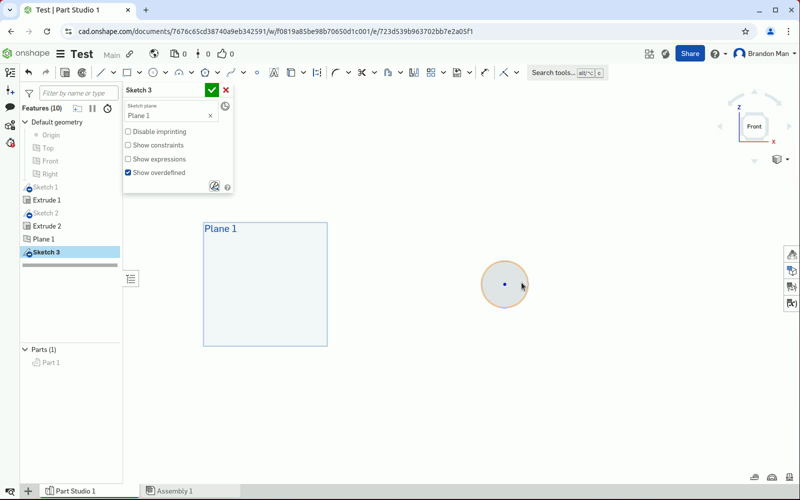
scroll(6)
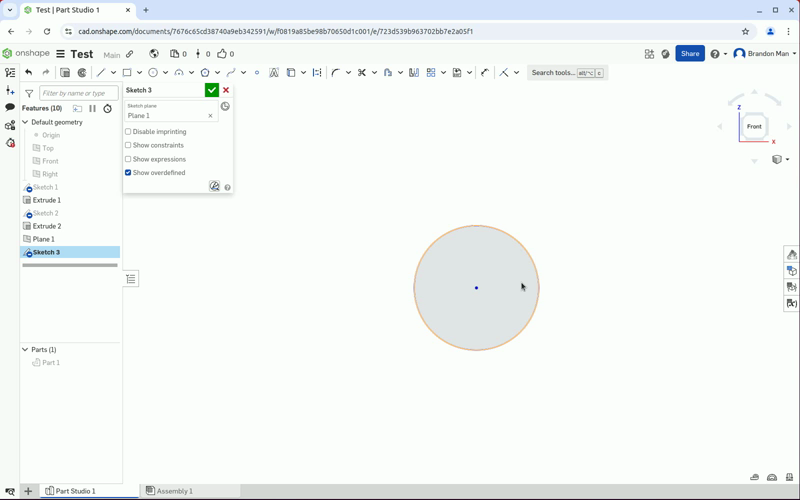
click(521, 282)
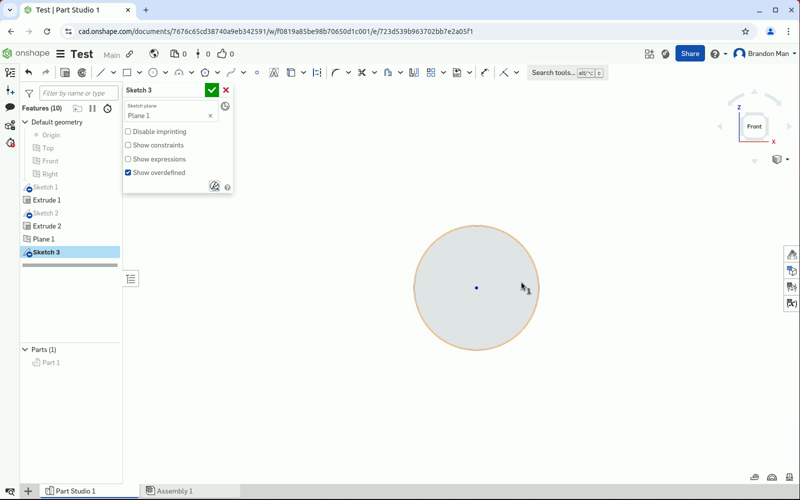
scroll(-6)
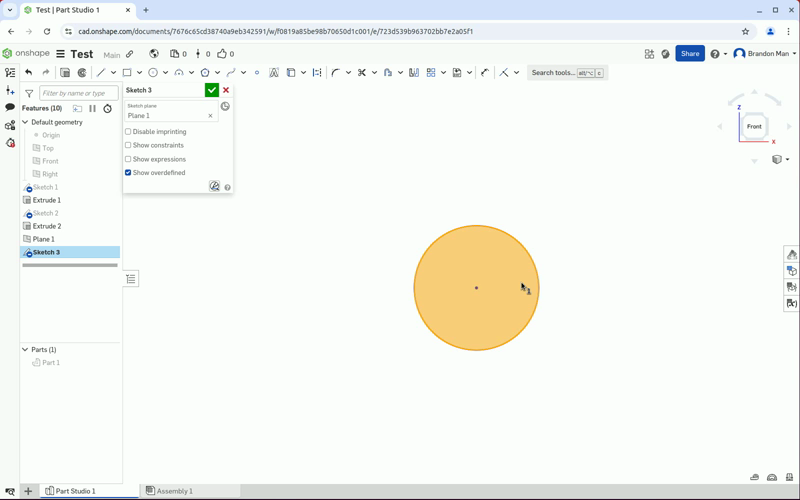
scroll(-6)
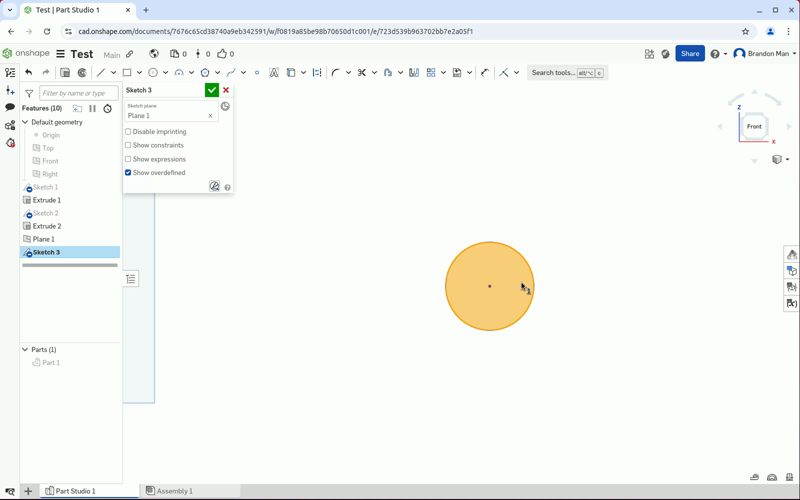
scroll(-6)
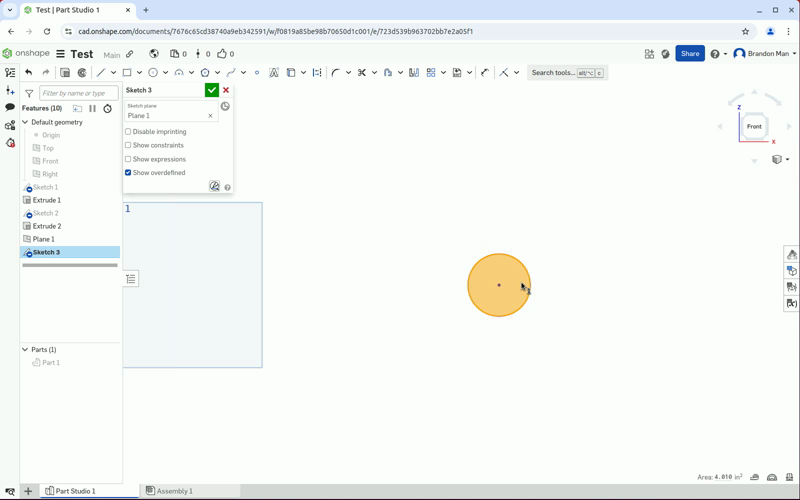
scroll(-6)
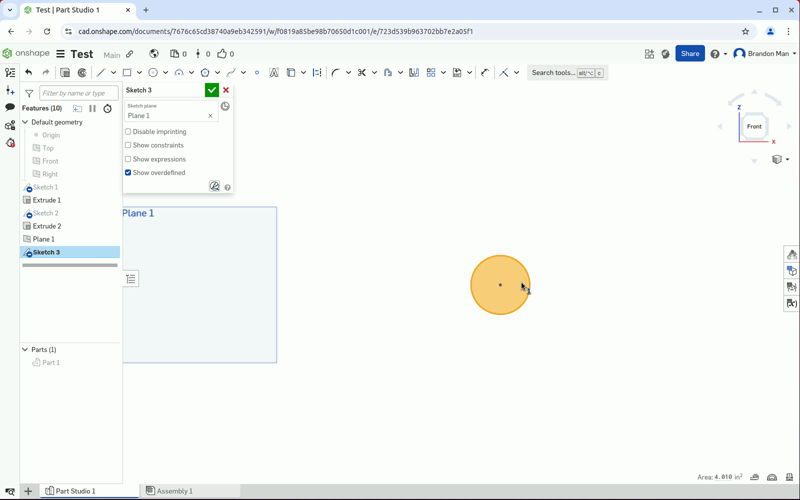
scroll(-6)
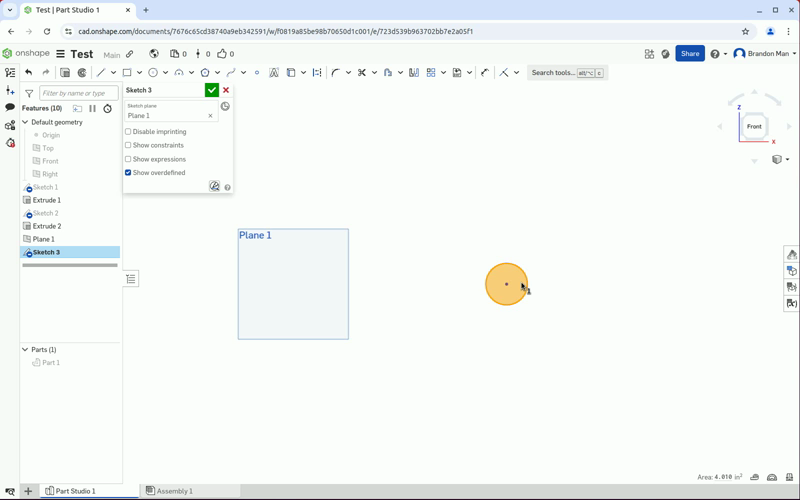
scroll(-6)
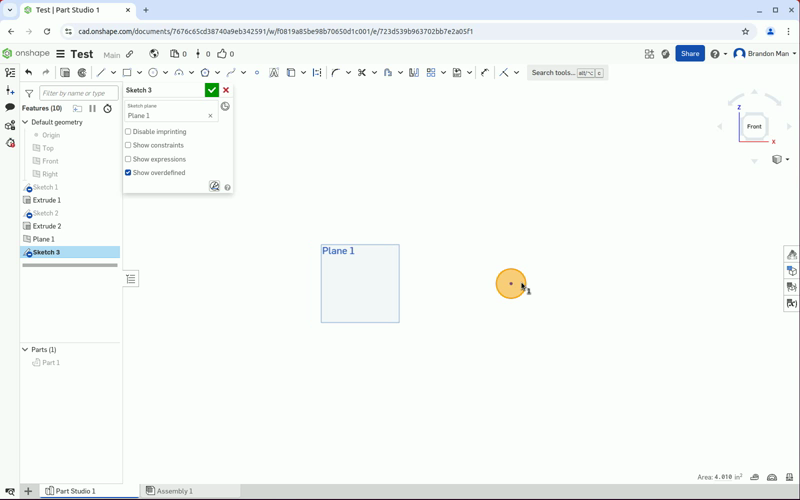
scroll(-6)
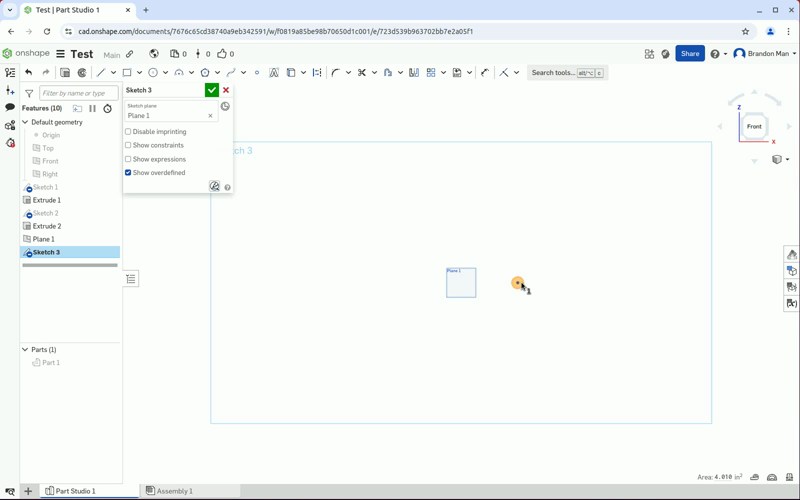
mouse_move(73, 352)
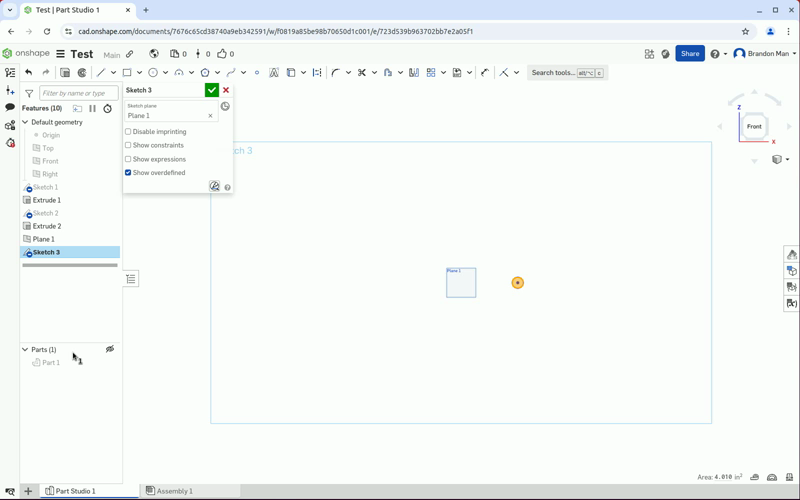
key(shift+y)
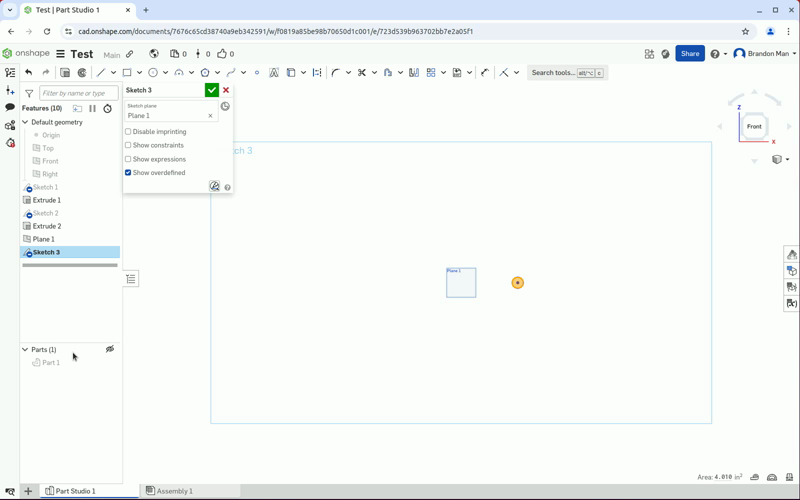
key(shift+e)
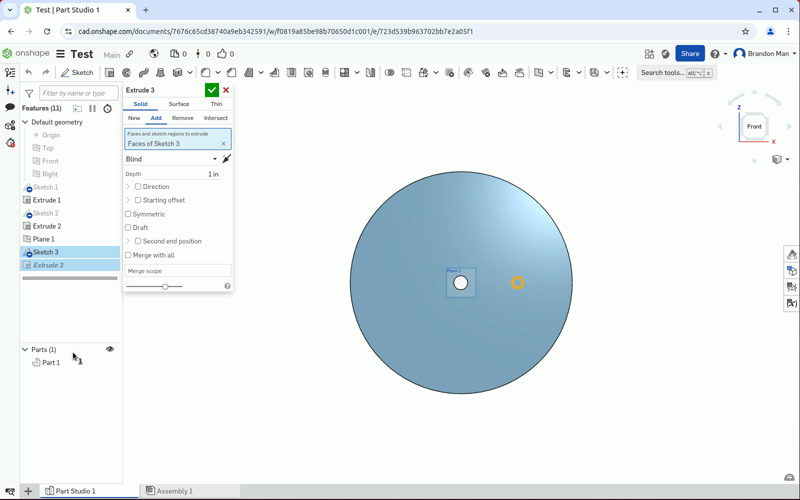
mouse_move(143, 106)
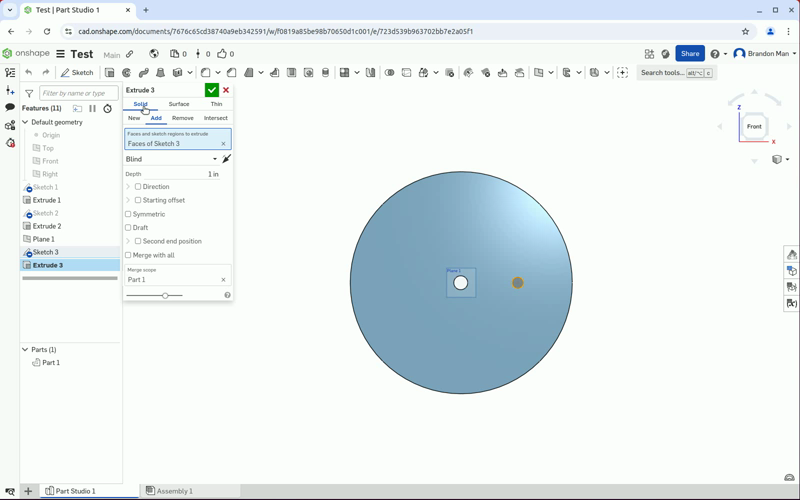
click(143, 106)
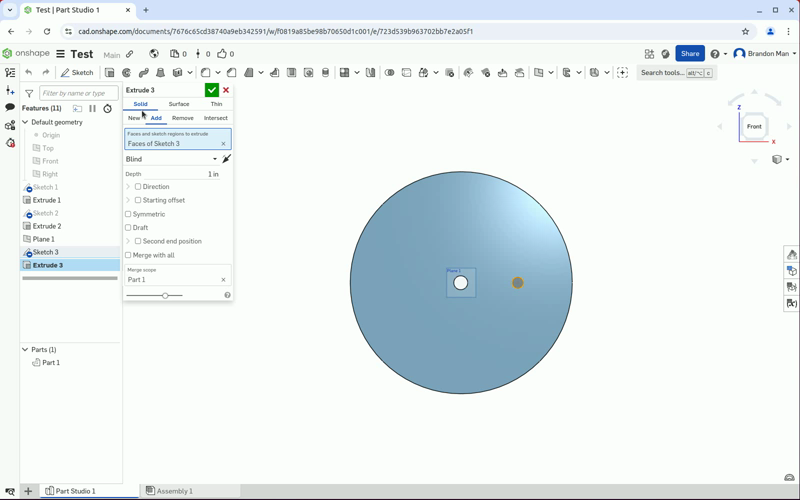
mouse_move(137, 120)
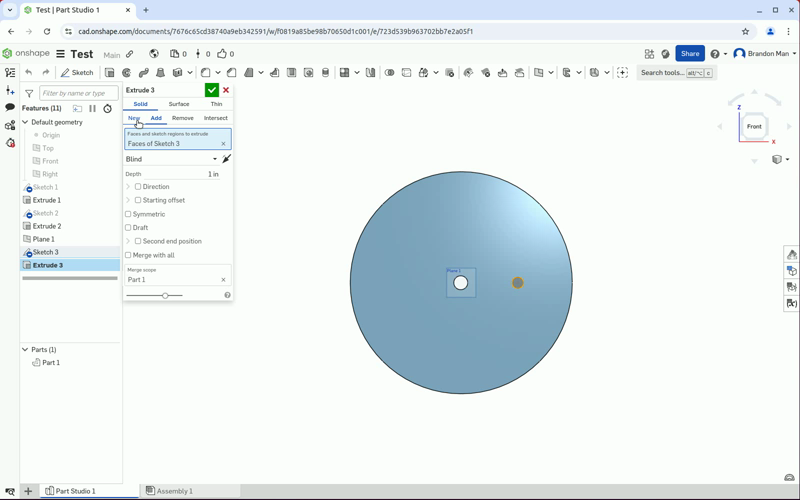
click(137, 120)
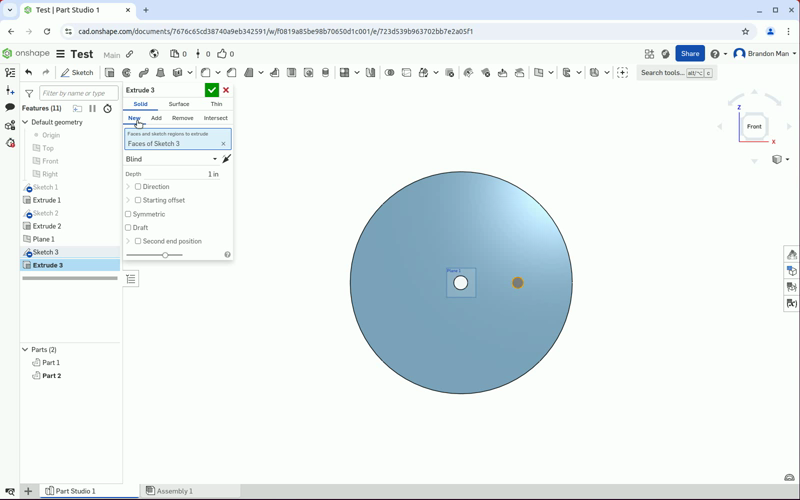
key(tab, 4)
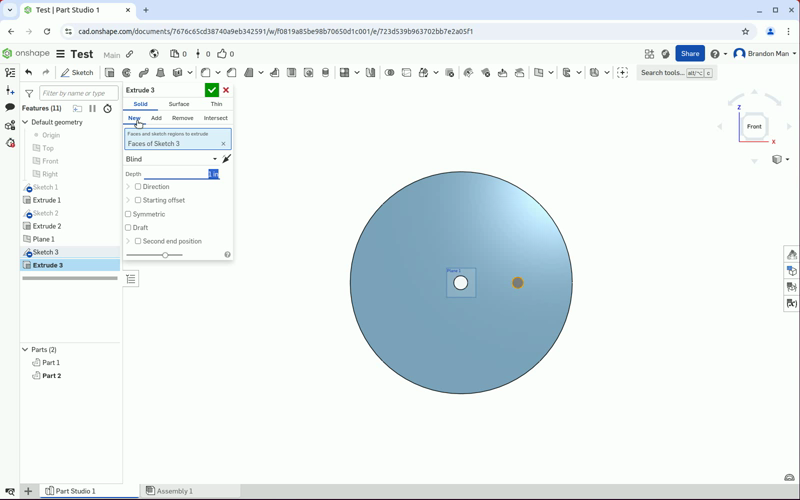
text(7.703)
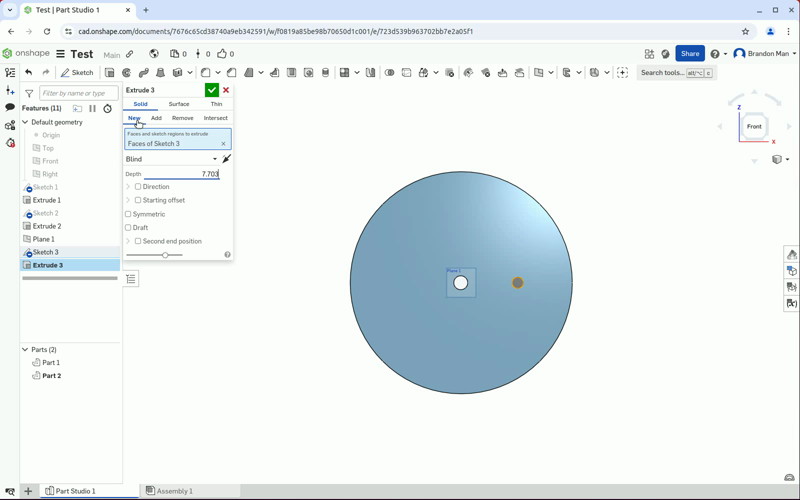
key(enter)
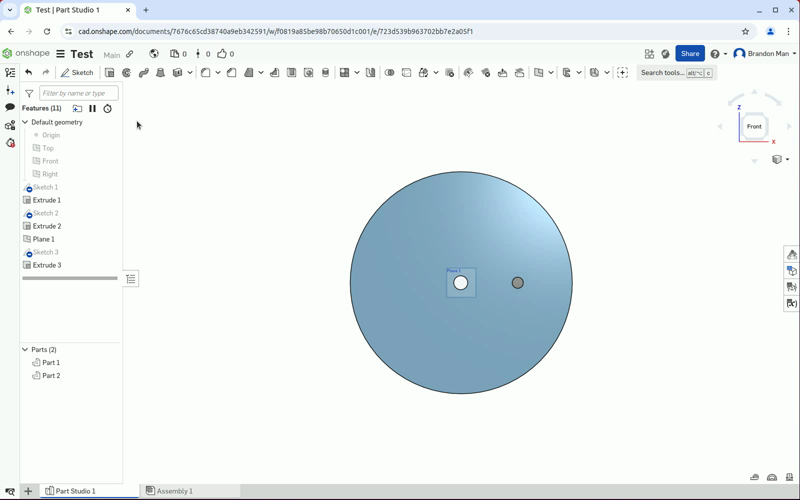
key(shift+h)
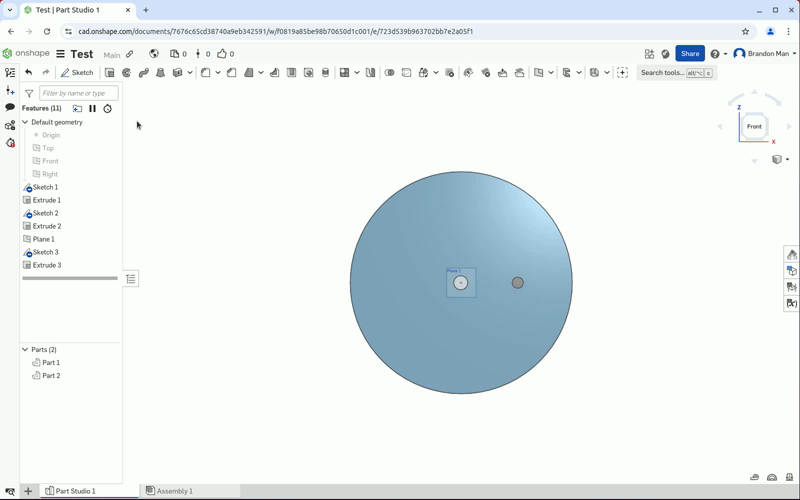
key(shift+h)
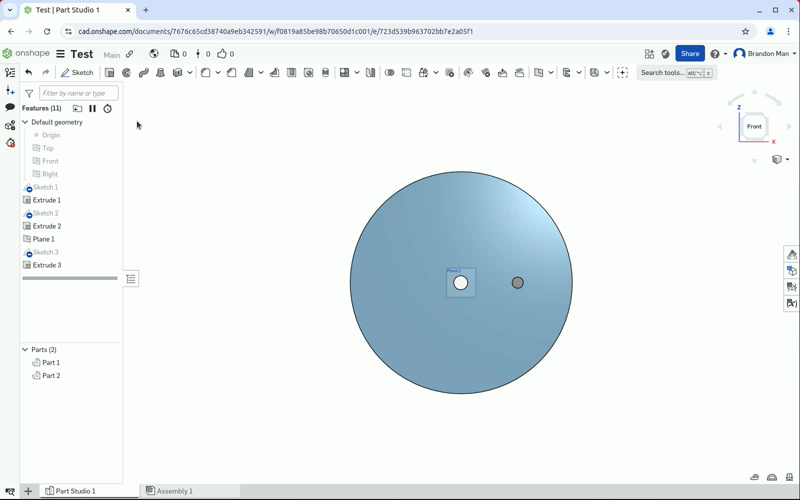
mouse_move(73, 189)
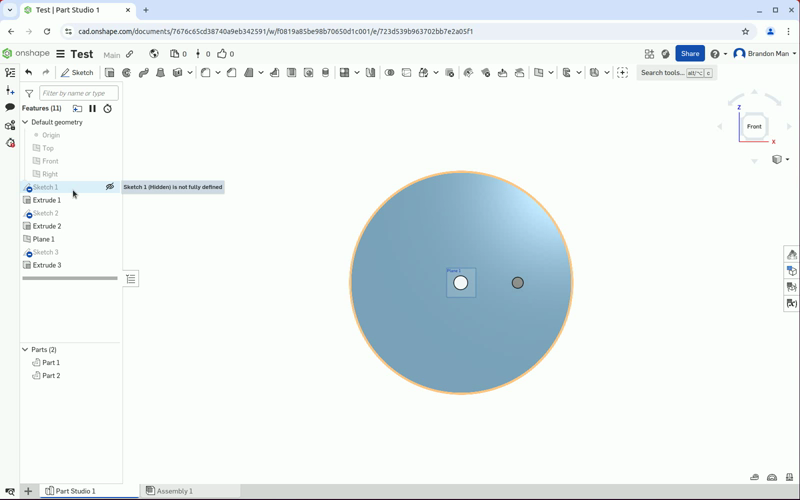
click(73, 189)
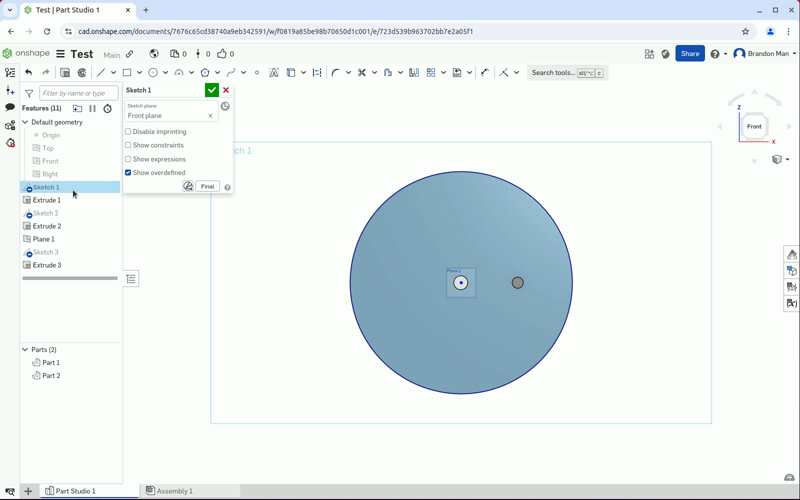
mouse_move(229, 92)
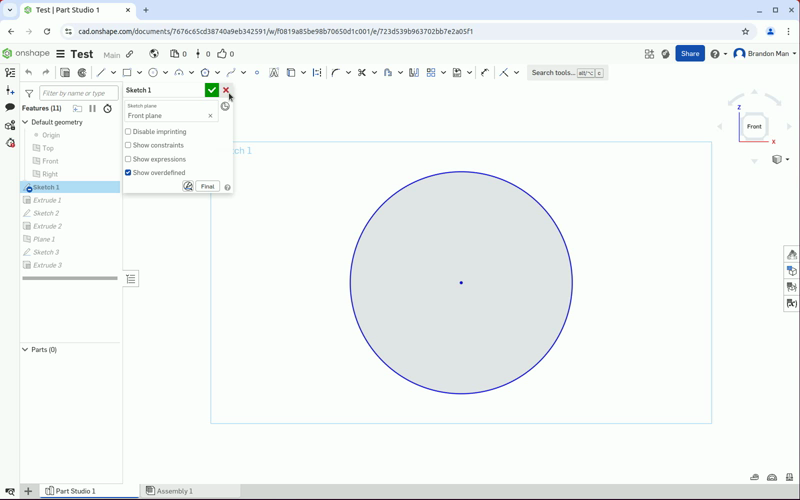
click(229, 92)
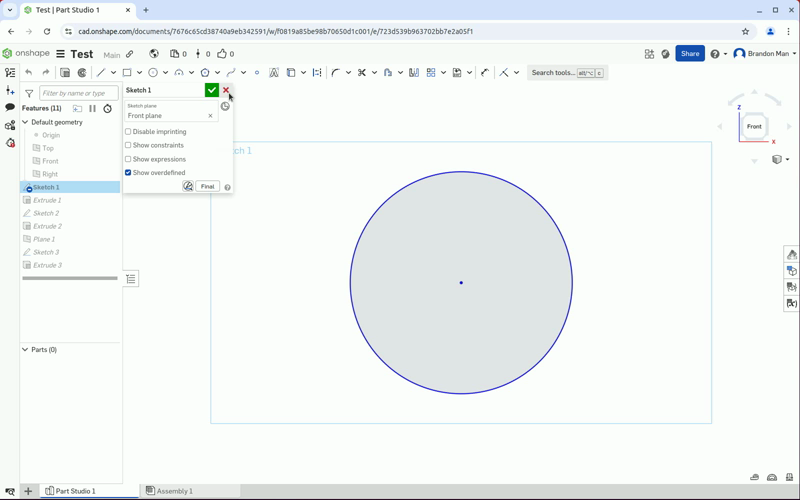
key(shift+s)
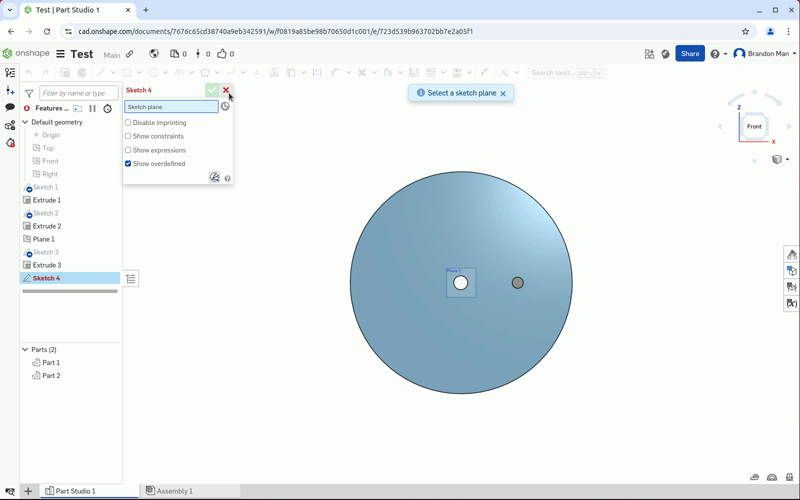
mouse_move(73, 241)
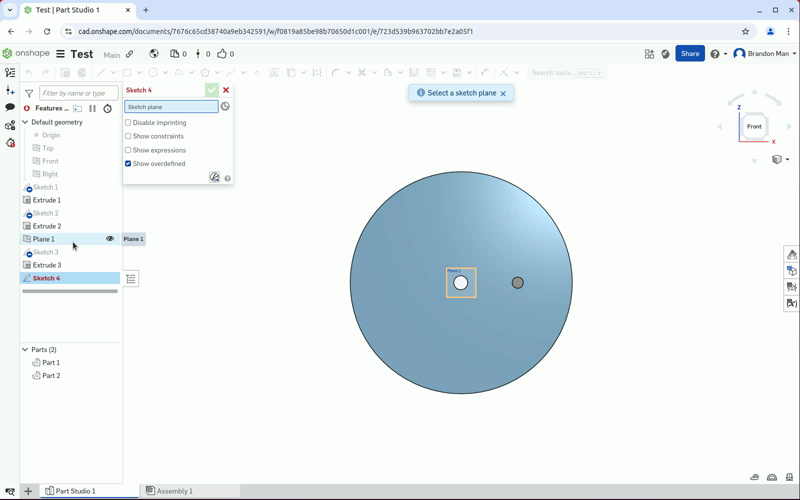
click(73, 241)
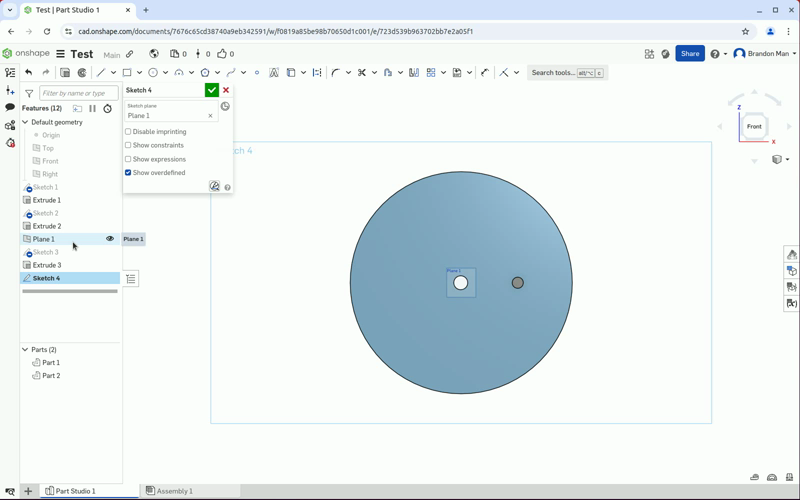
mouse_move(73, 352)
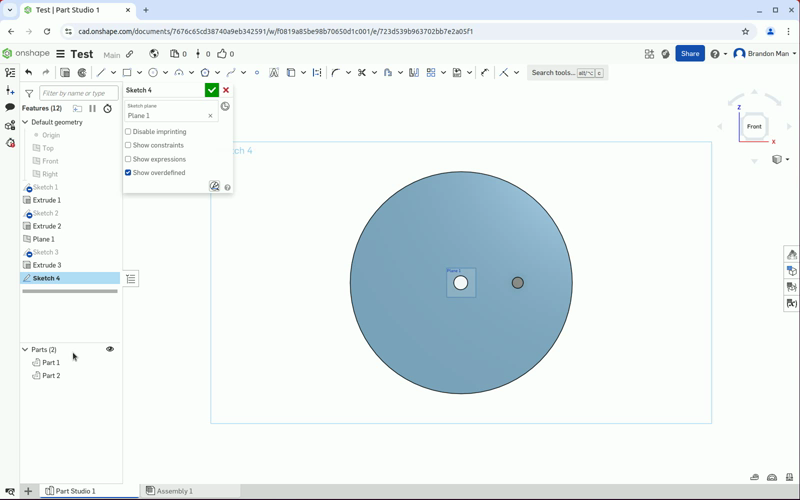
key(y)
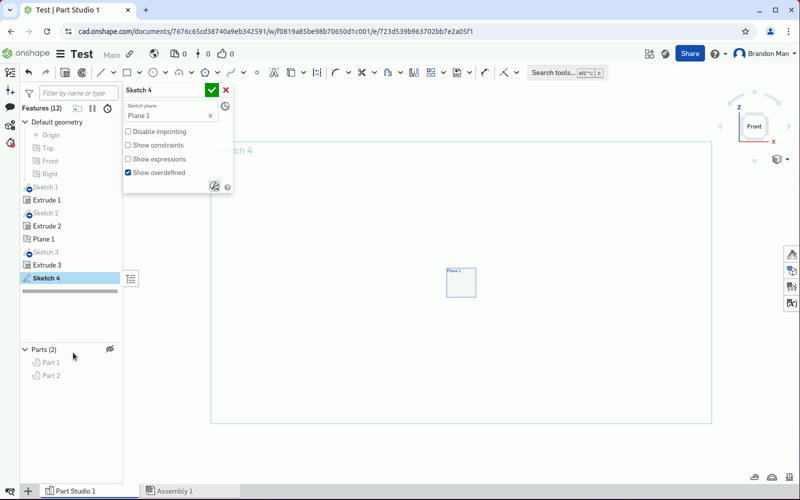
key(c)
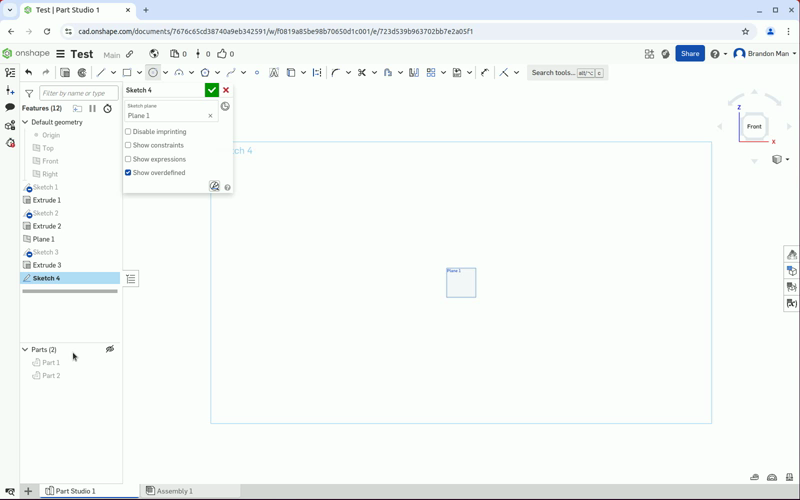
key_down(shift)
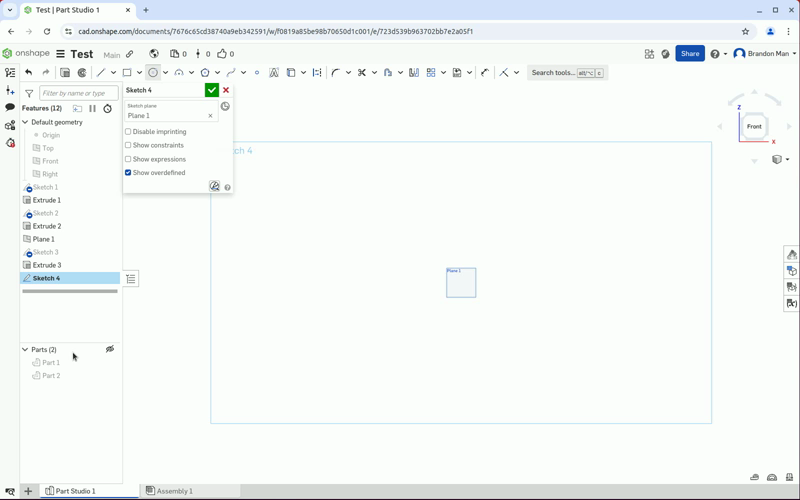
mouse_move(461, 226)
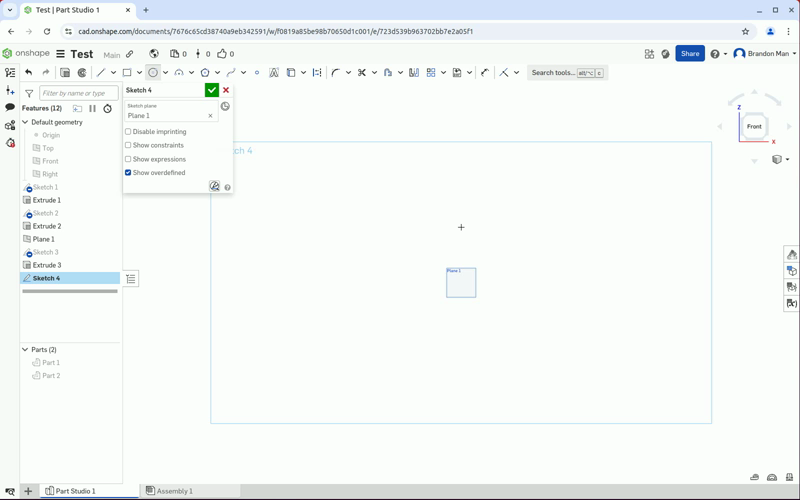
click(461, 226)
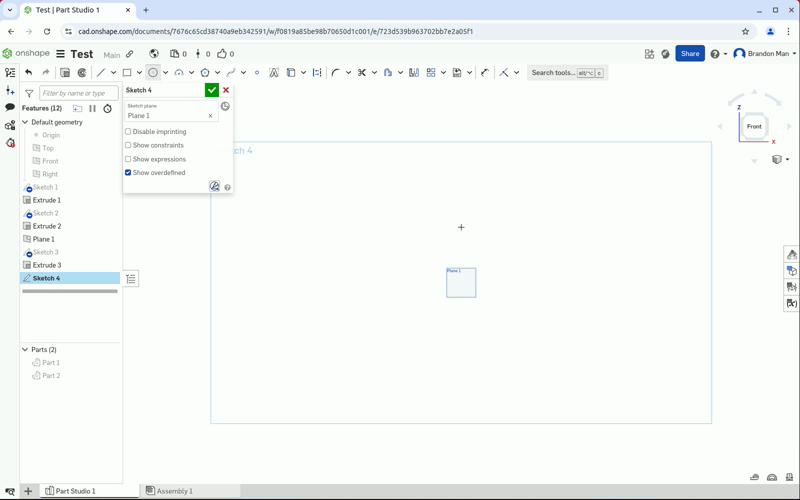
key_up(shift)
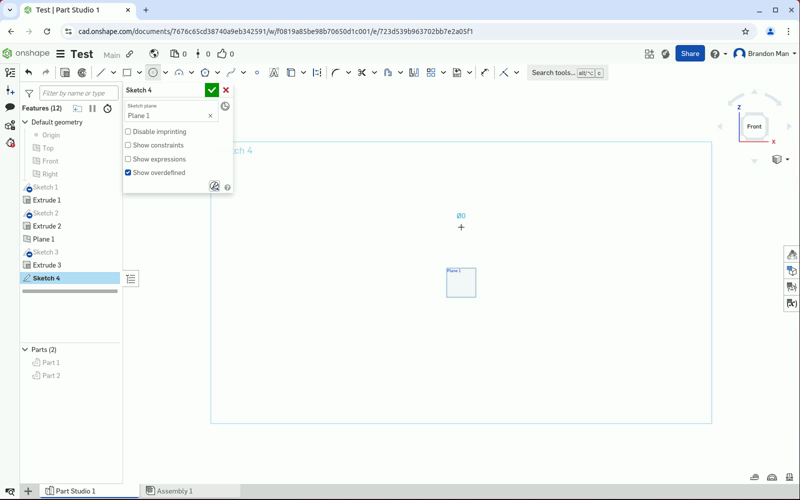
mouse_move(466, 226)
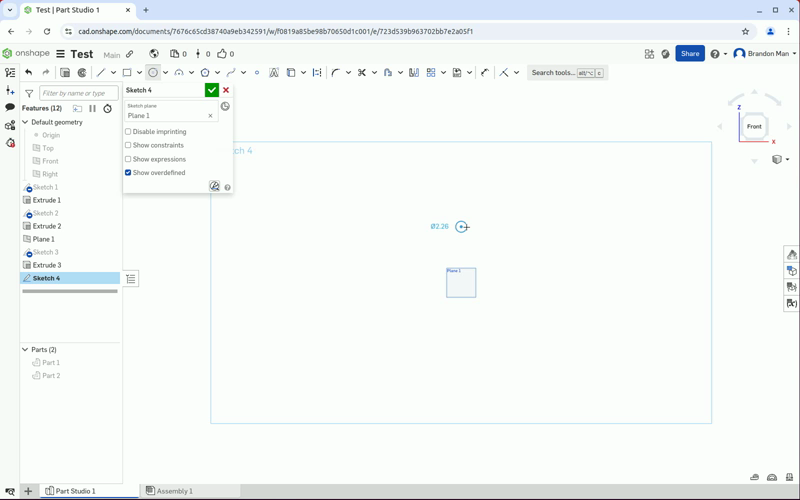
click(466, 226)
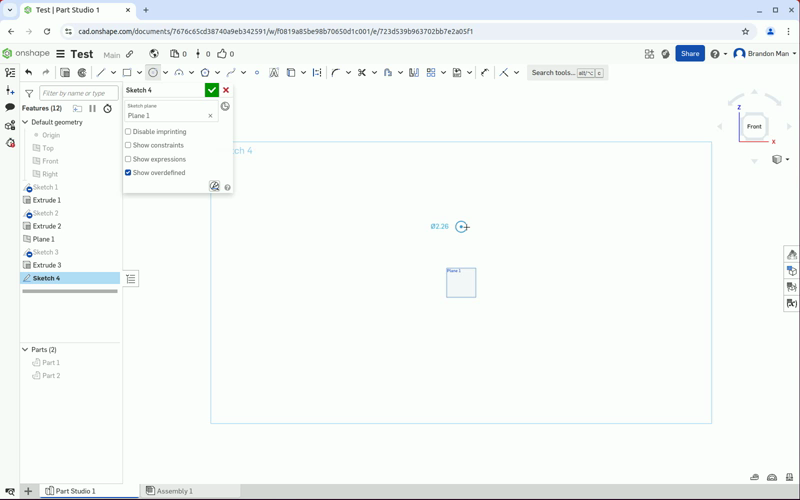
key(esc)
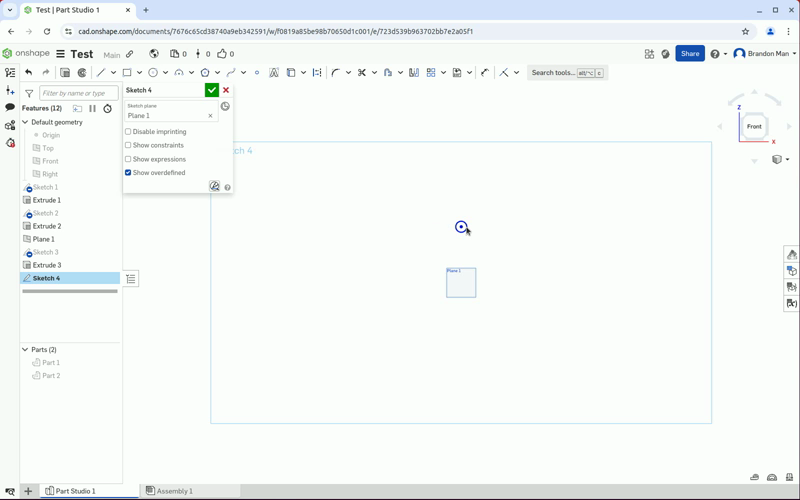
mouse_move(457, 224)
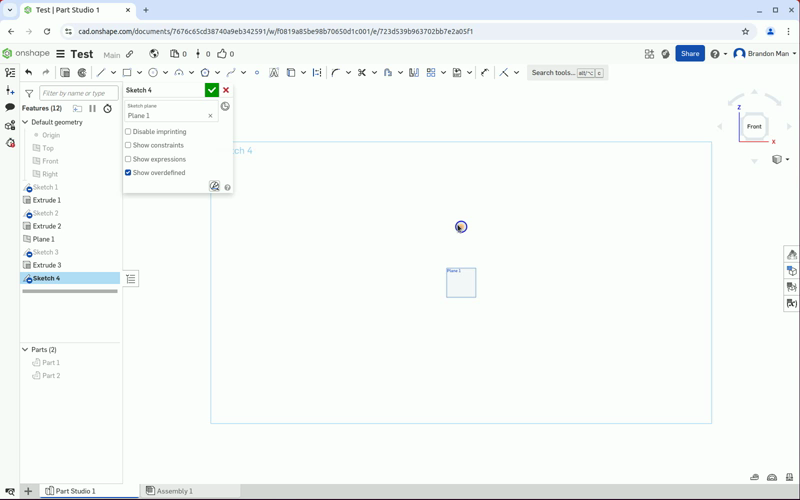
scroll(6)
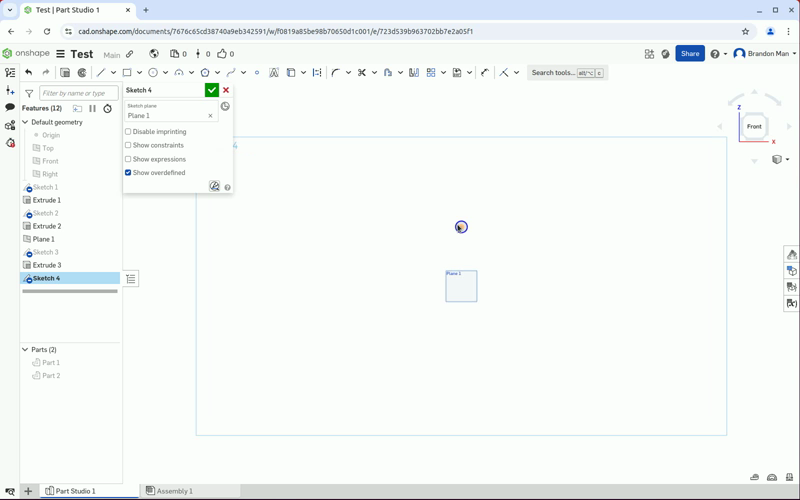
scroll(6)
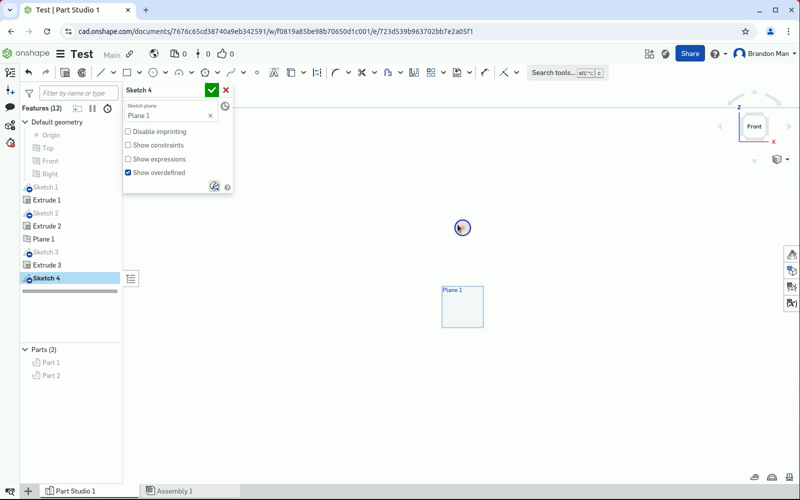
scroll(6)
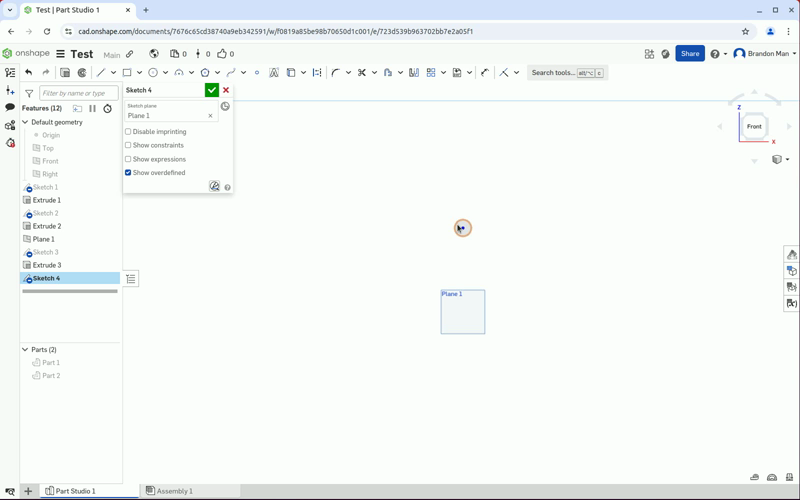
scroll(6)
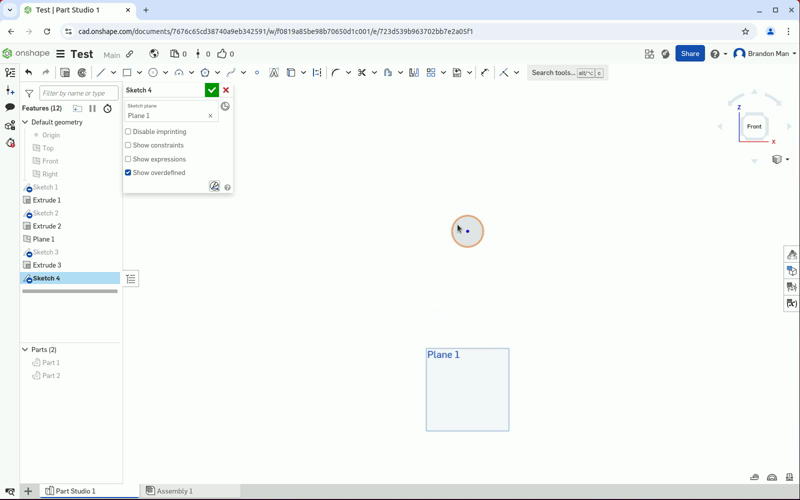
scroll(6)
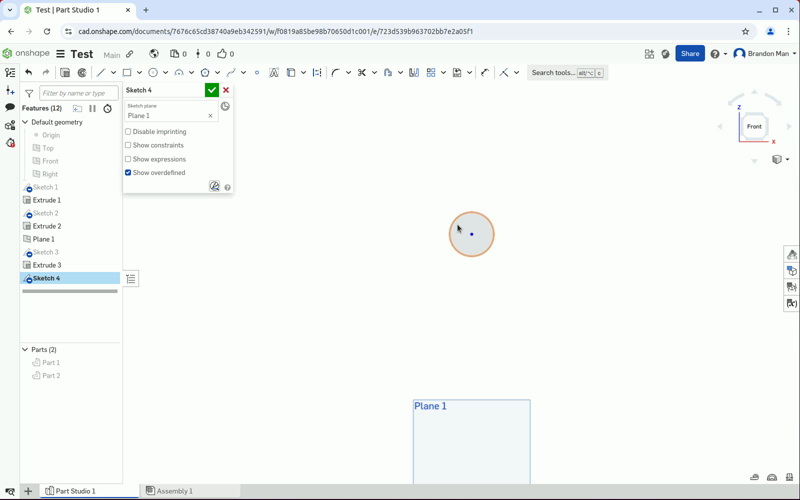
scroll(6)
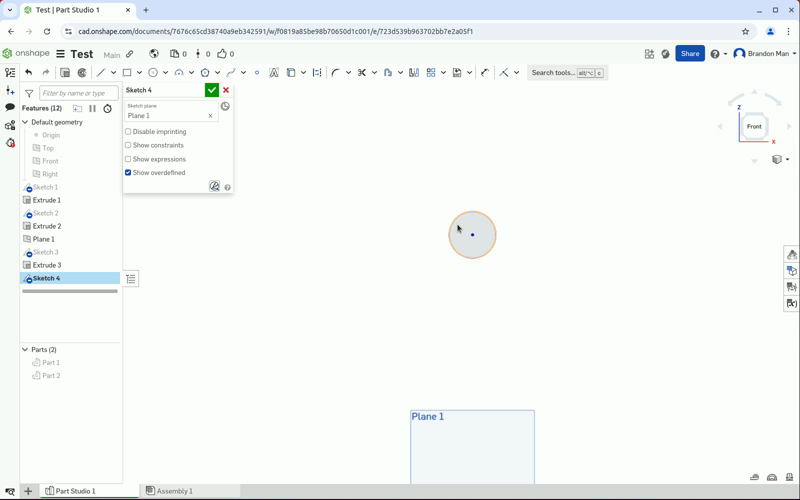
scroll(6)
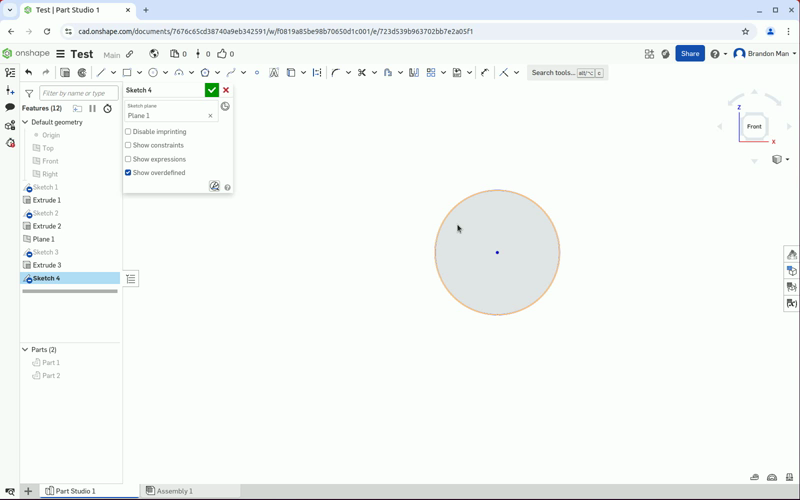
click(457, 224)
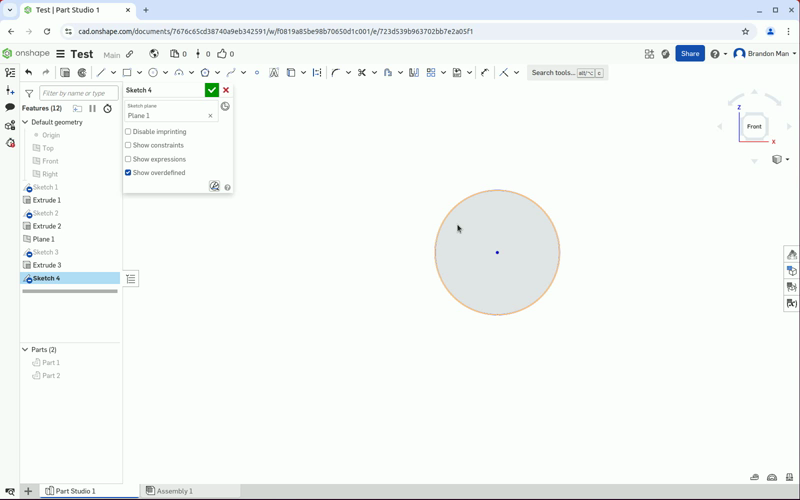
scroll(-6)
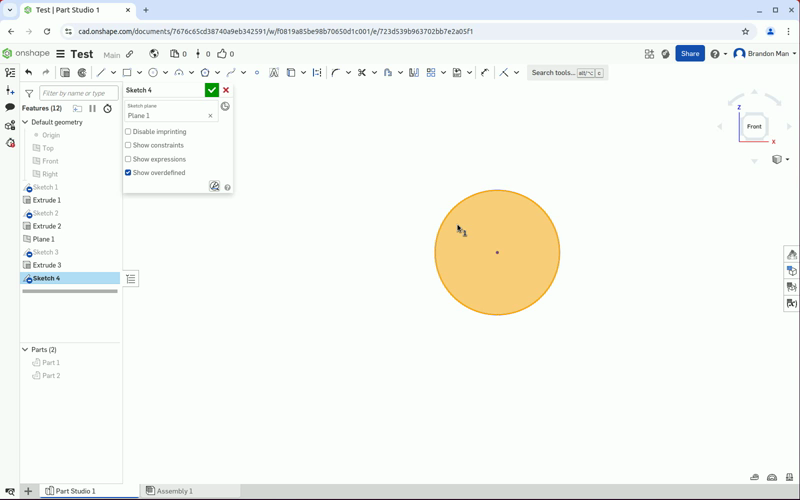
scroll(-6)
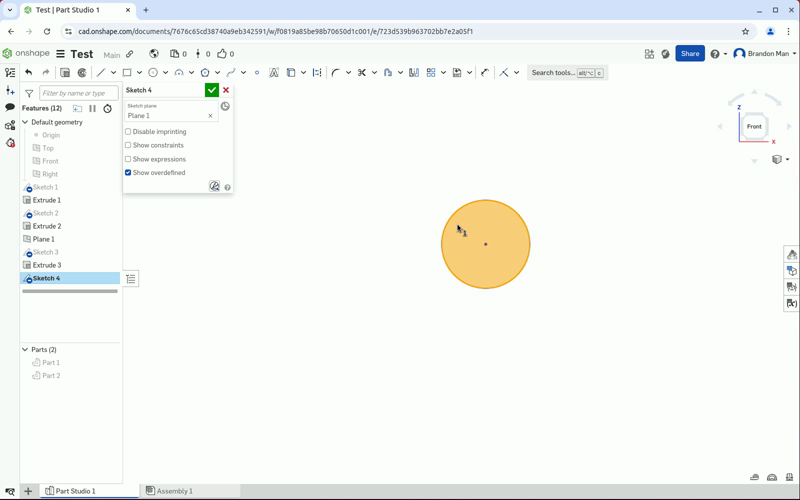
scroll(-6)
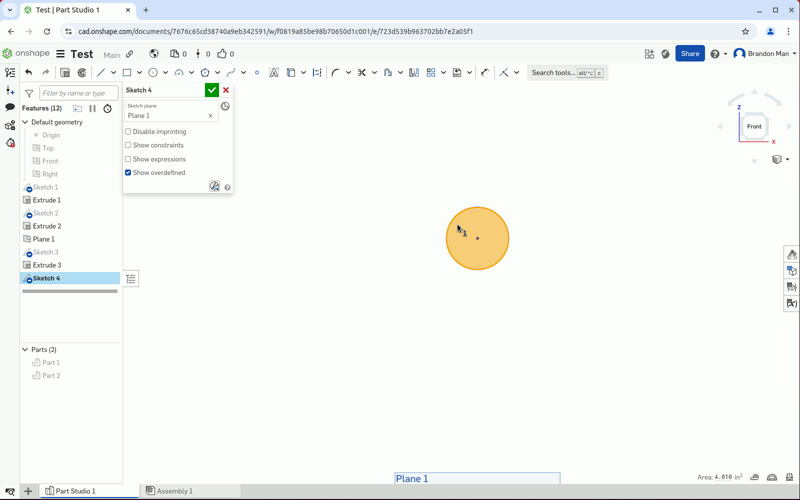
scroll(-6)
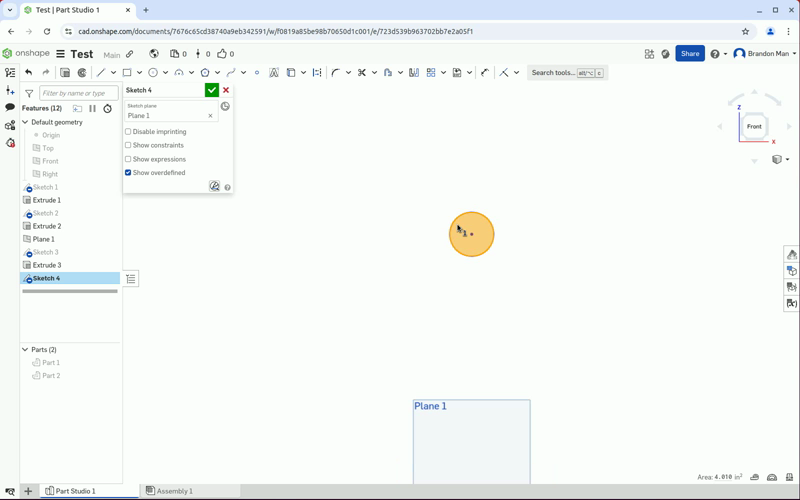
scroll(-6)
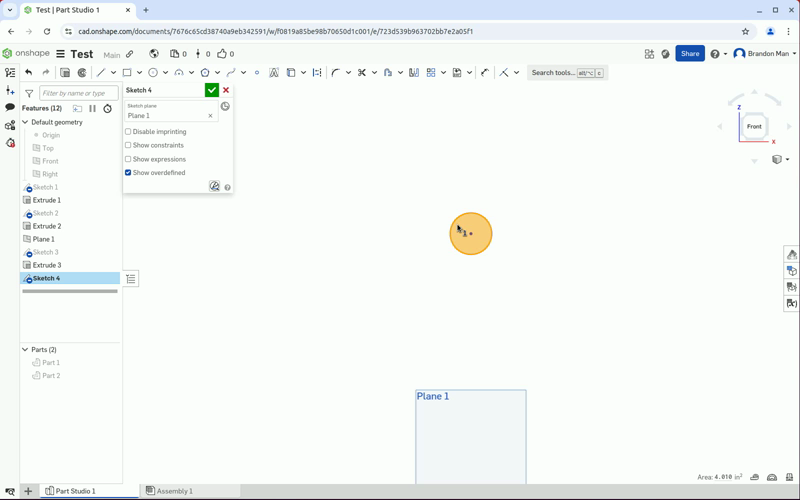
scroll(-6)
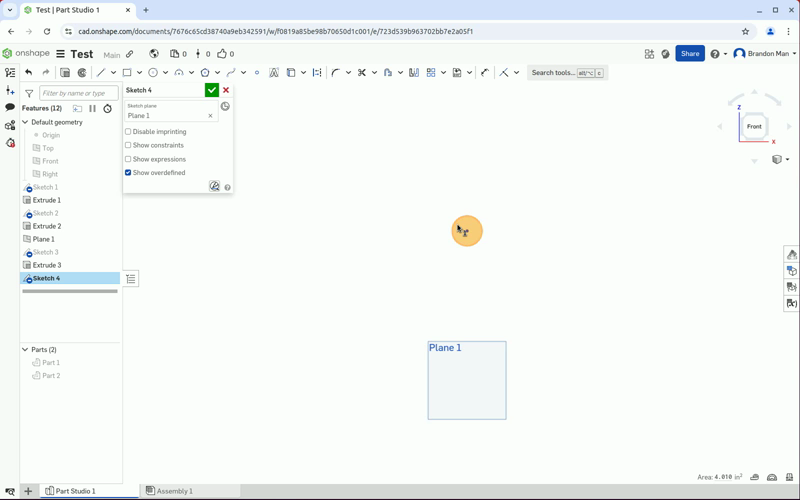
scroll(-6)
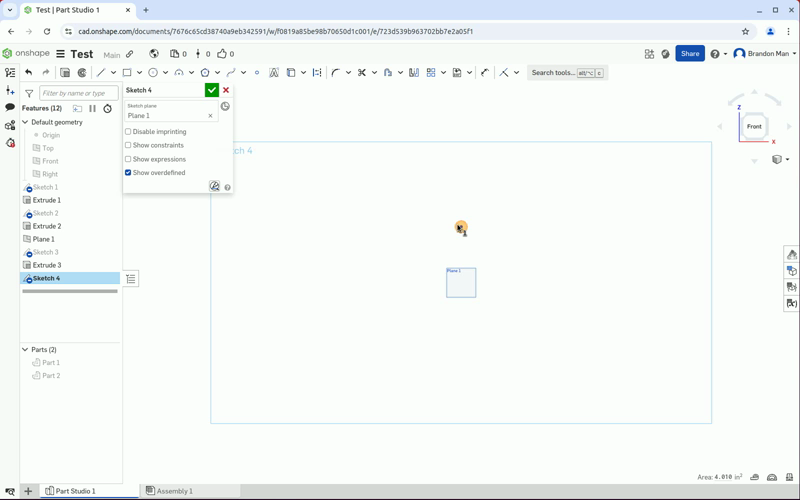
mouse_move(73, 352)
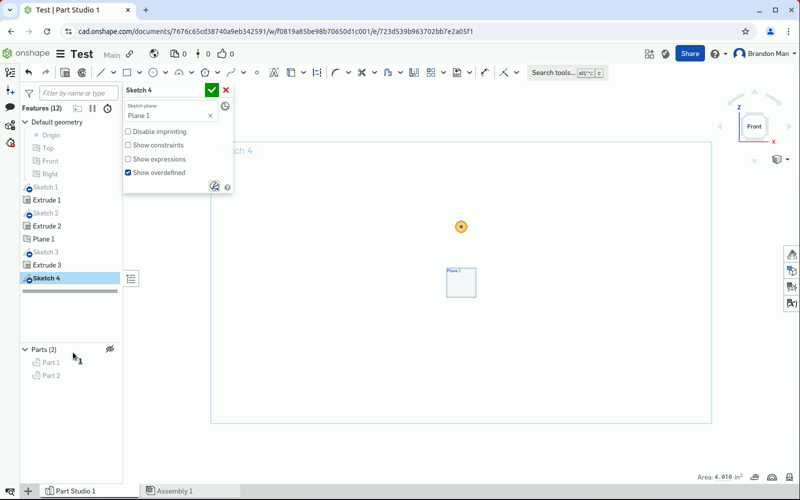
key(shift+y)
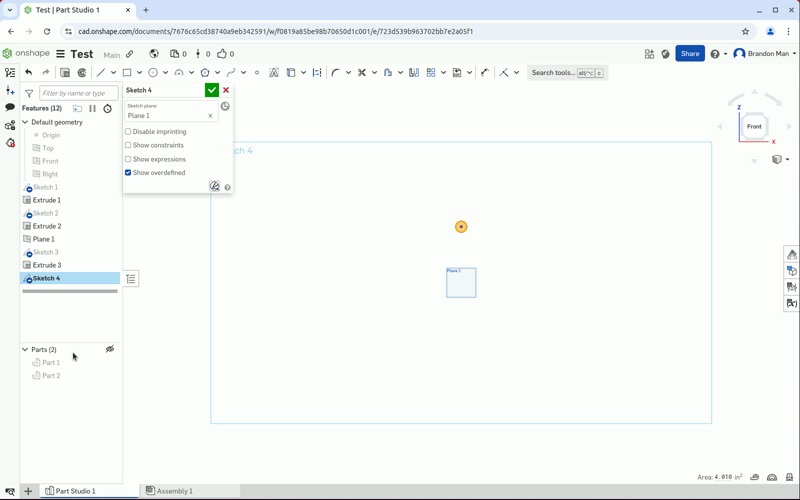
key(shift+e)
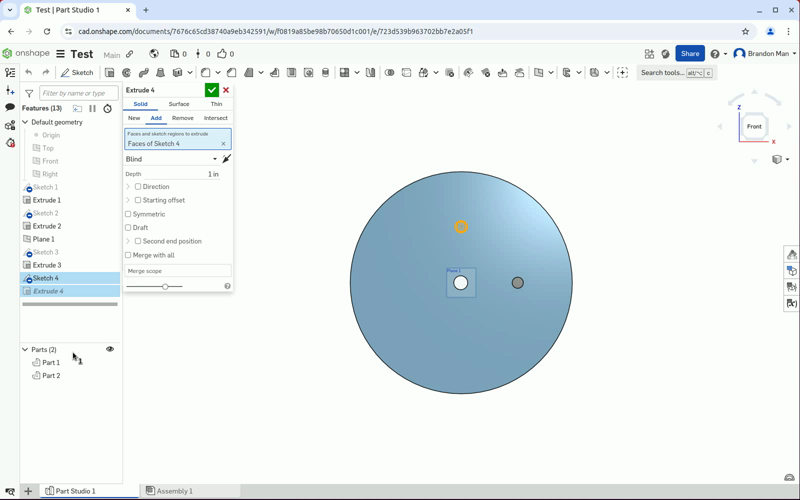
mouse_move(143, 106)
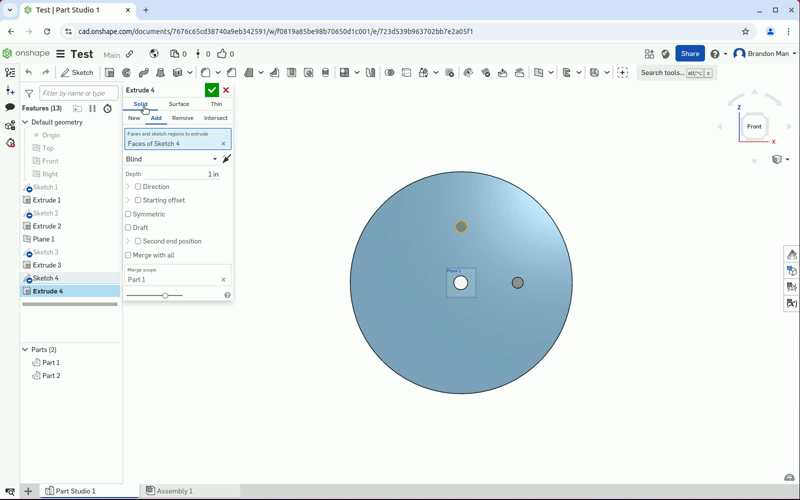
click(143, 106)
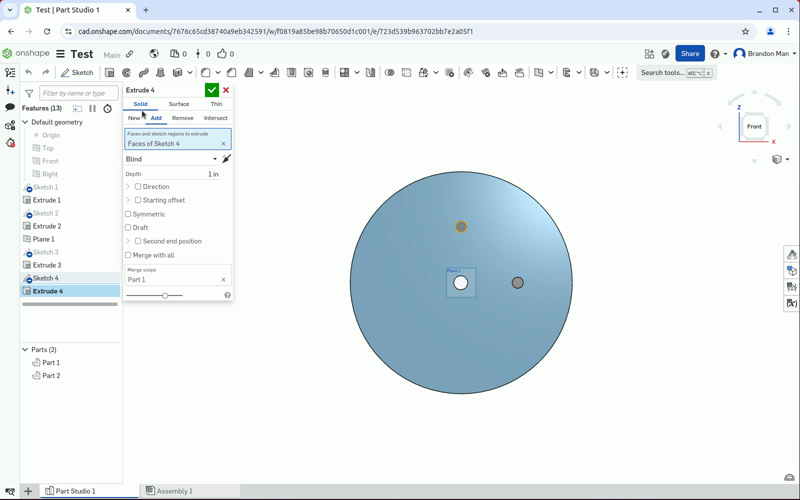
mouse_move(137, 120)
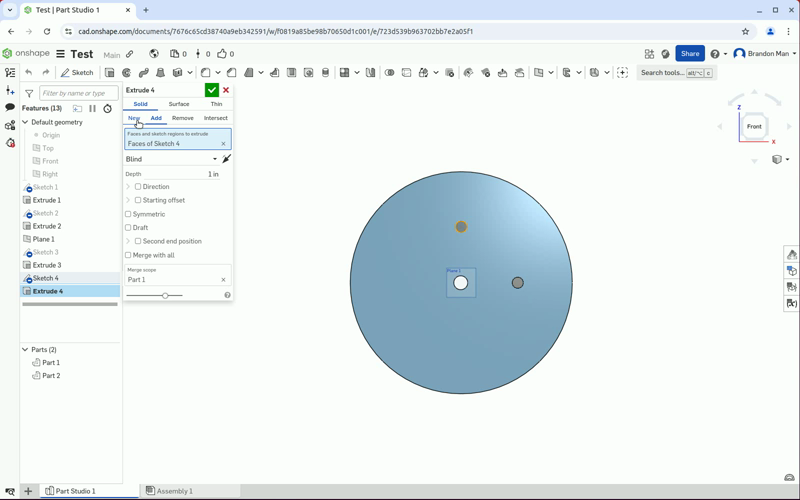
click(137, 120)
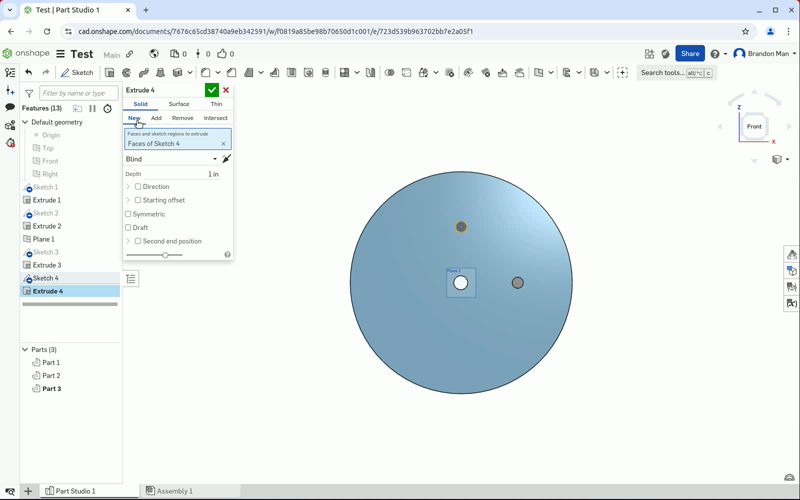
key(tab, 4)
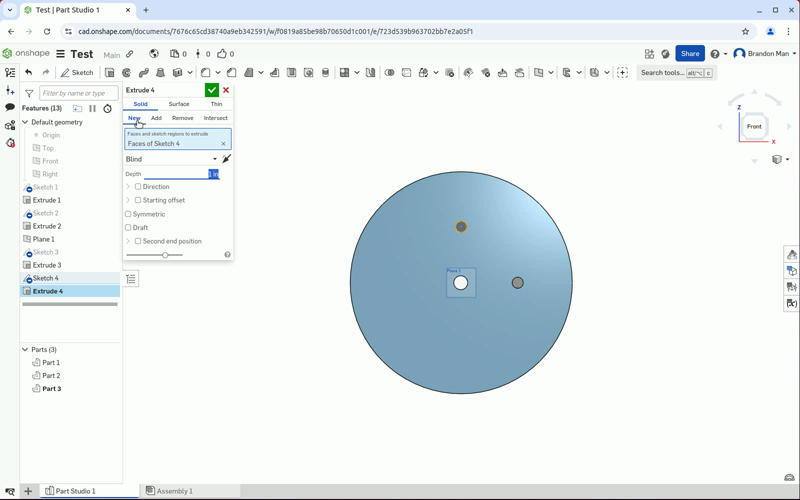
text(7.703)
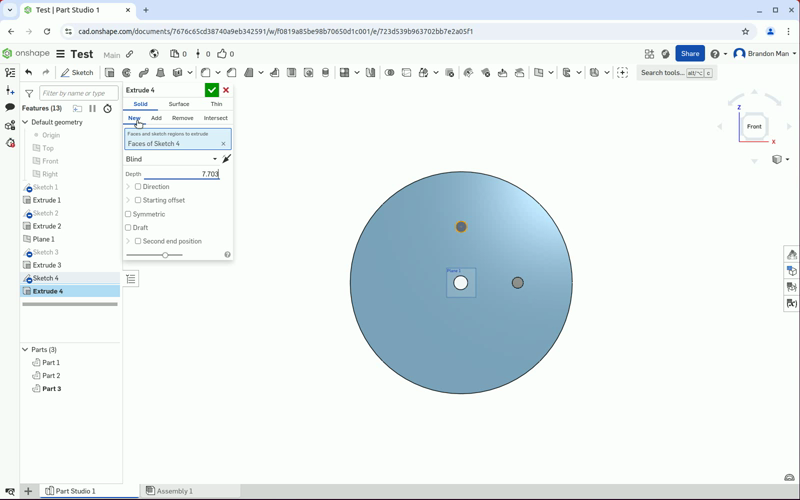
key(enter)
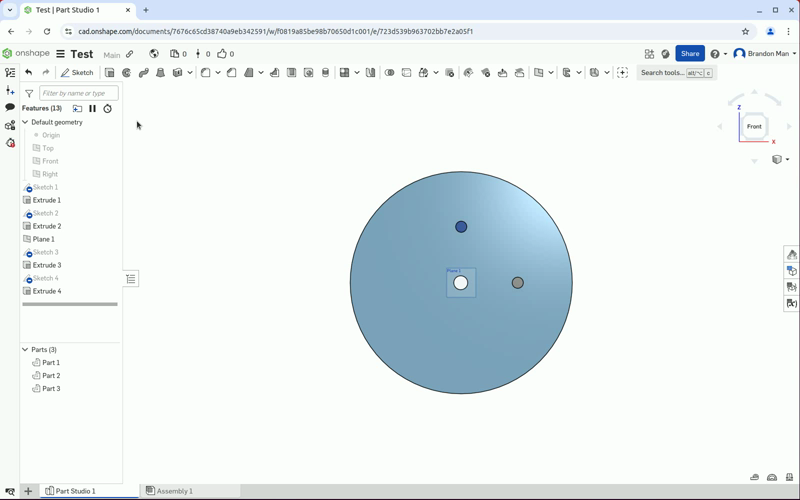
key(shift+h)
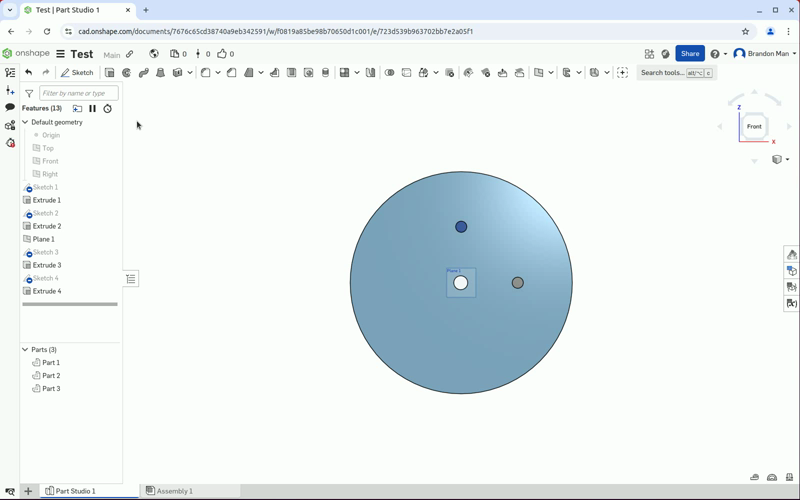
key(shift+h)
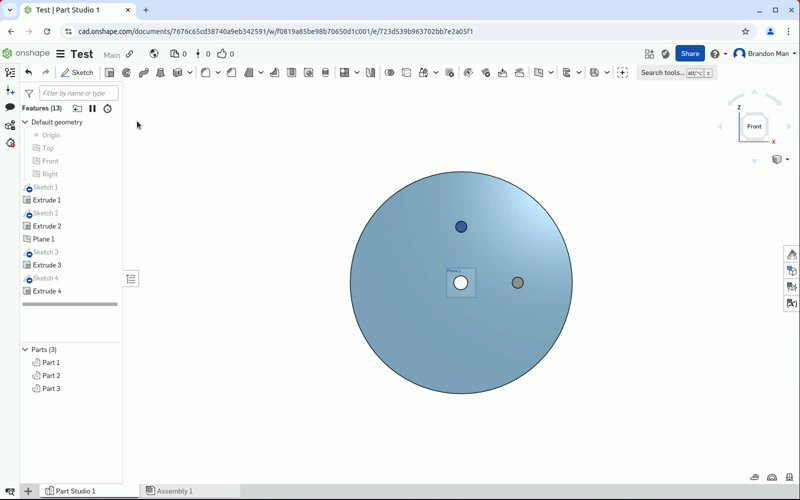
mouse_move(73, 189)
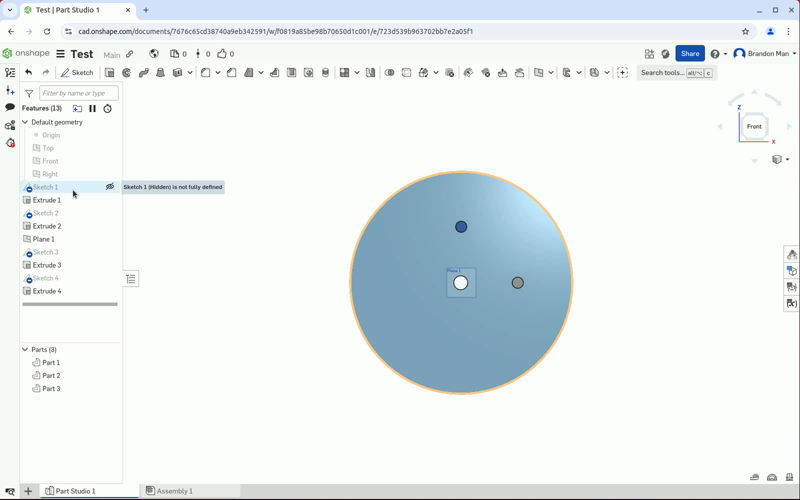
click(73, 189)
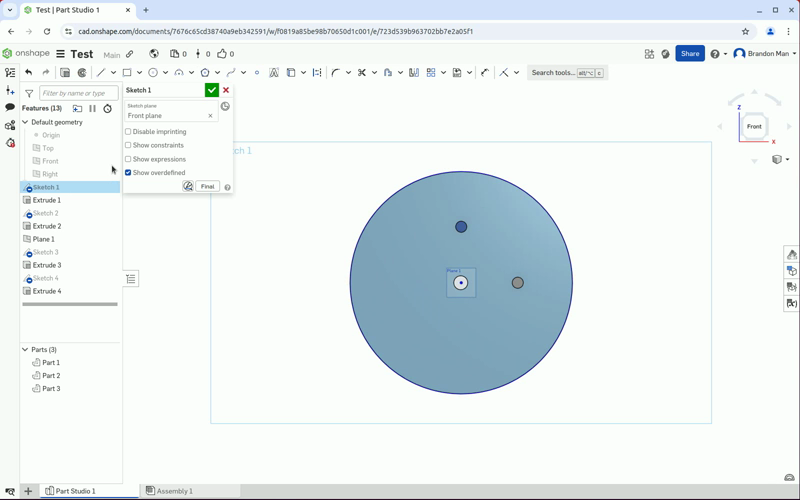
mouse_move(229, 92)
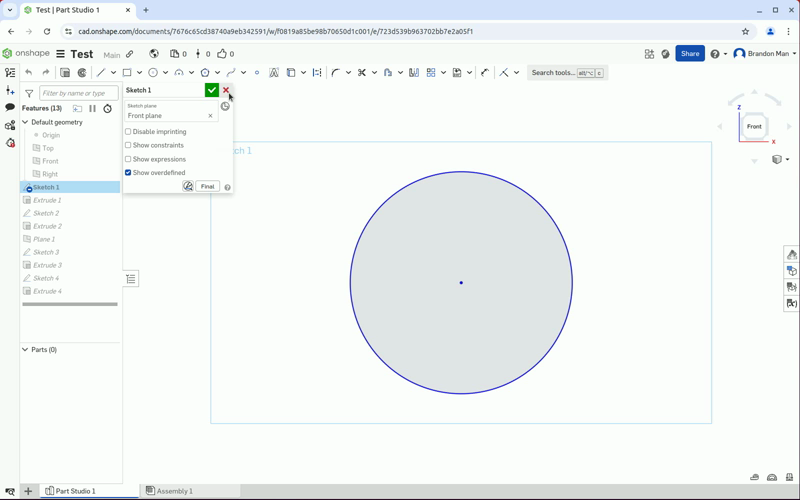
click(229, 92)
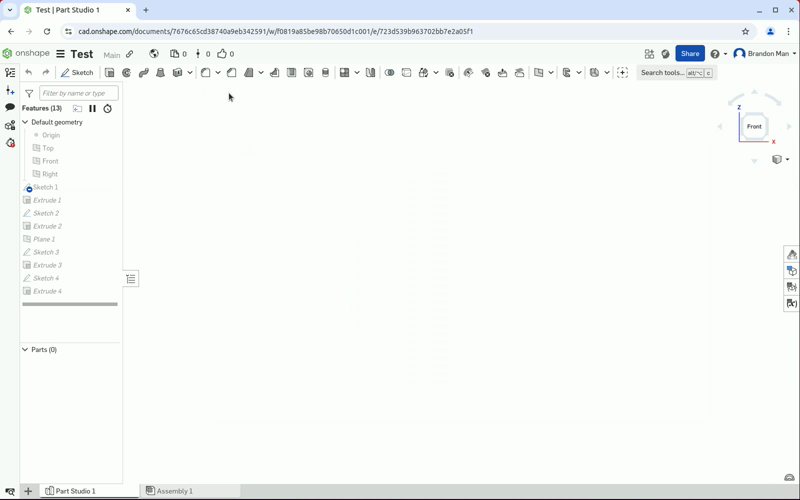
key(shift+s)
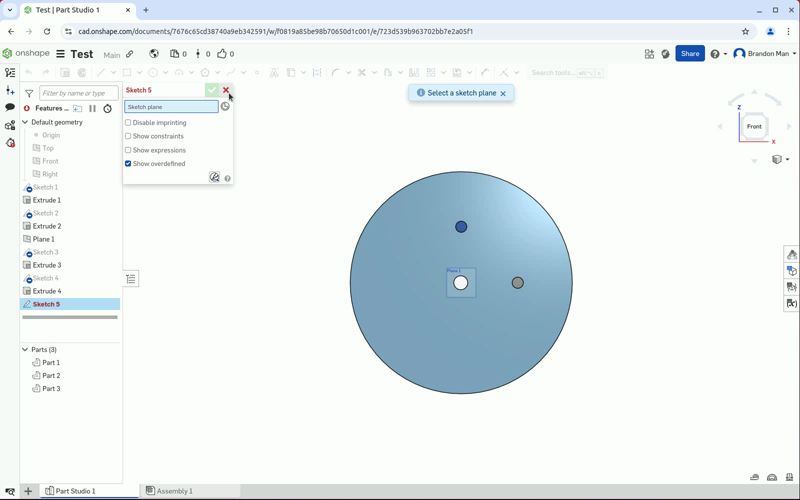
mouse_move(73, 241)
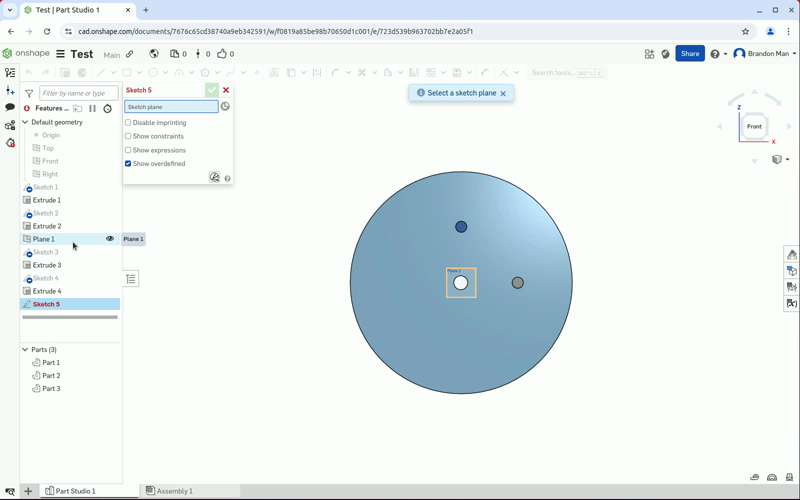
click(73, 241)
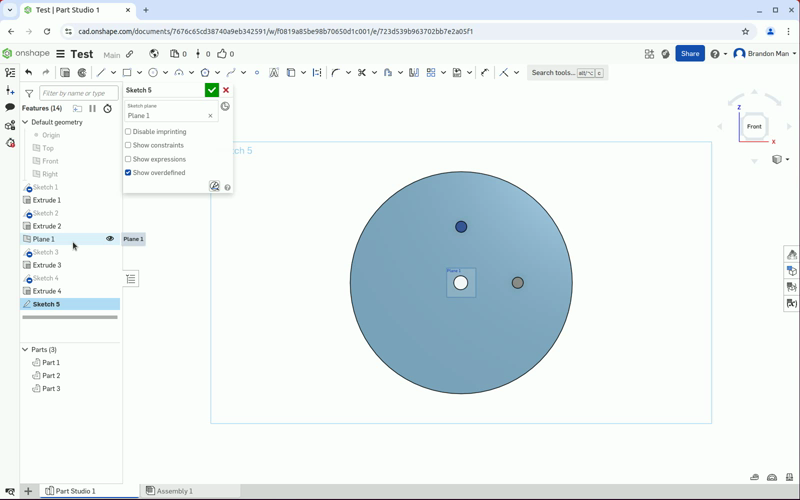
mouse_move(73, 352)
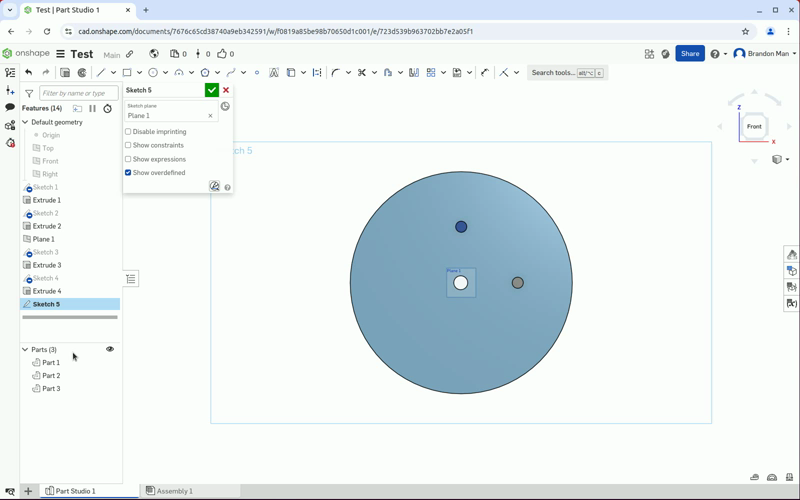
key(y)
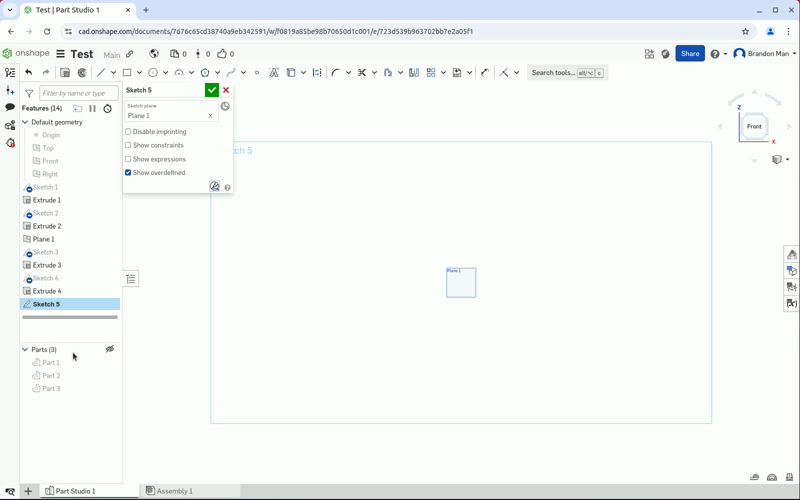
key(c)
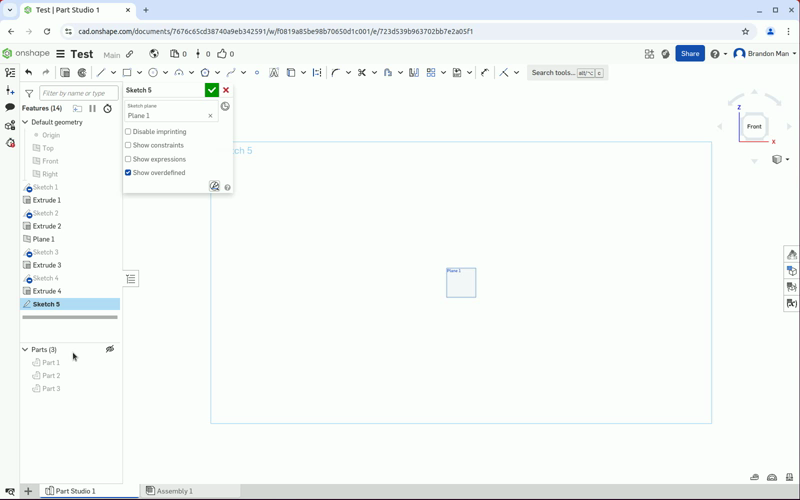
key_down(shift)
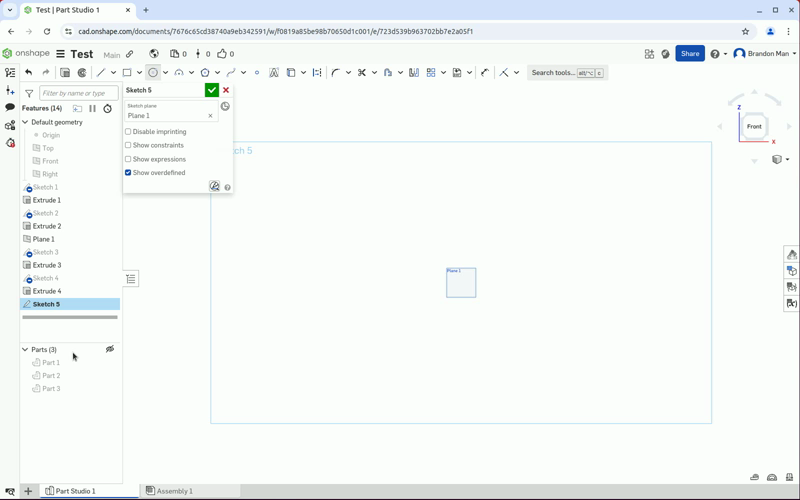
mouse_move(405, 282)
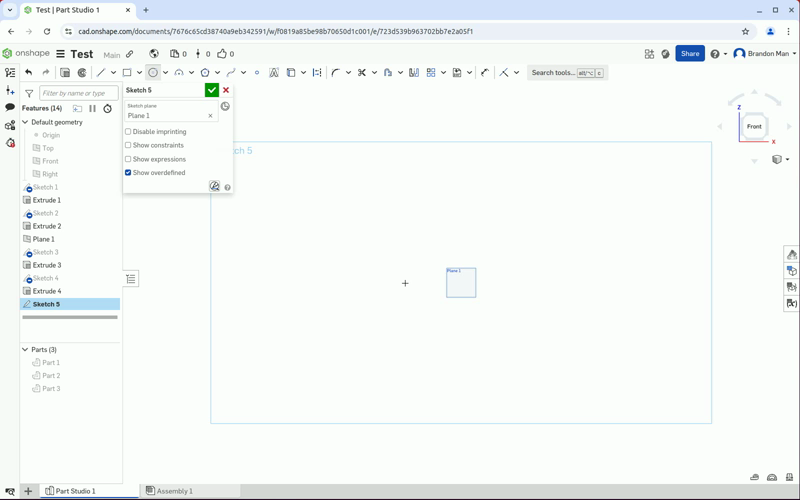
click(405, 282)
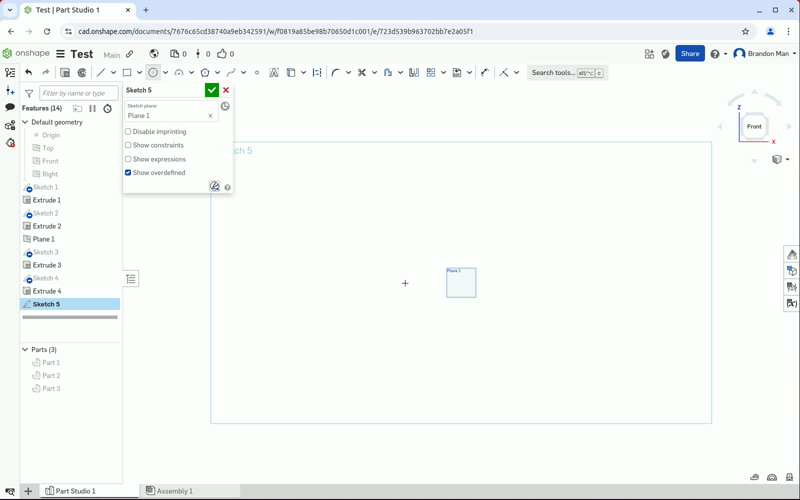
key_up(shift)
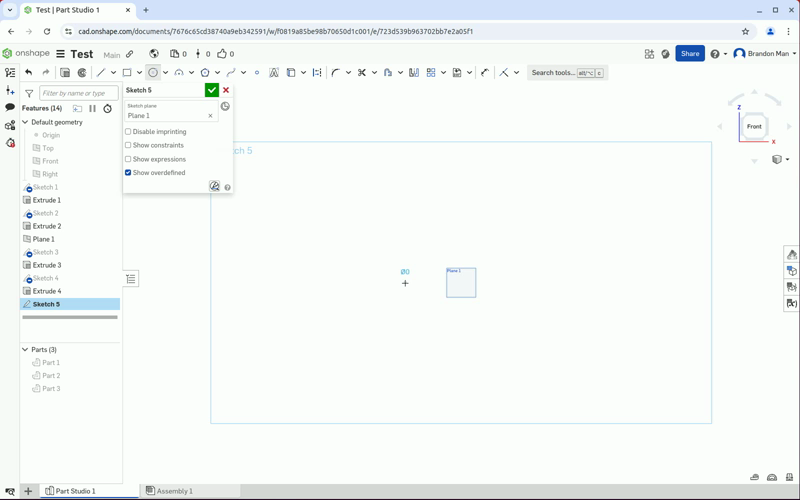
mouse_move(410, 282)
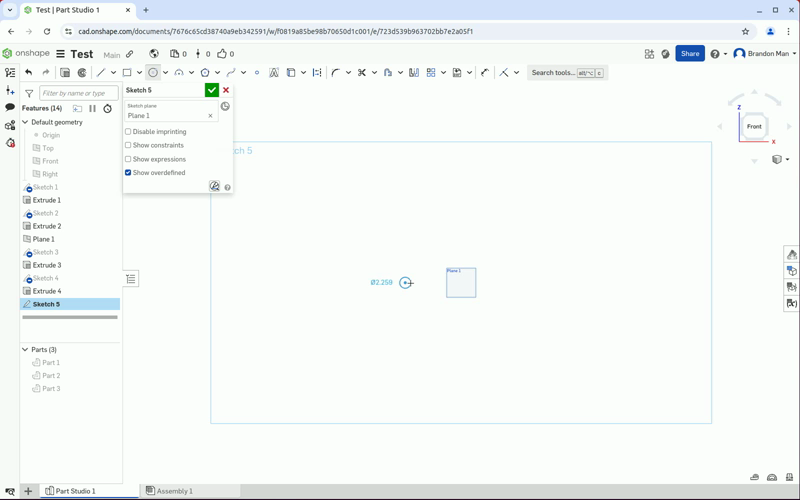
click(410, 282)
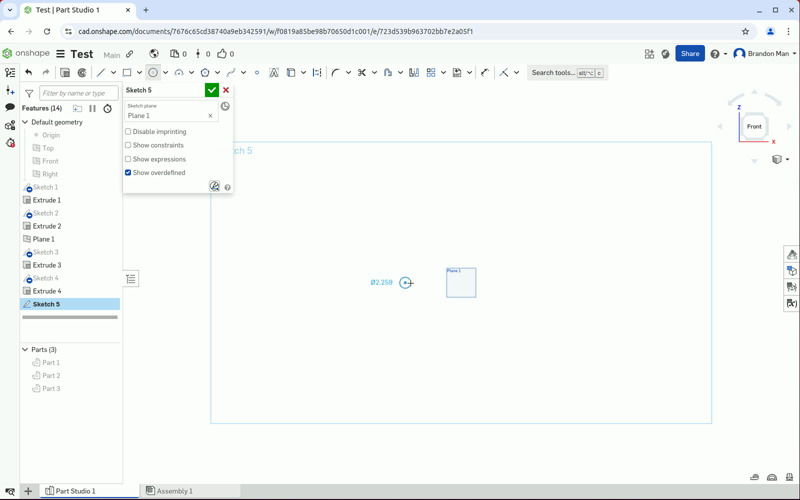
key(esc)
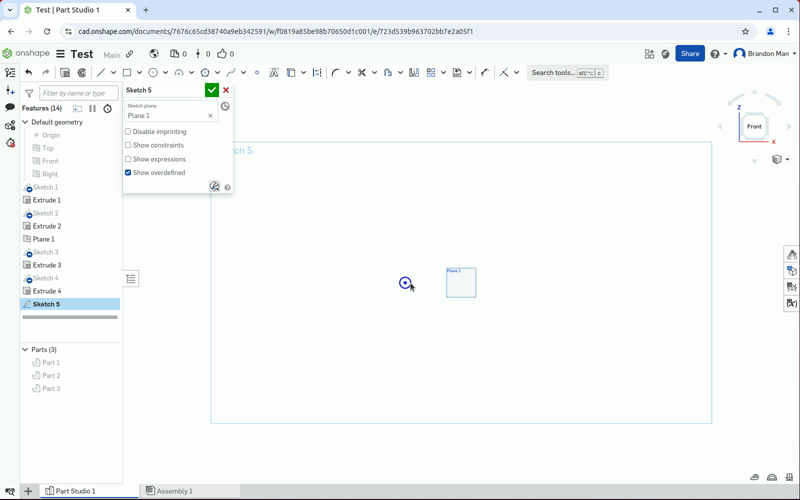
mouse_move(406, 284)
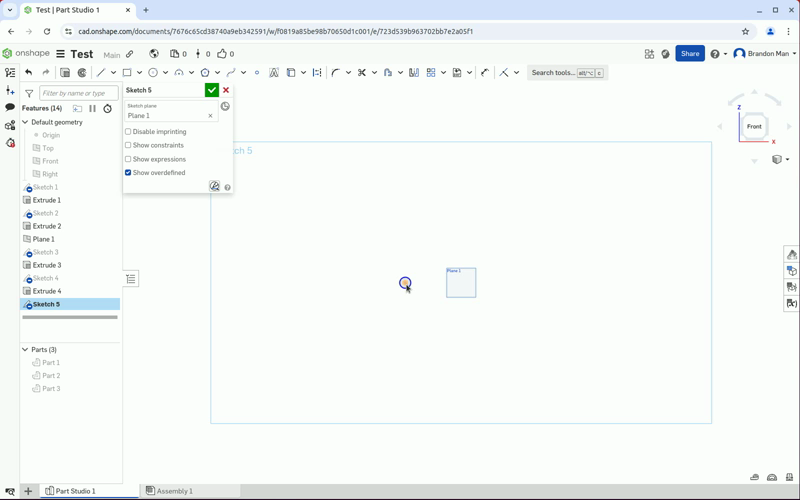
scroll(6)
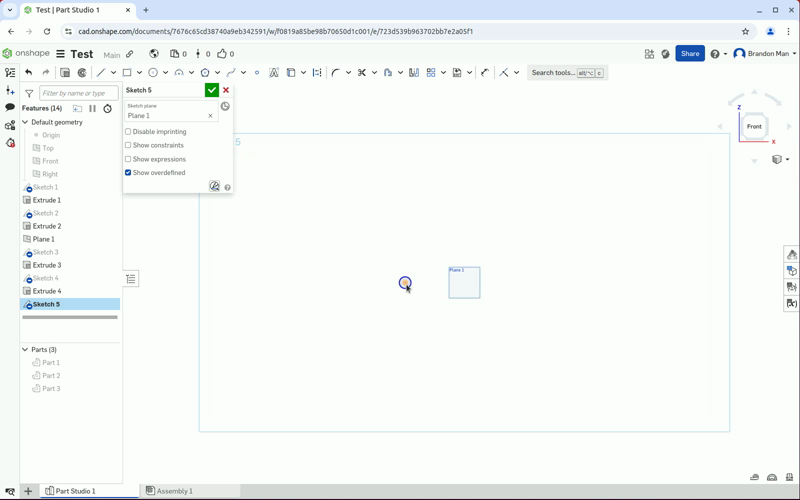
scroll(6)
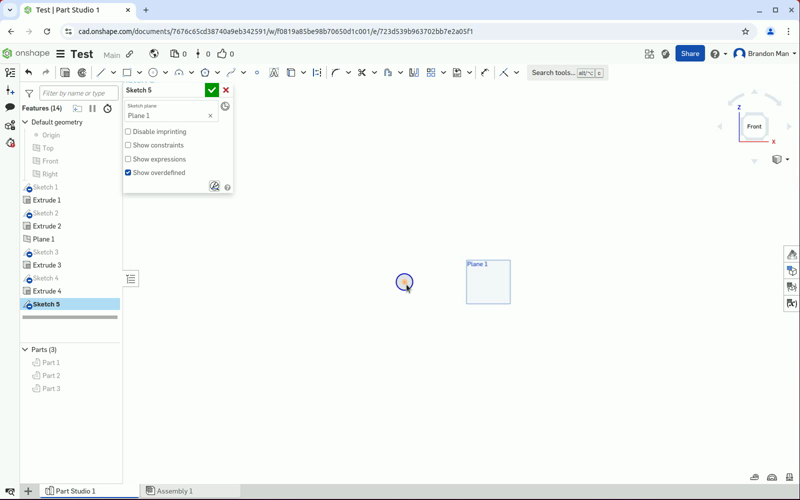
scroll(6)
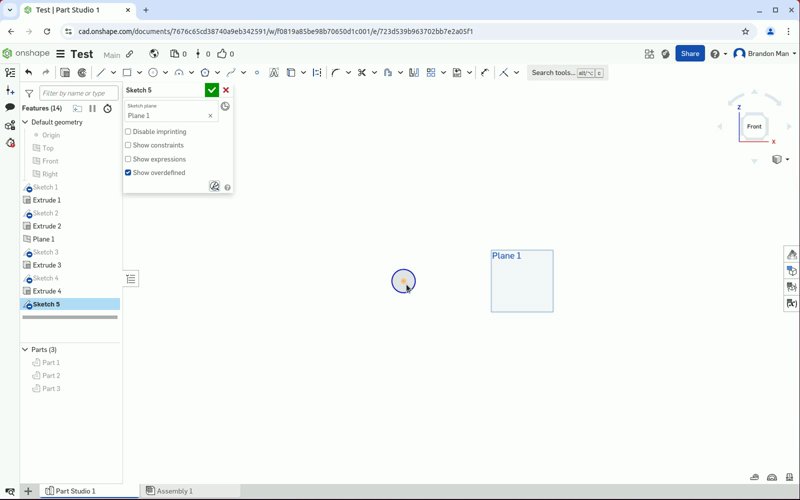
scroll(6)
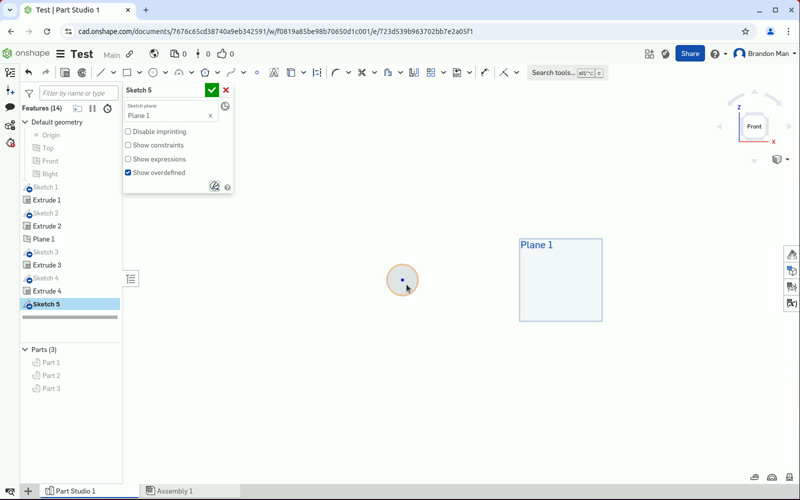
scroll(6)
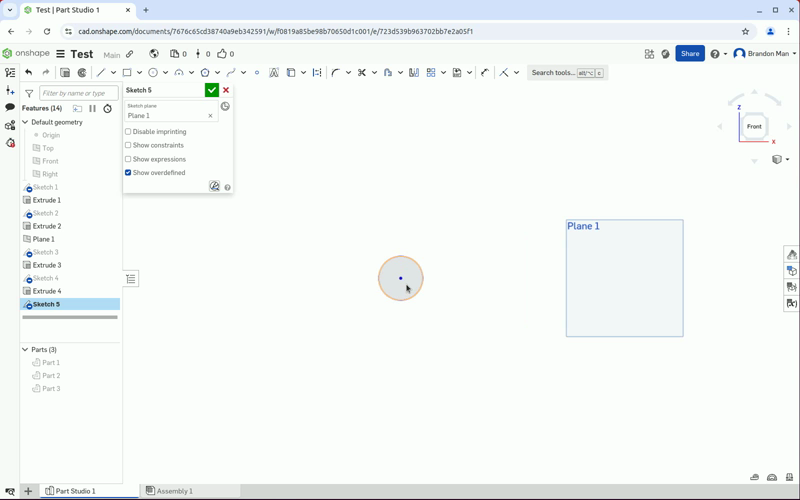
scroll(6)
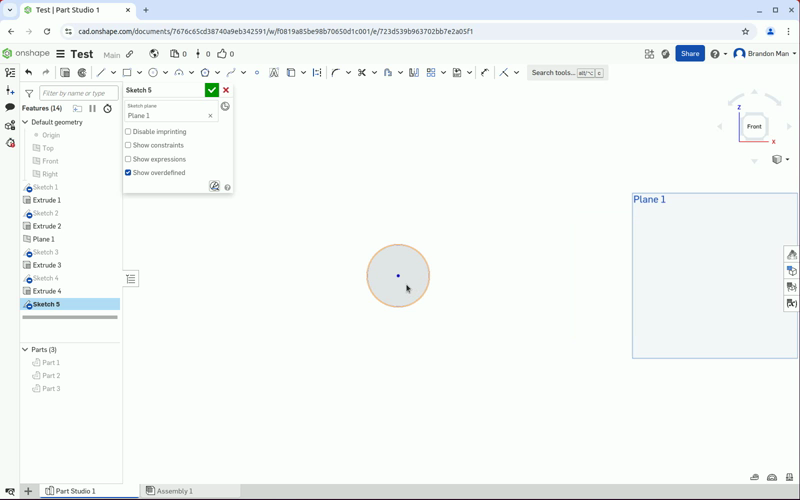
scroll(6)
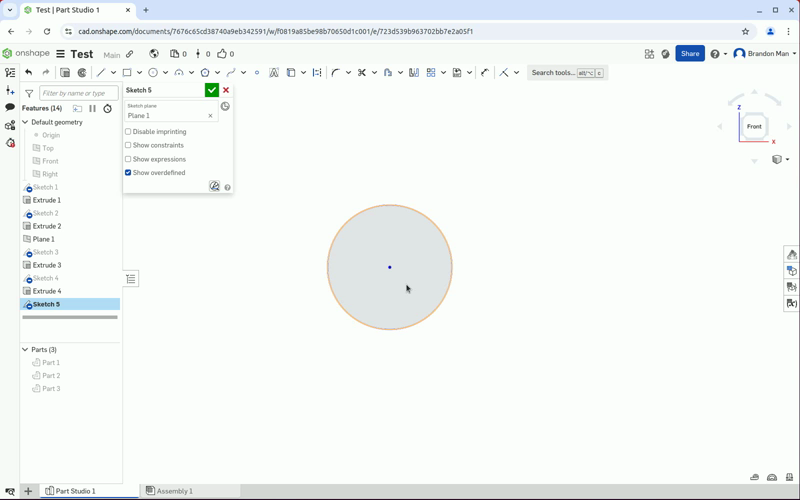
click(406, 284)
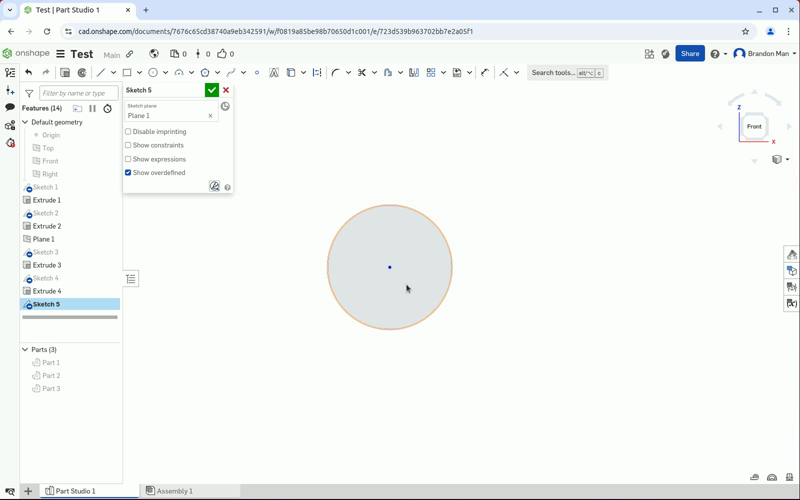
scroll(-6)
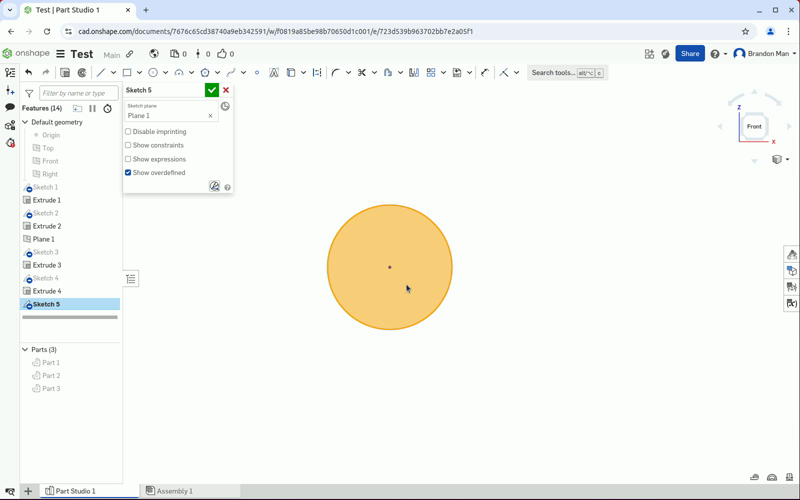
scroll(-6)
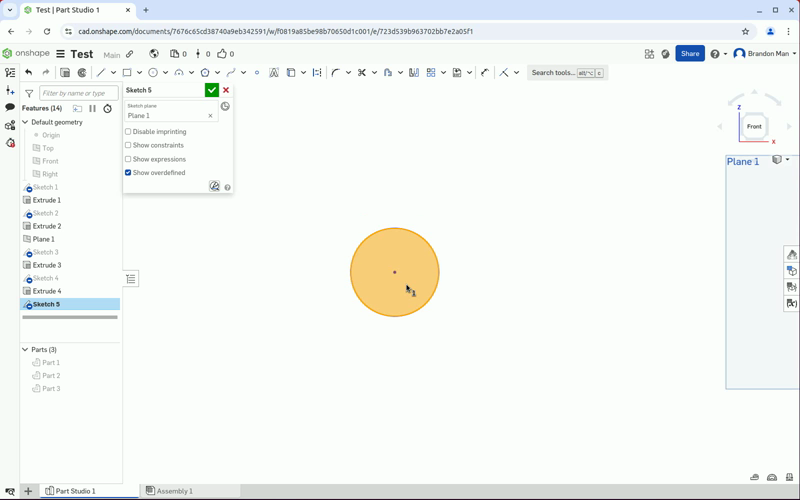
scroll(-6)
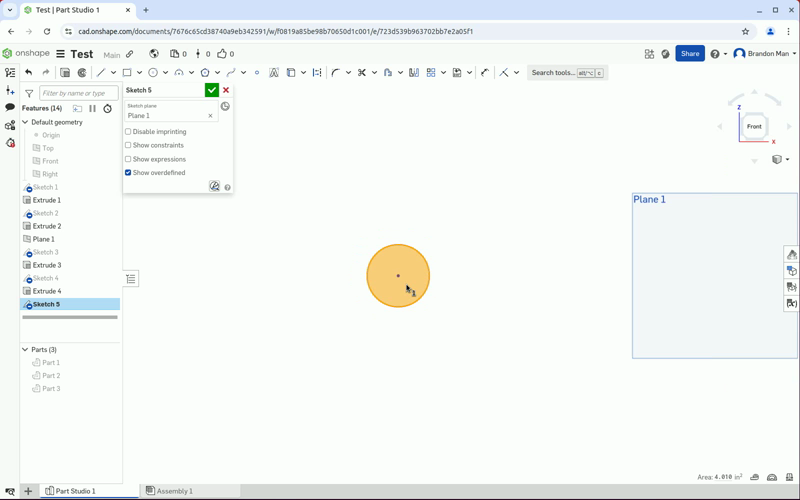
scroll(-6)
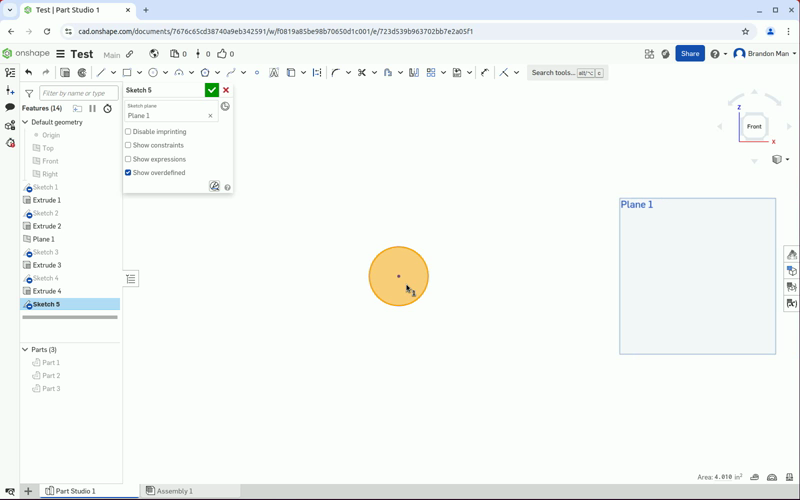
scroll(-6)
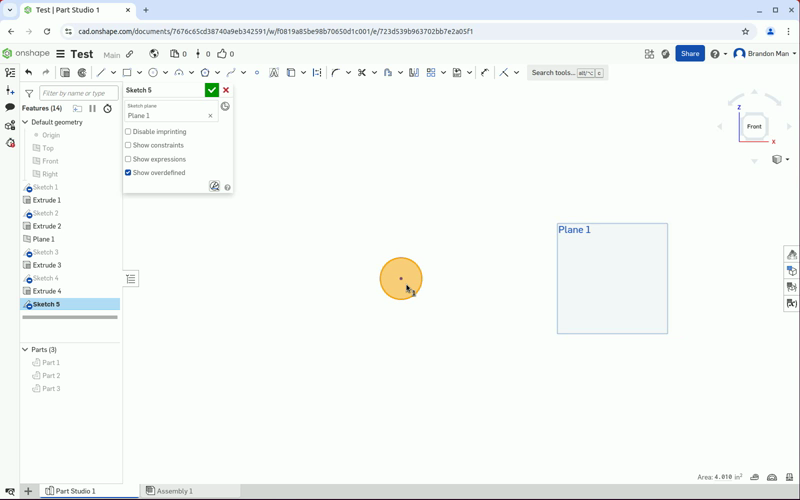
scroll(-6)
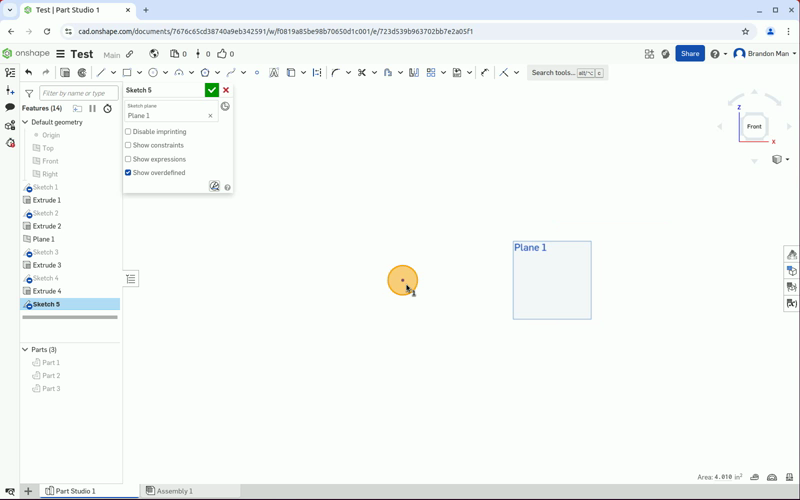
scroll(-6)
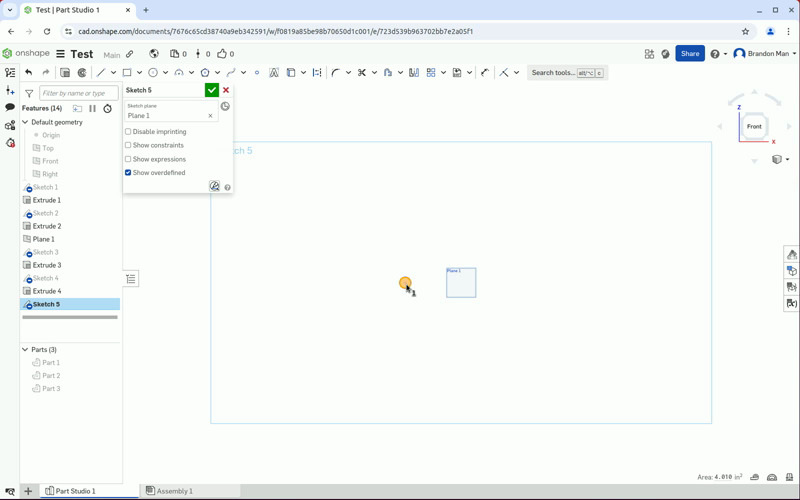
mouse_move(73, 352)
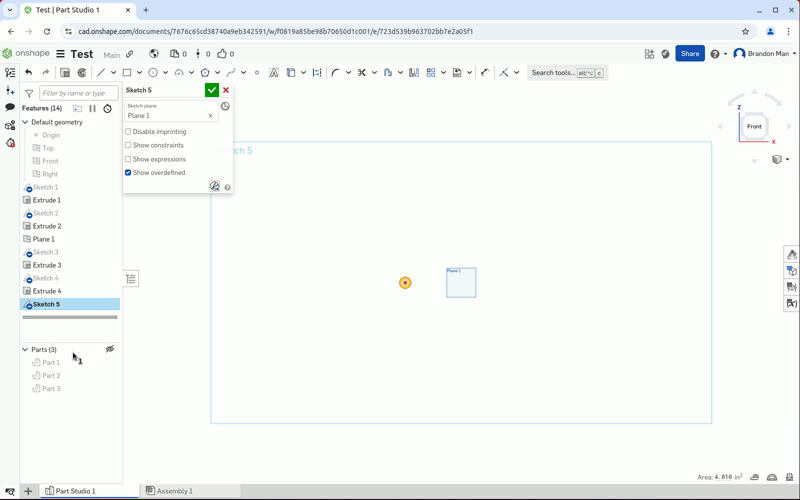
key(shift+y)
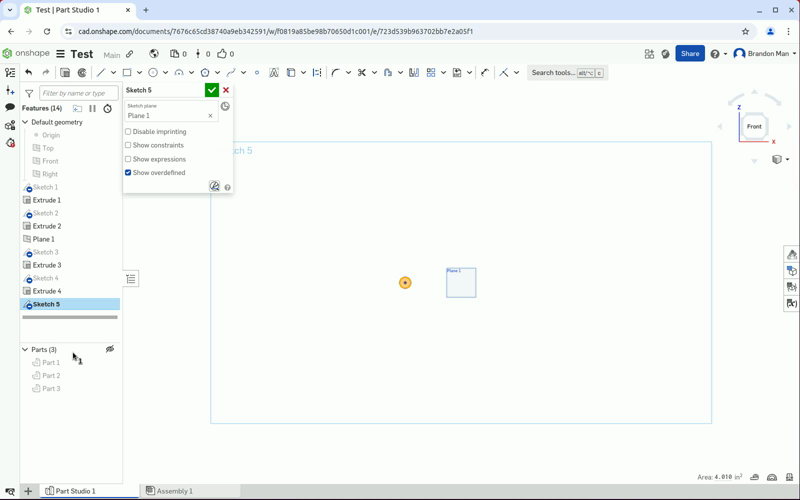
key(shift+e)
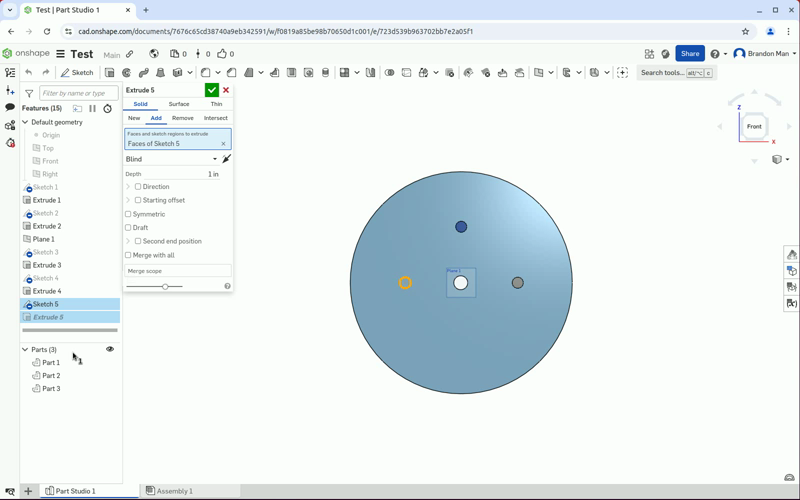
mouse_move(143, 106)
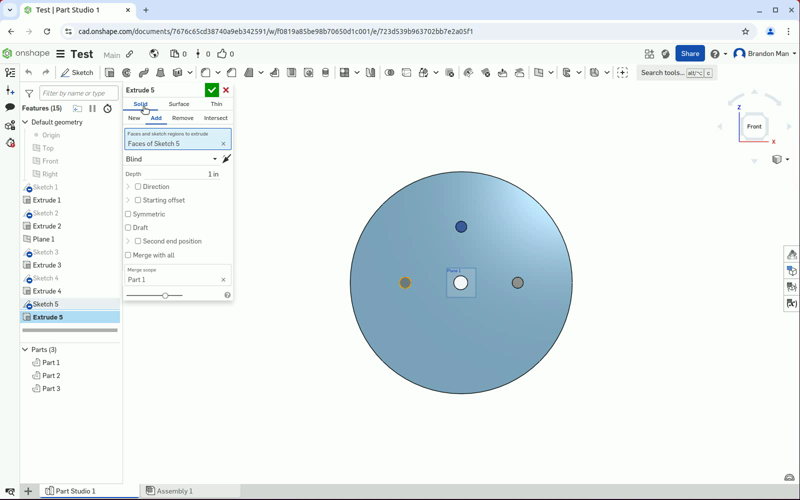
click(143, 106)
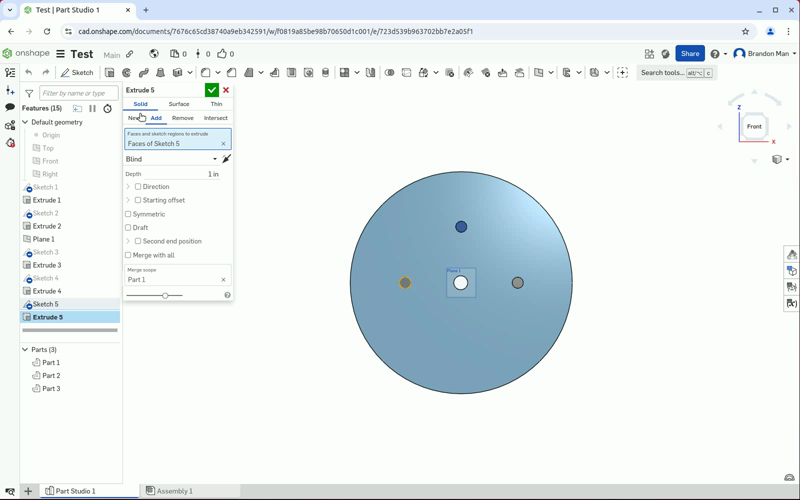
mouse_move(137, 120)
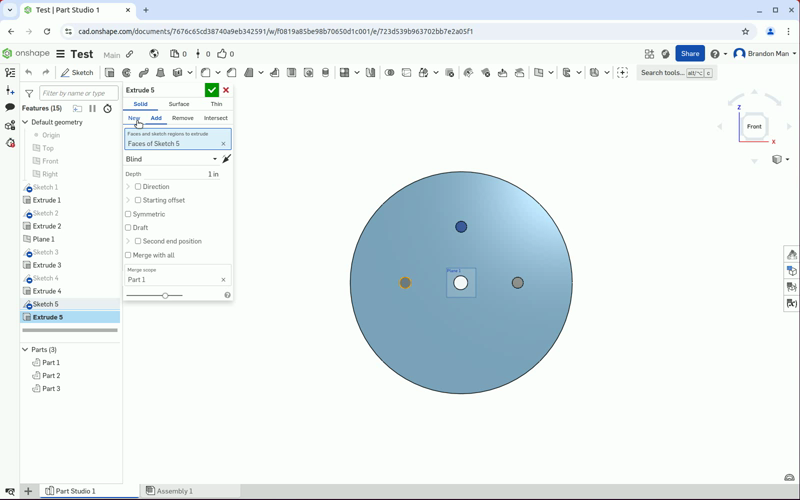
click(137, 120)
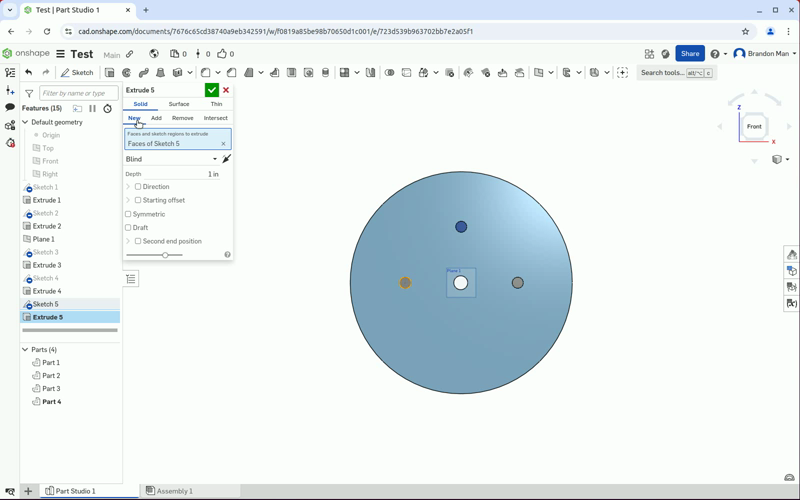
key(tab, 4)
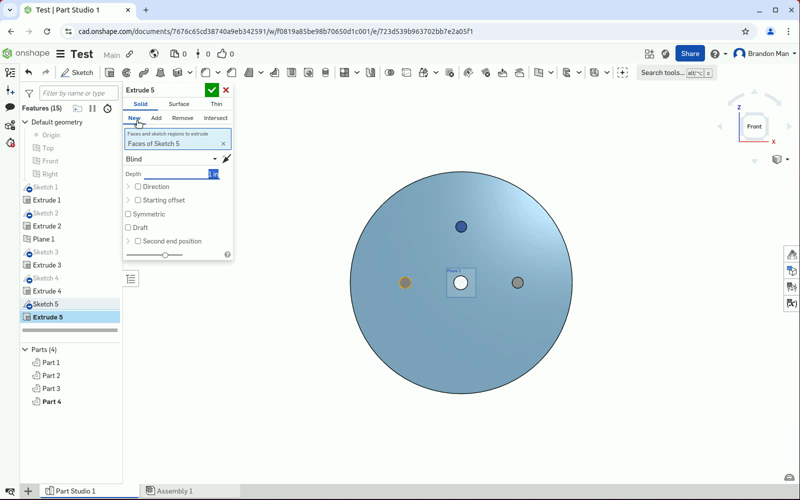
text(7.703)
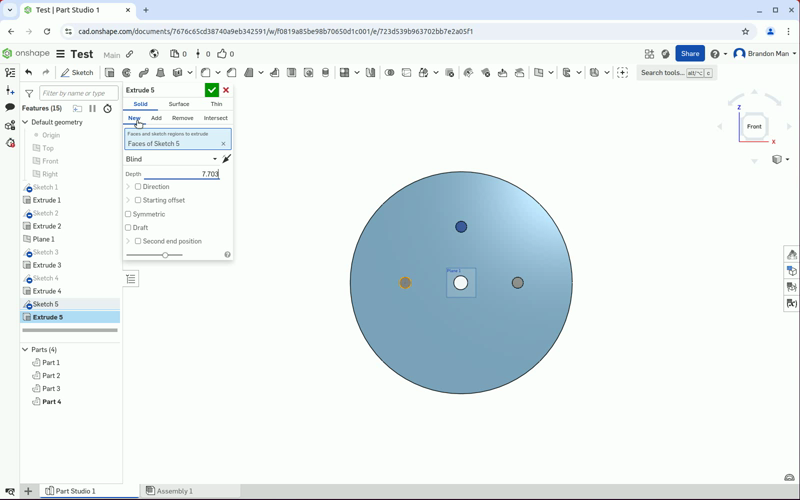
key(enter)
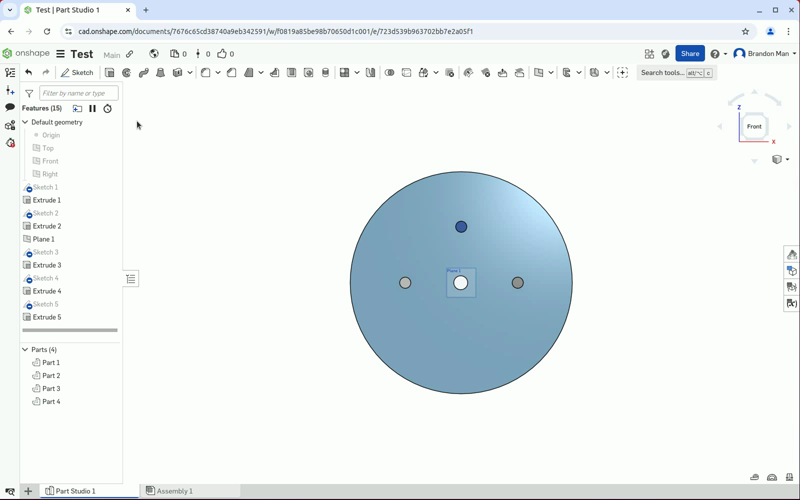
key(shift+h)
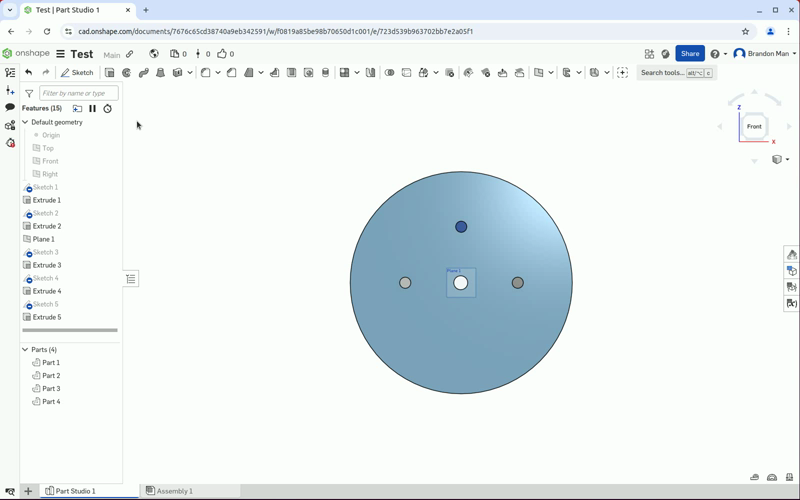
key(shift+h)
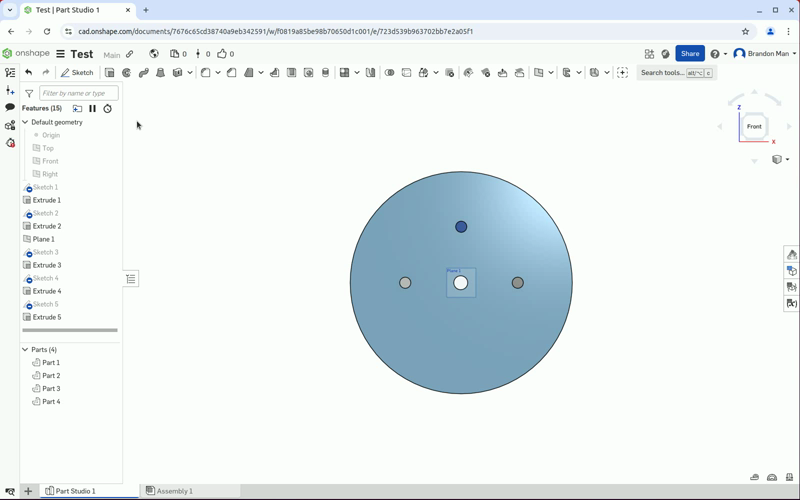
mouse_move(73, 189)
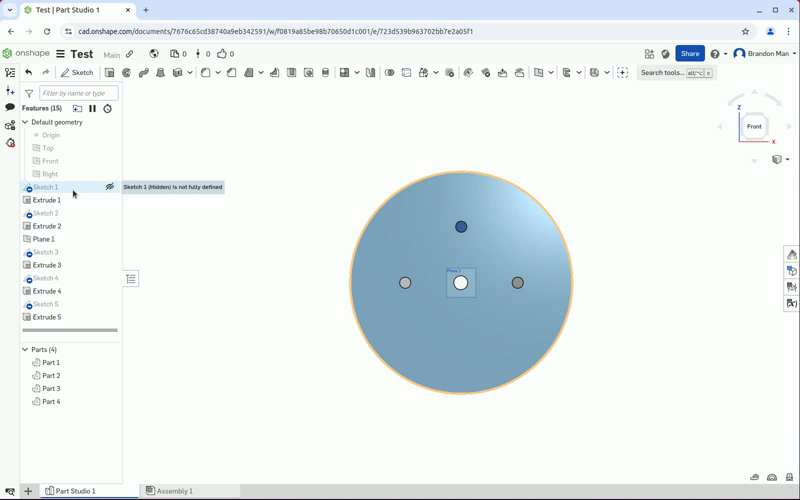
click(73, 189)
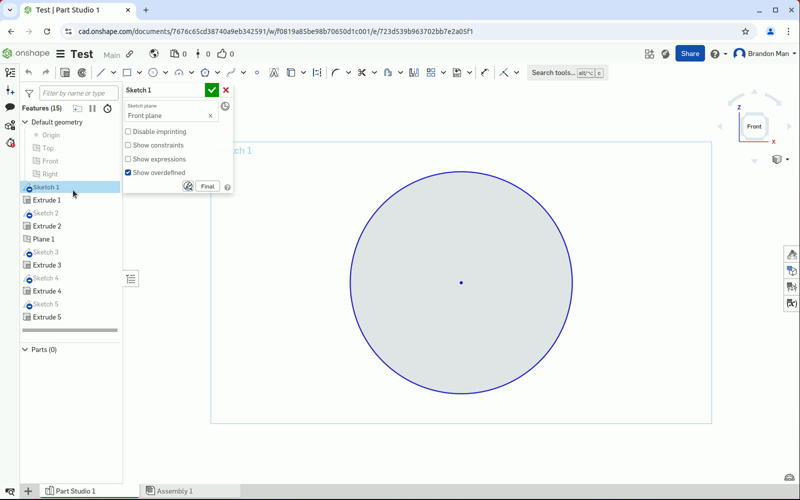
mouse_move(229, 92)
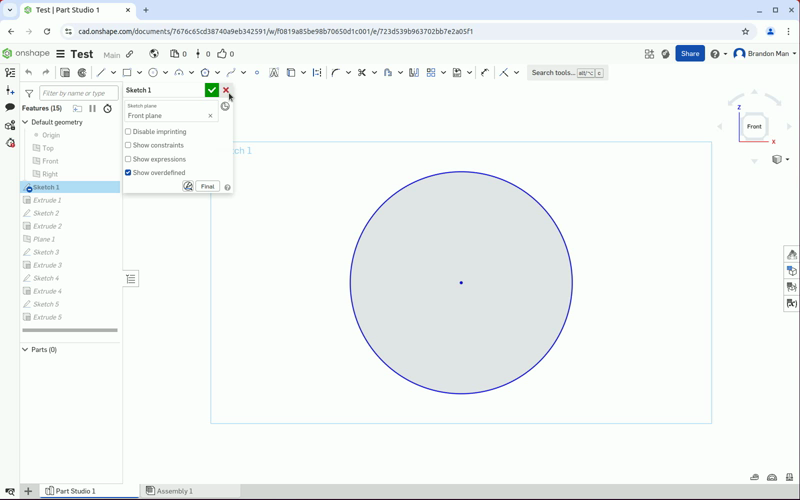
click(229, 92)
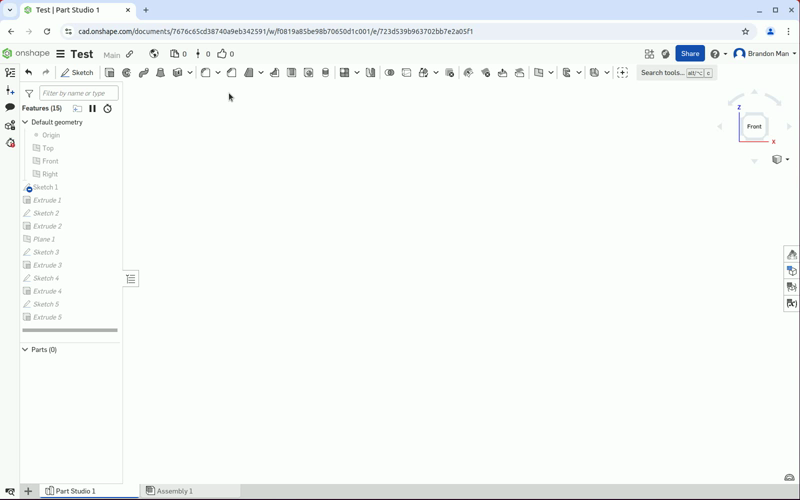
key(shift+s)
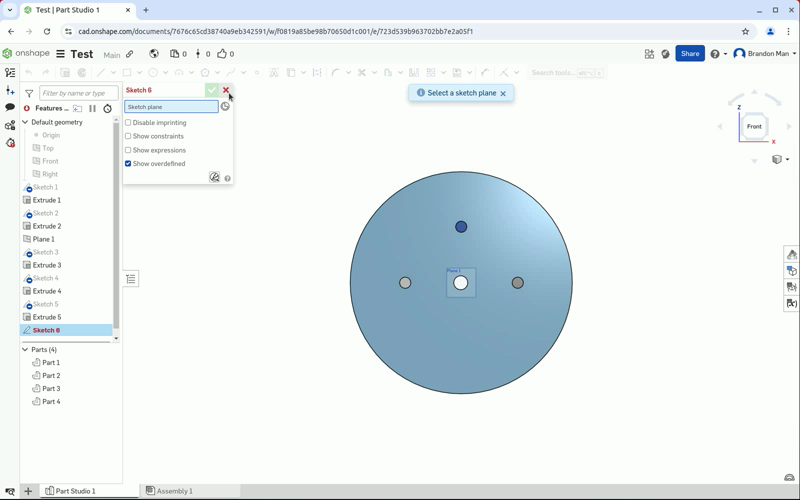
mouse_move(69, 241)
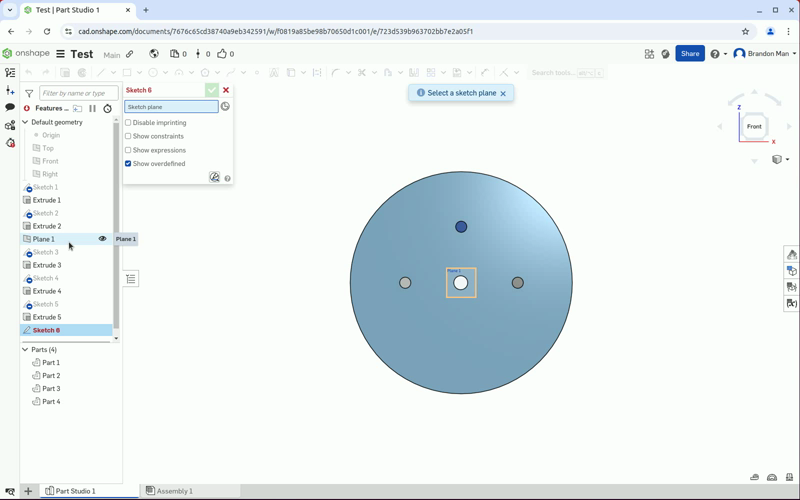
click(69, 241)
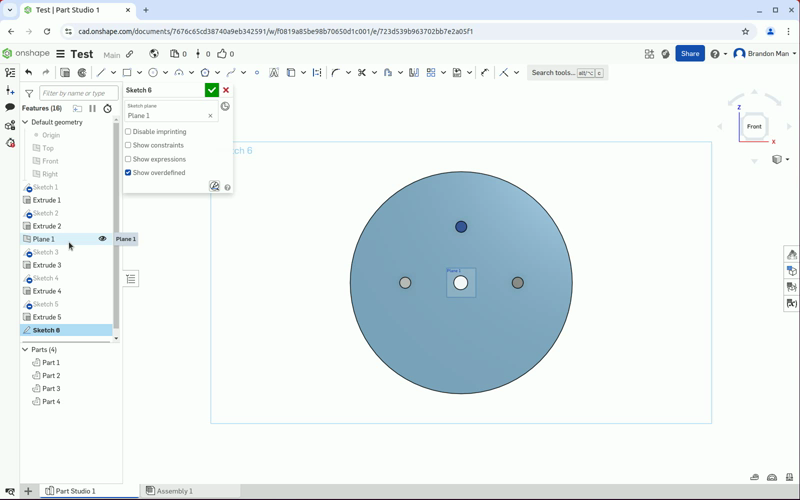
mouse_move(73, 352)
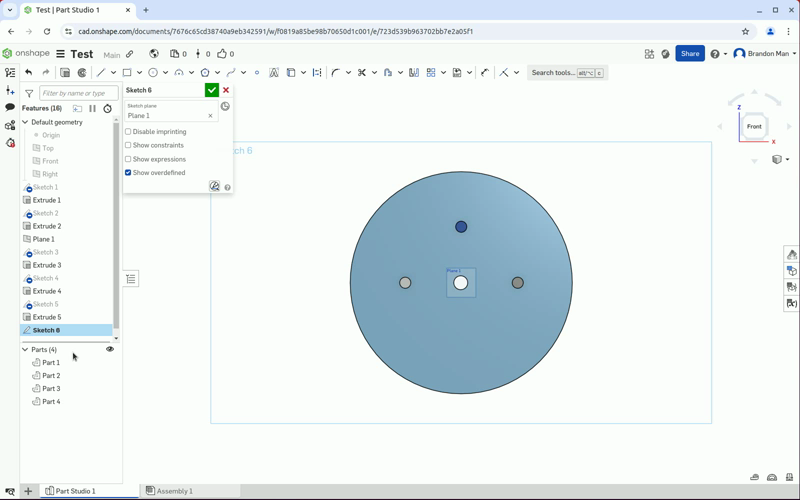
key(y)
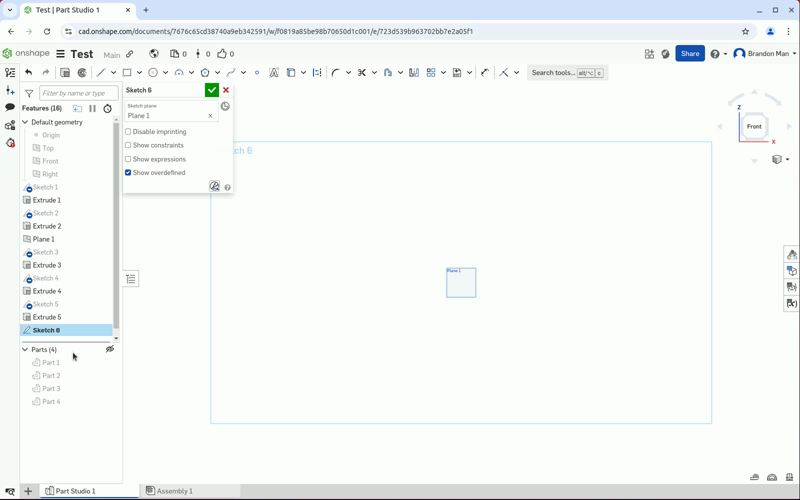
key(c)
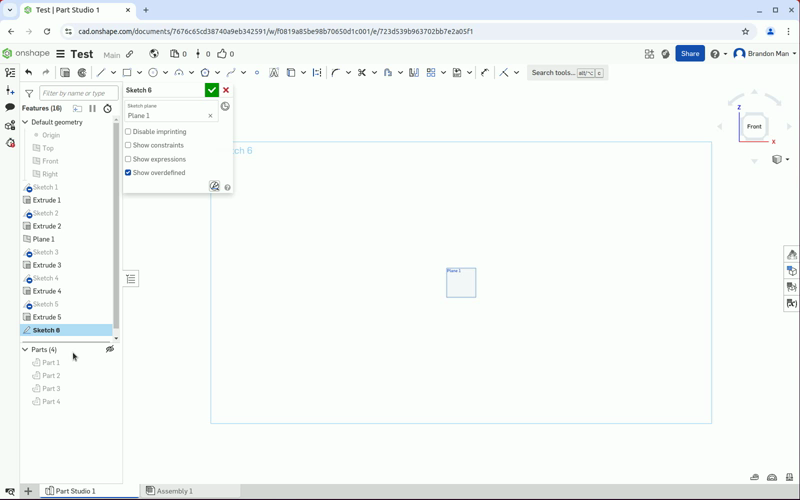
key_down(shift)
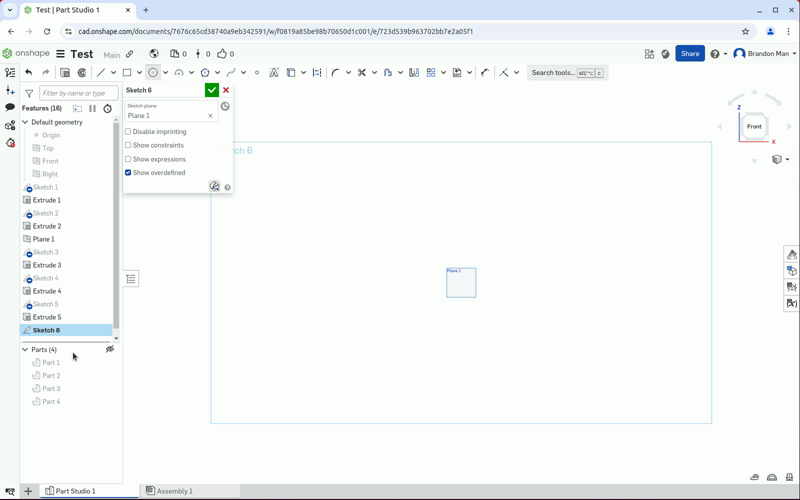
mouse_move(461, 339)
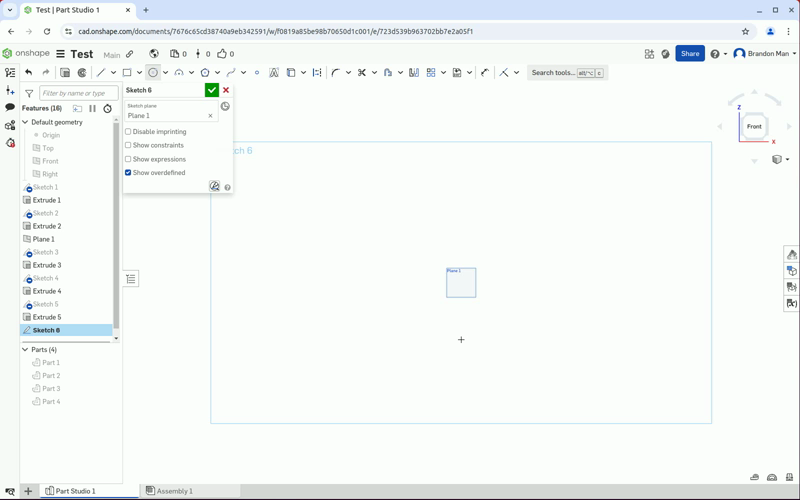
click(461, 339)
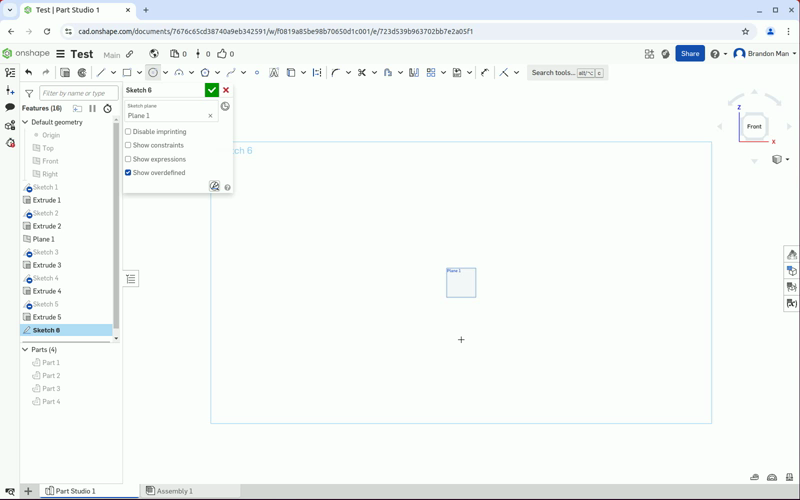
key_up(shift)
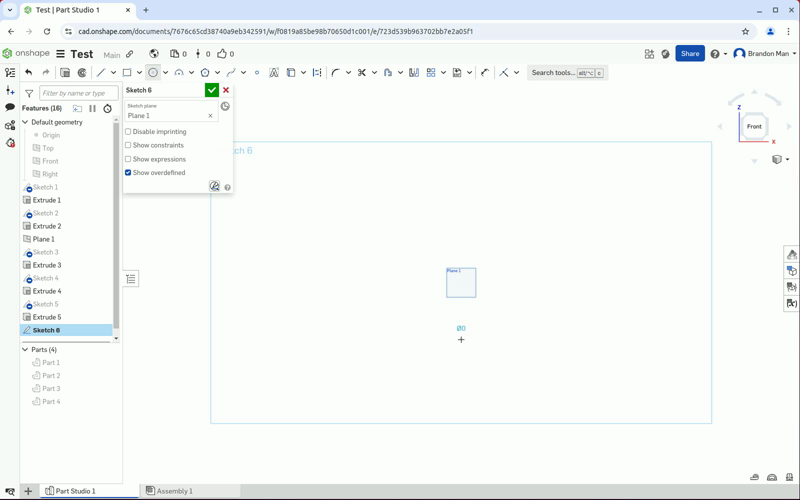
mouse_move(466, 339)
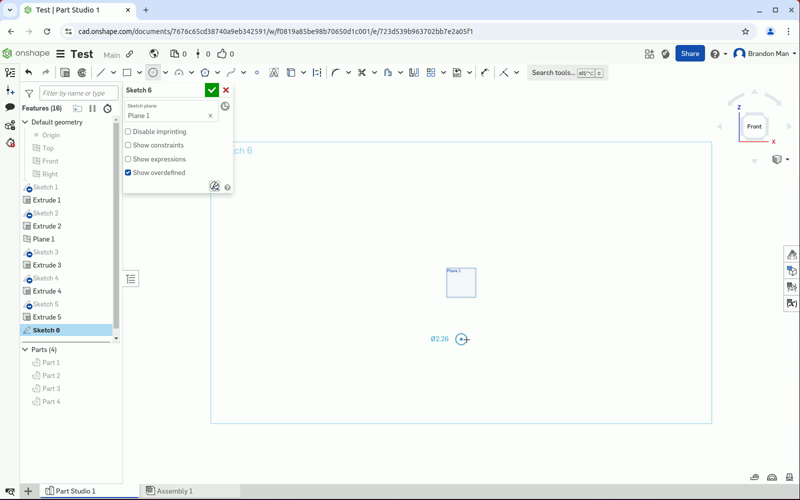
click(466, 339)
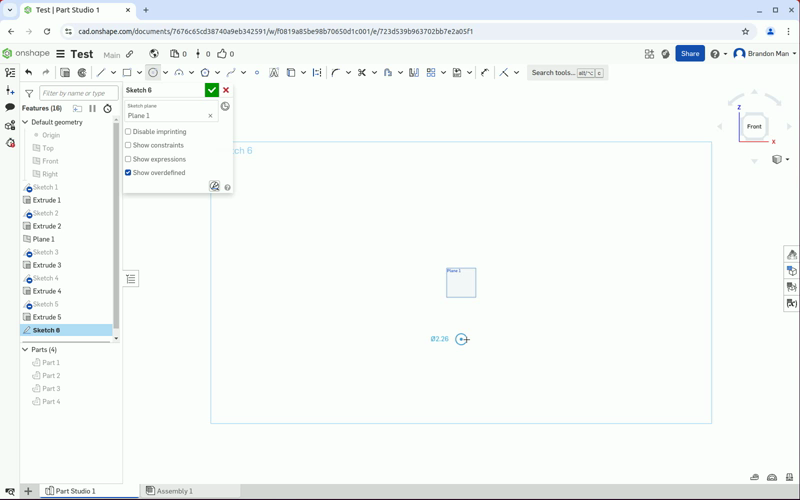
key(esc)
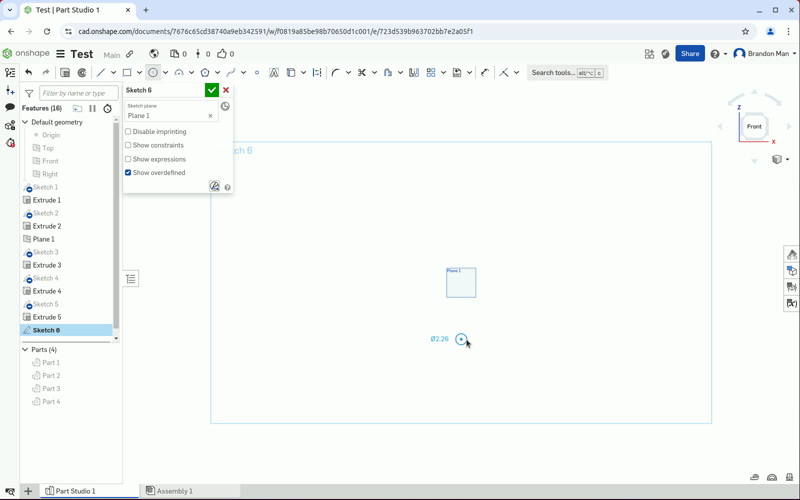
mouse_move(456, 338)
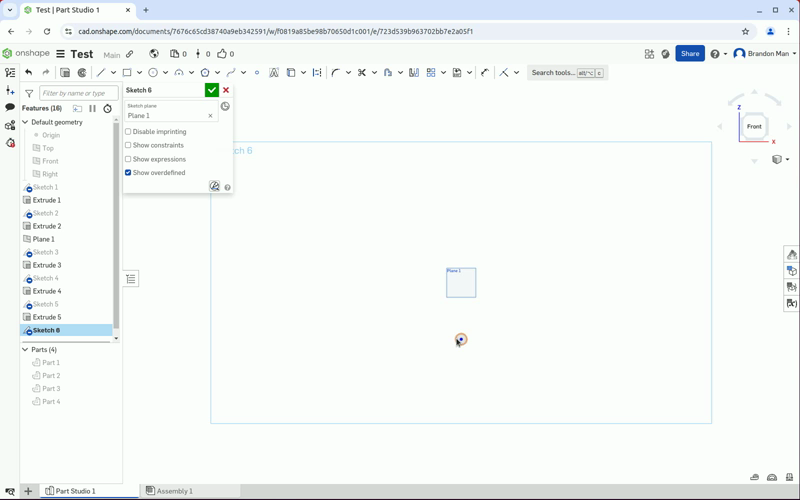
scroll(6)
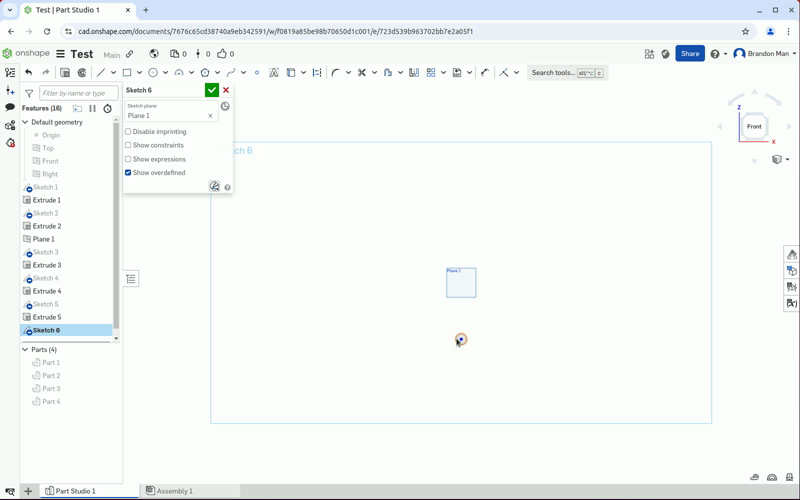
scroll(6)
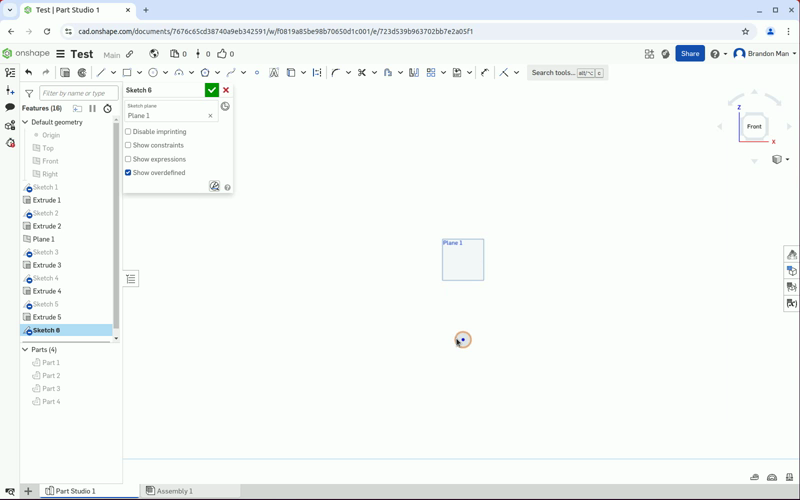
scroll(6)
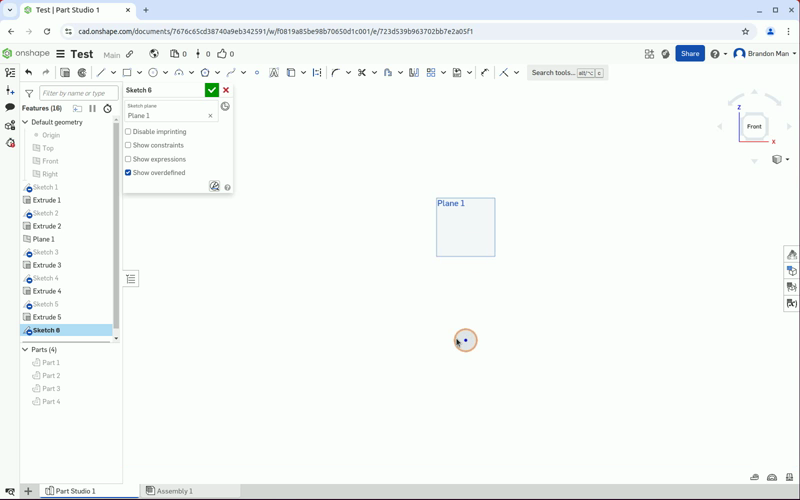
scroll(6)
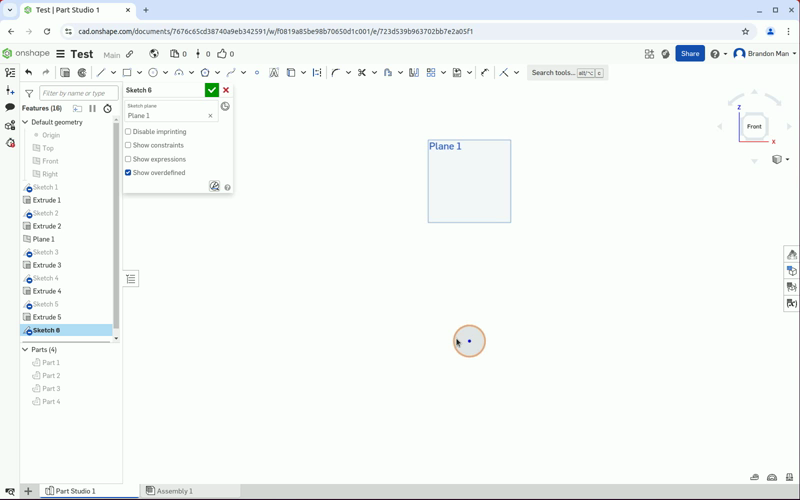
scroll(6)
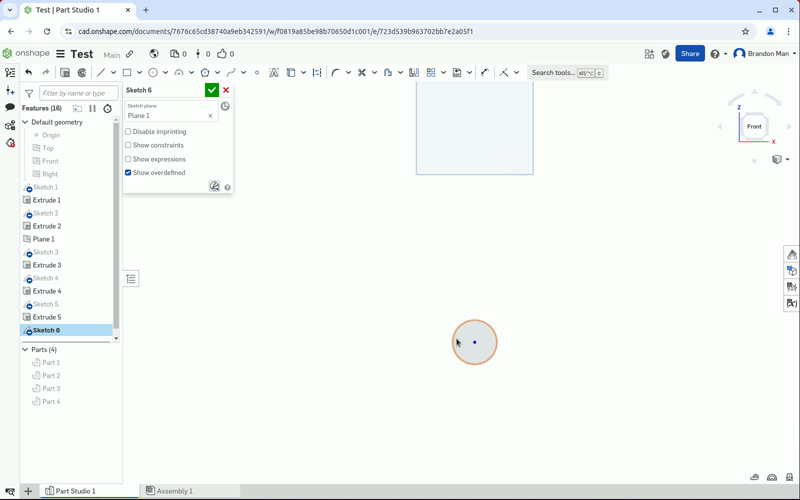
scroll(6)
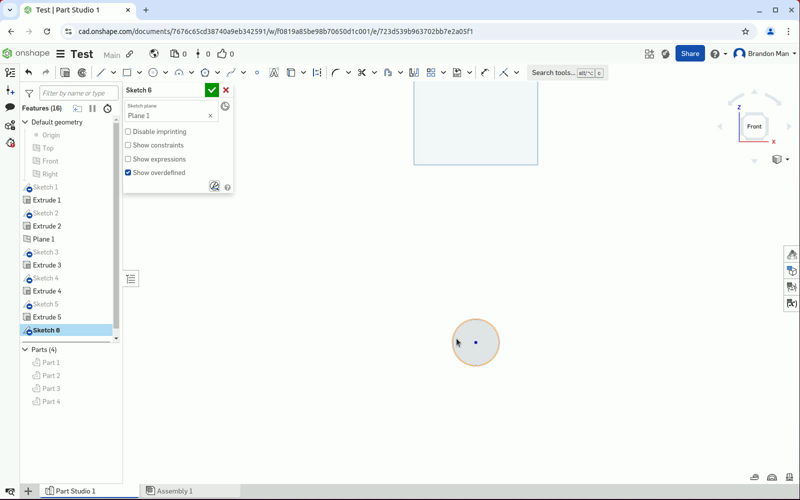
scroll(6)
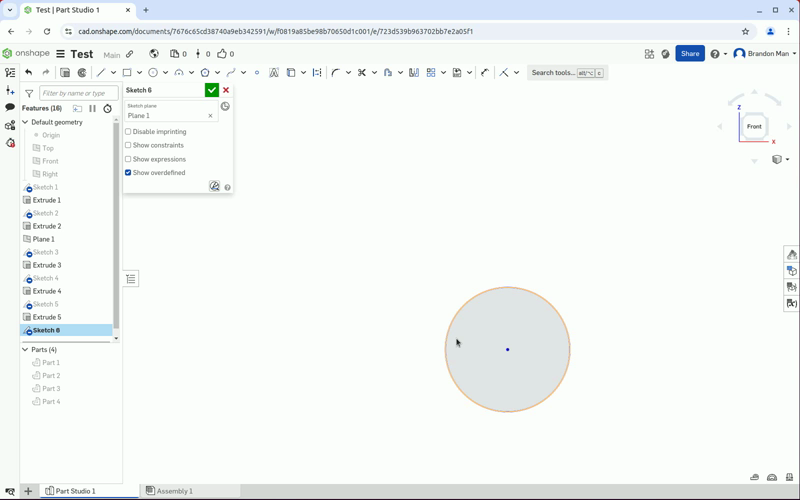
click(456, 338)
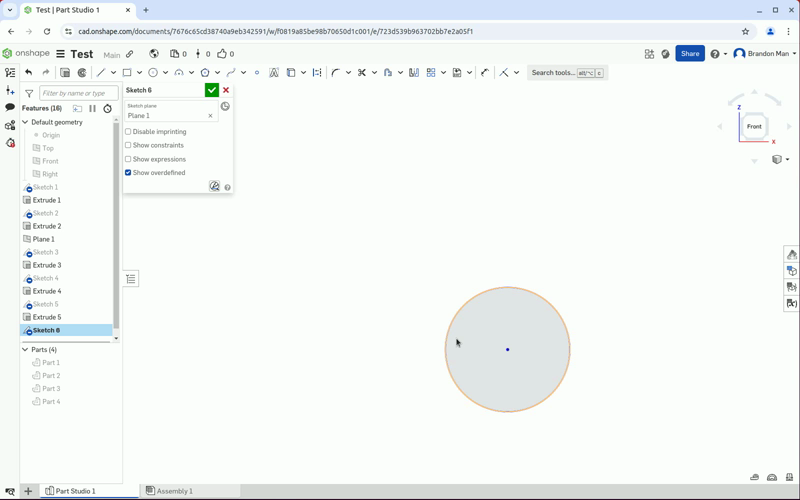
scroll(-6)
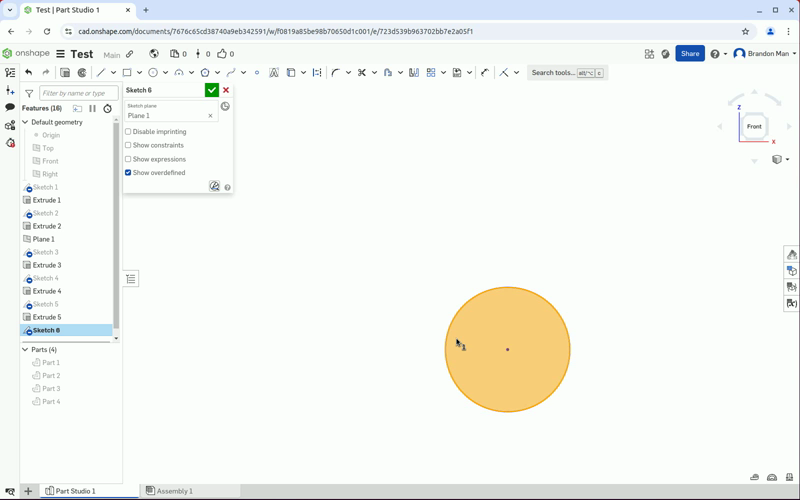
scroll(-6)
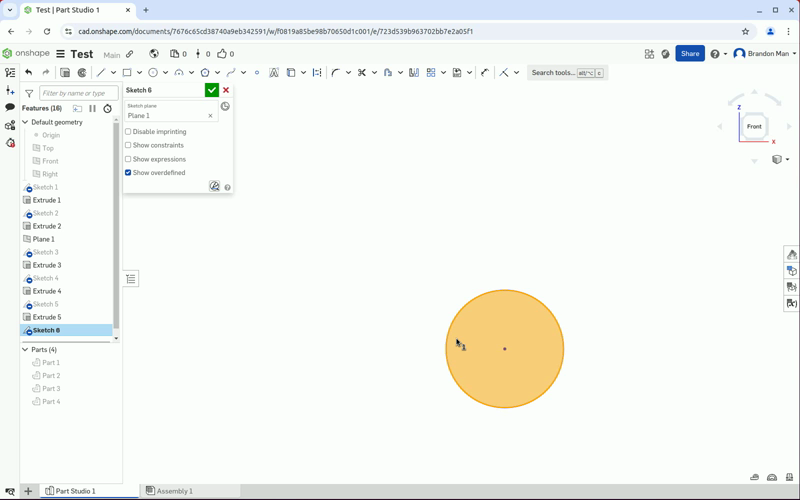
scroll(-6)
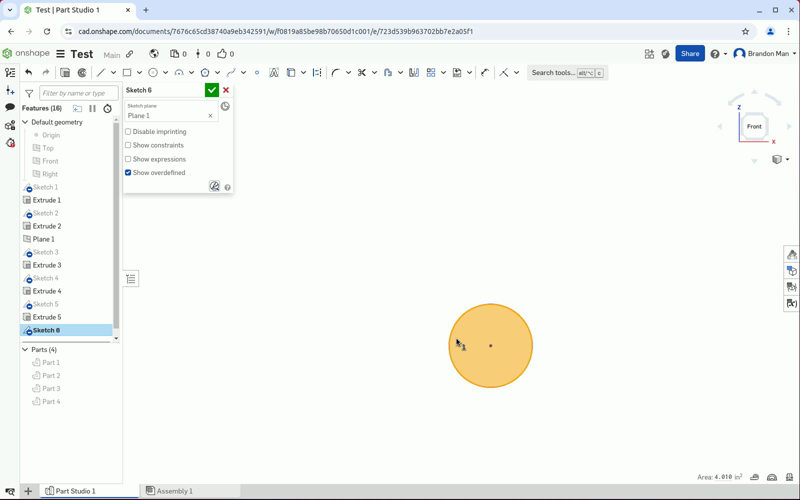
scroll(-6)
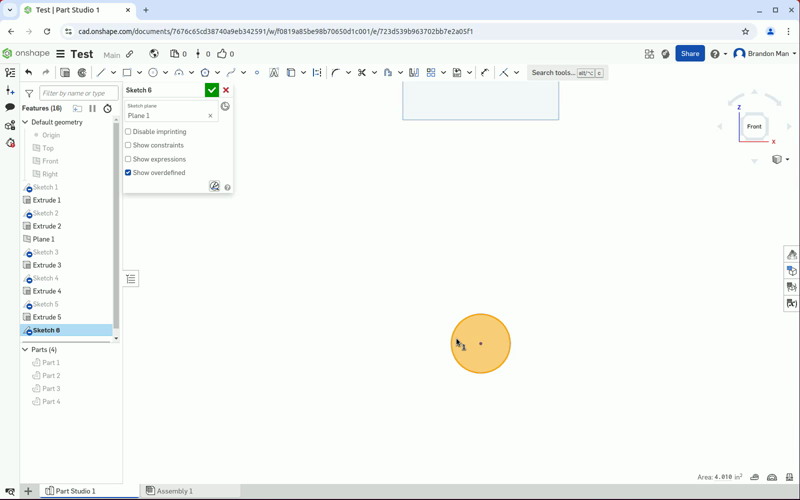
scroll(-6)
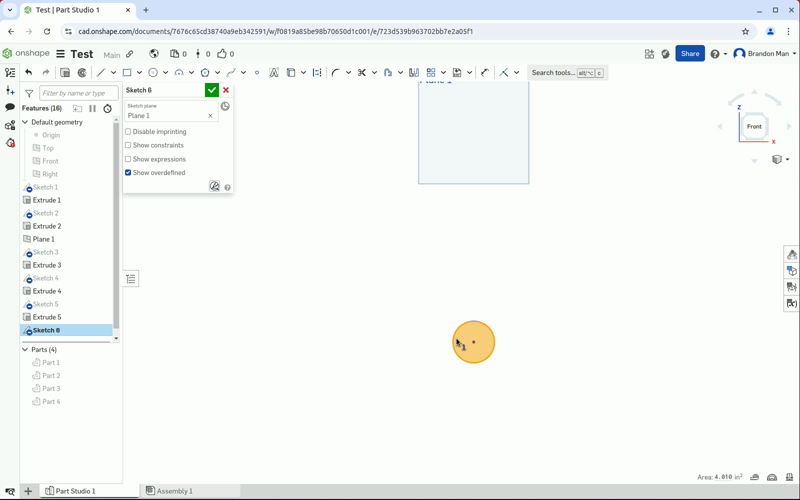
scroll(-6)
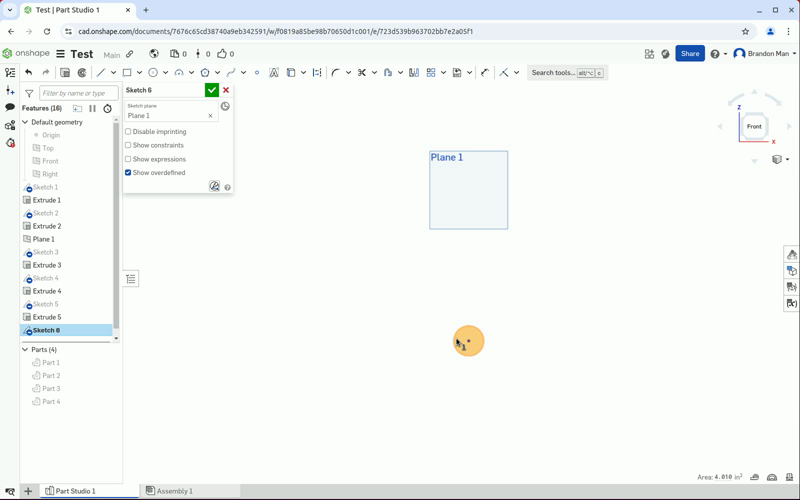
scroll(-6)
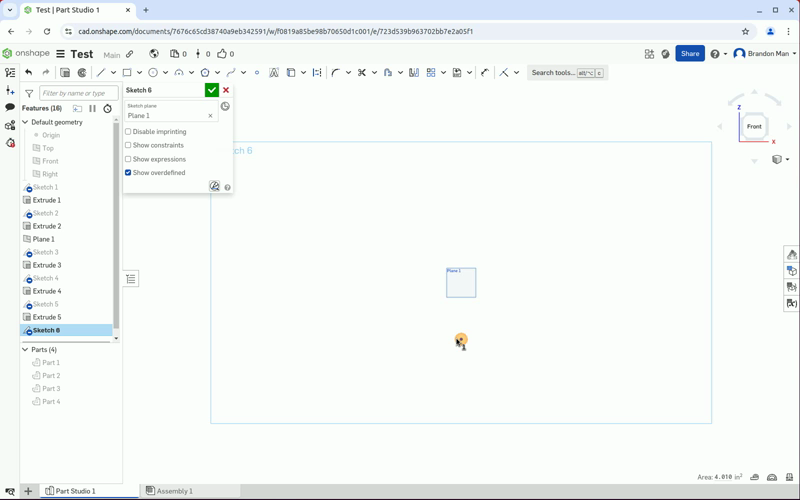
mouse_move(73, 352)
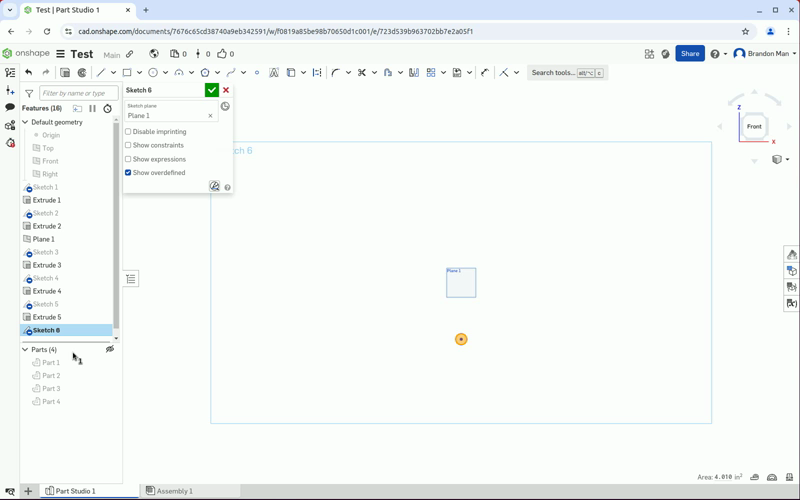
key(shift+y)
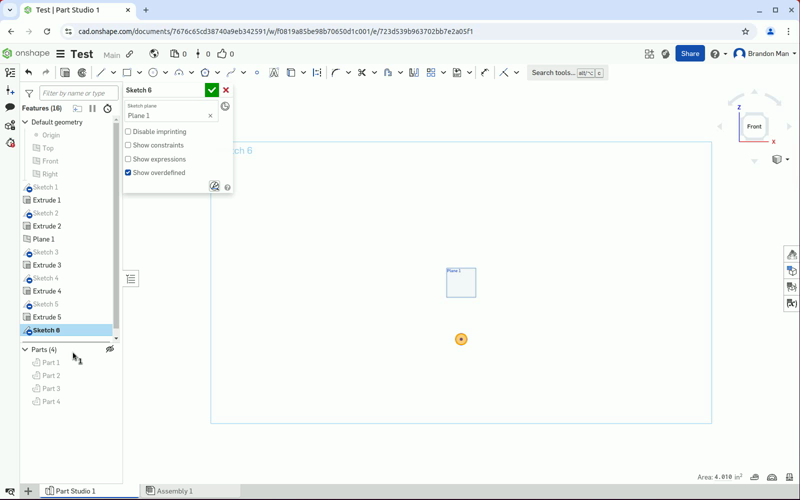
key(shift+e)
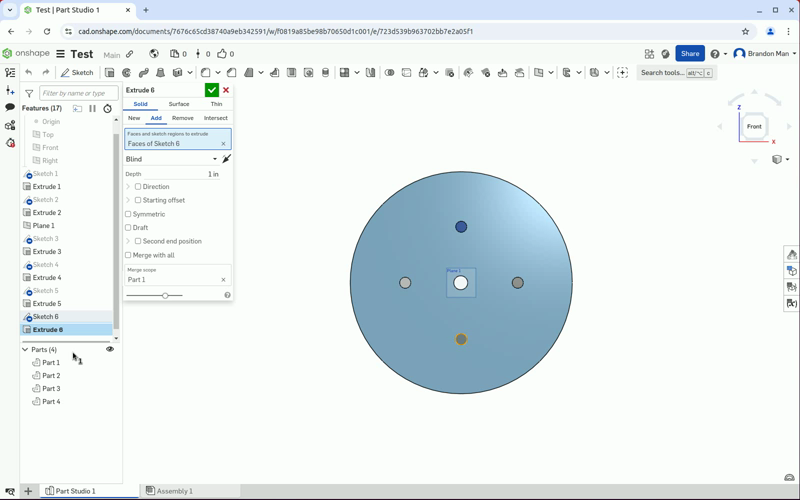
mouse_move(143, 106)
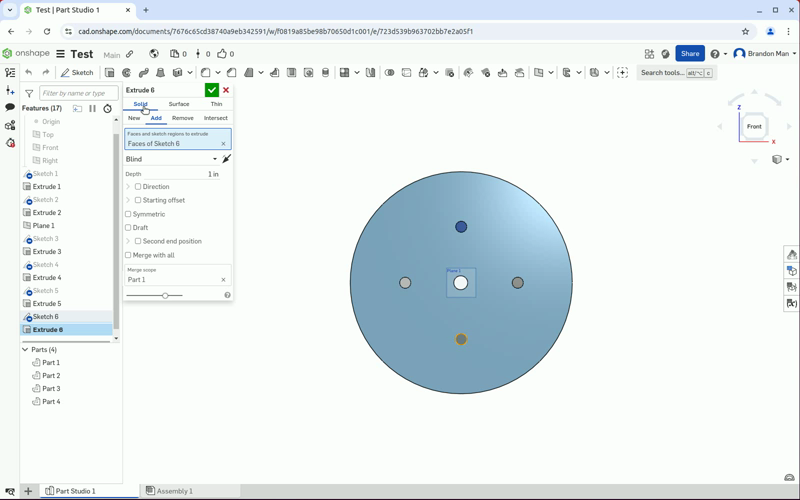
click(143, 106)
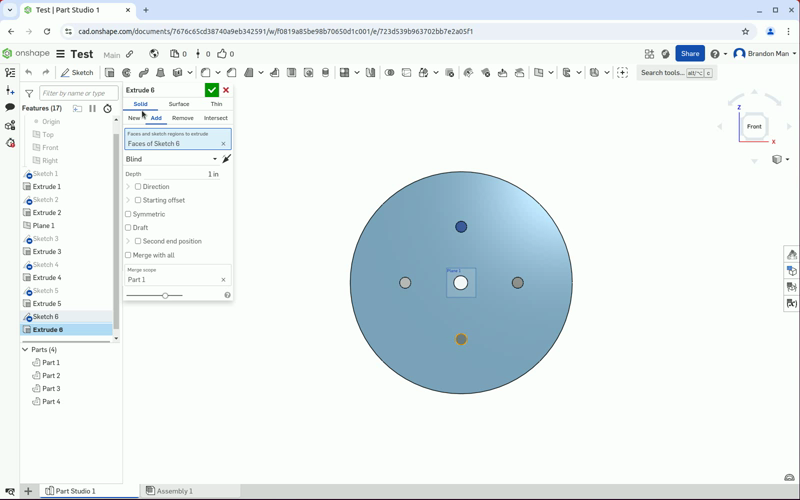
mouse_move(137, 120)
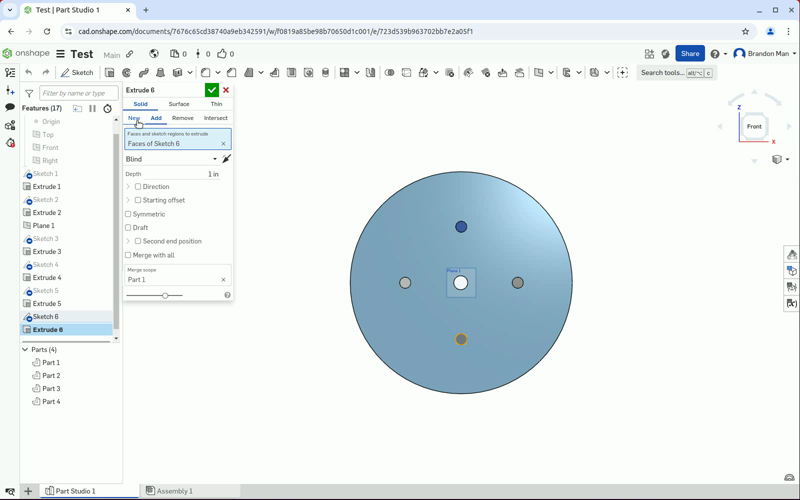
click(137, 120)
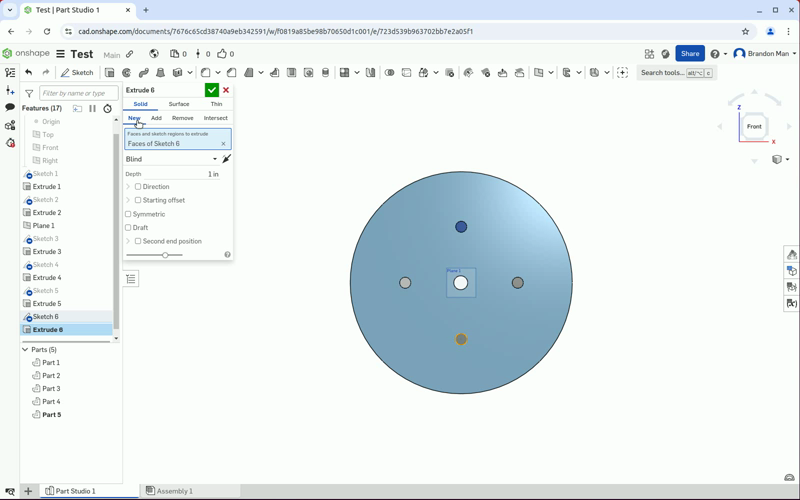
key(tab, 4)
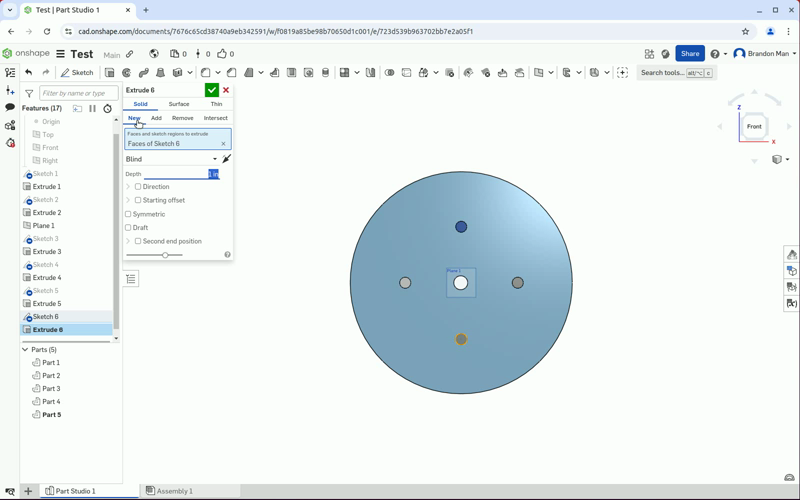
text(7.703)
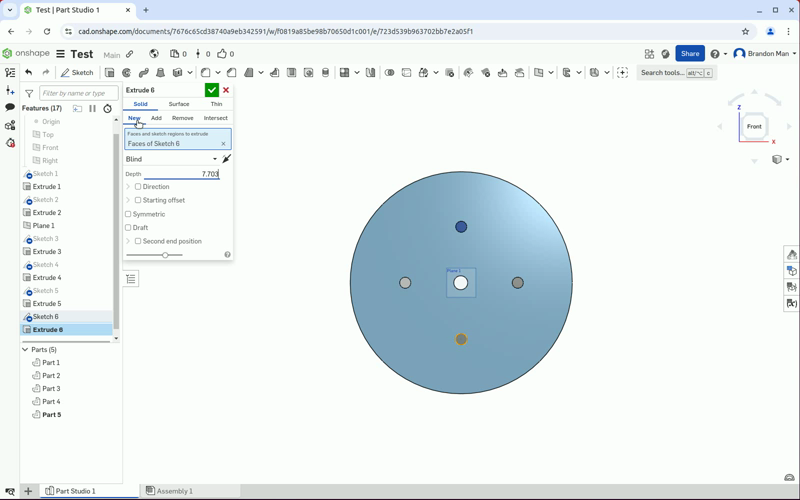
key(enter)
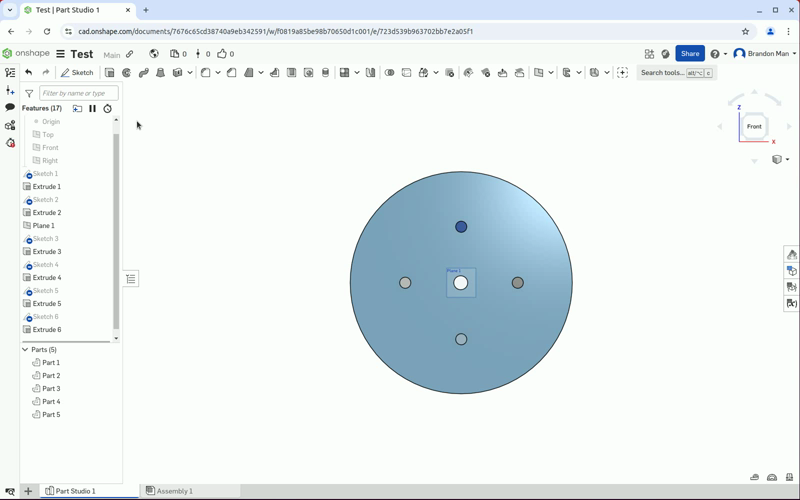
key(shift+h)
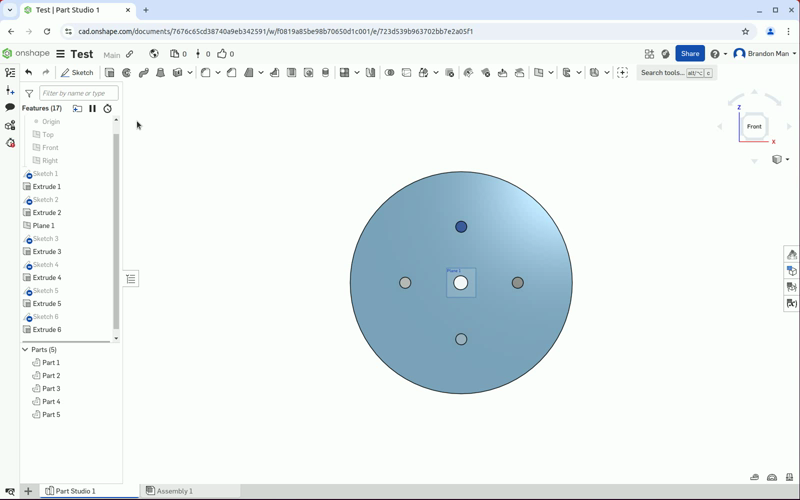
key(shift+h)
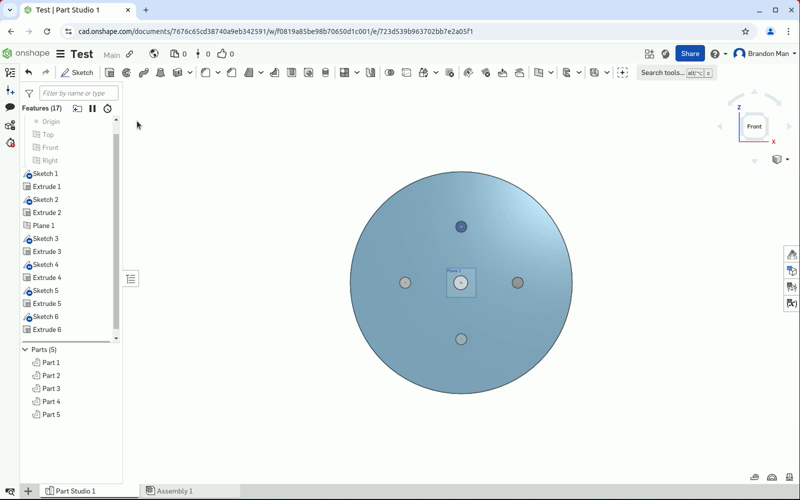
key(shift+7)
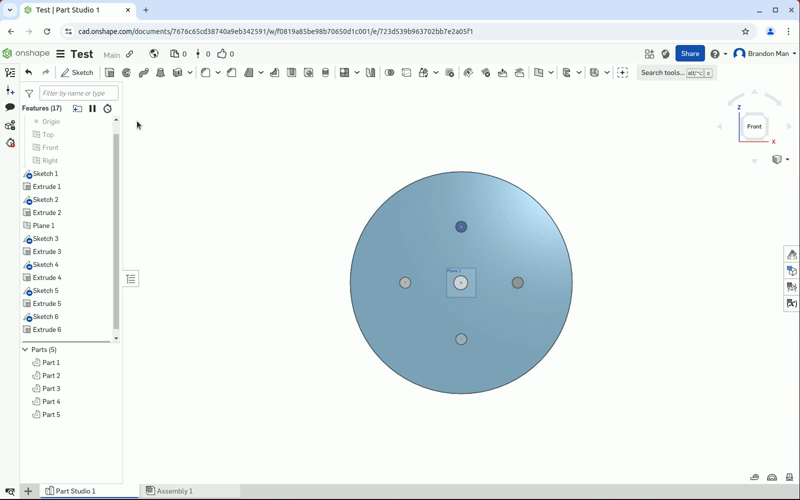
key(left, 2)
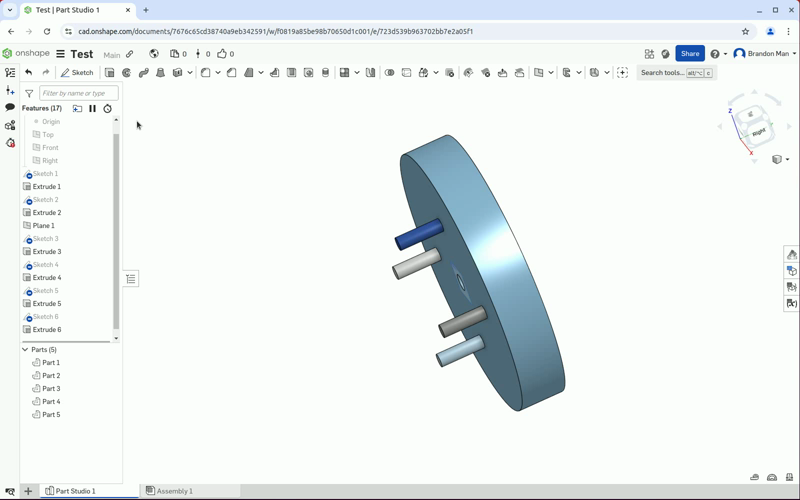
key(down, 2)
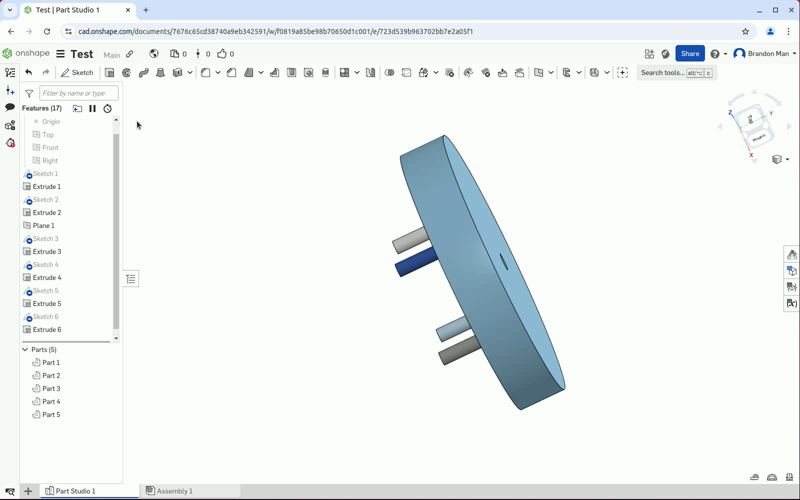
key(up, 2)
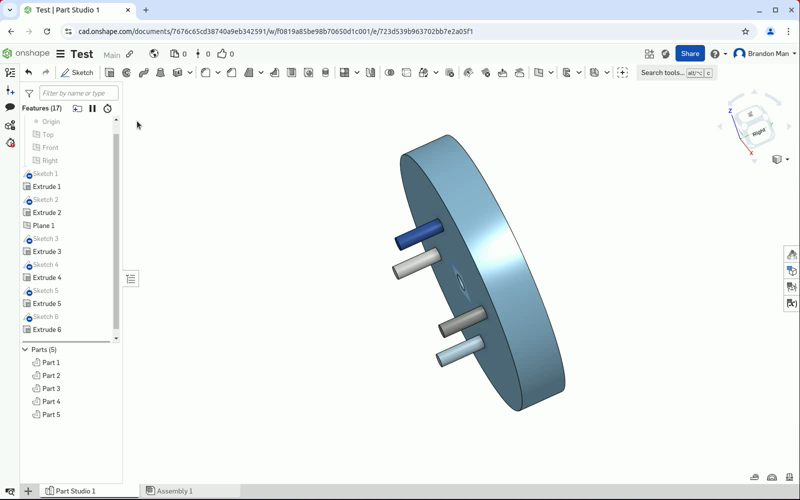
key(right, 2)
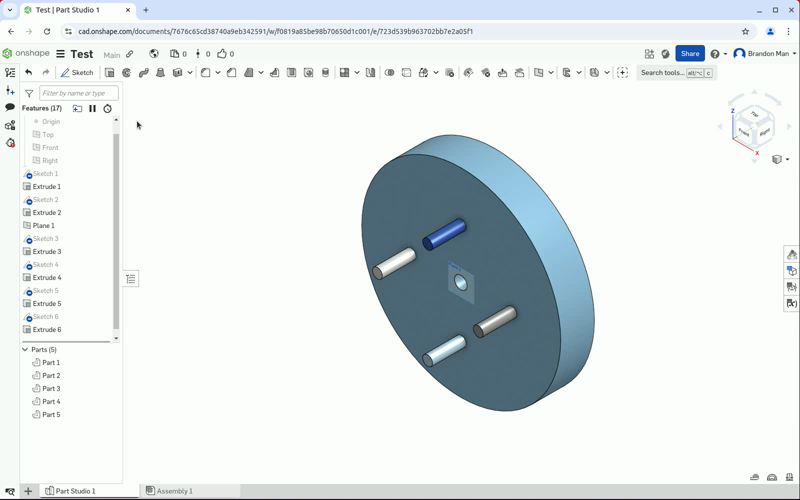
mouse_move(69, 176)
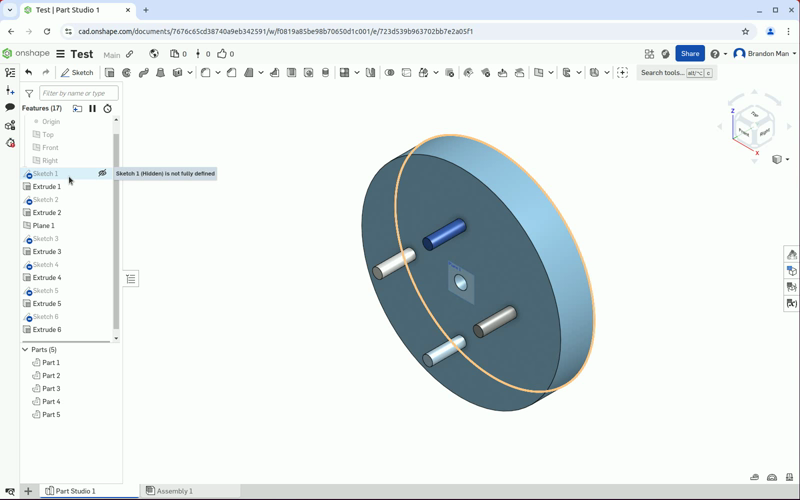
click(69, 176)